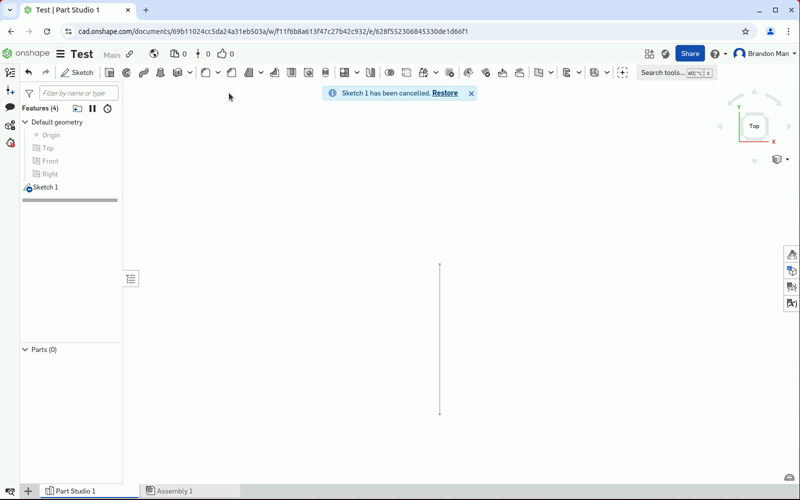
key(shift+h)
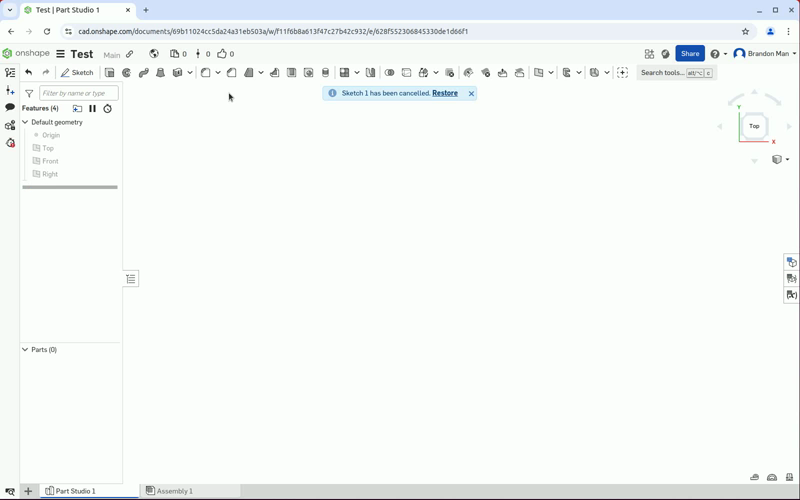
mouse_move(73, 352)
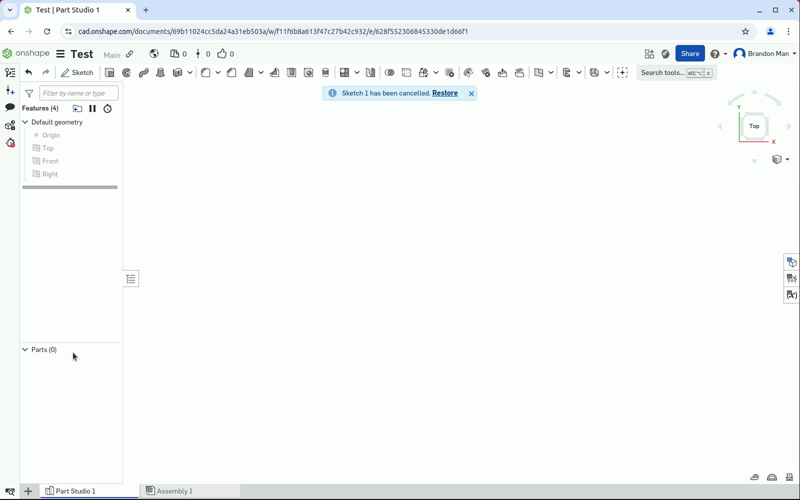
key(y)
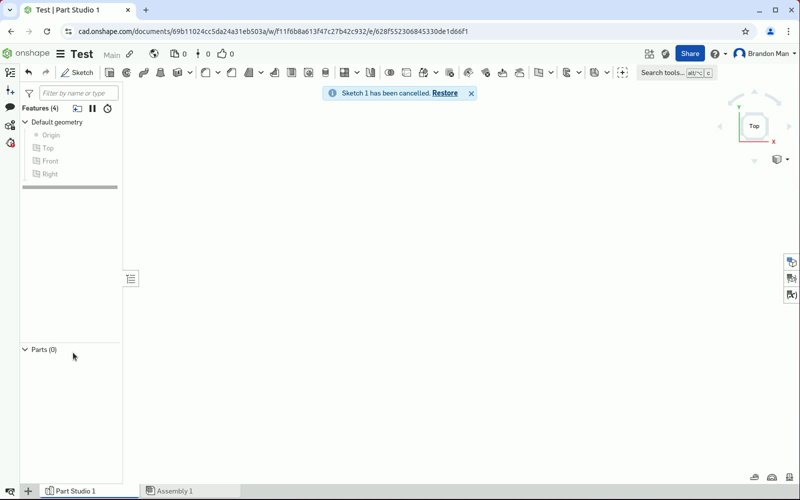
key(shift+p)
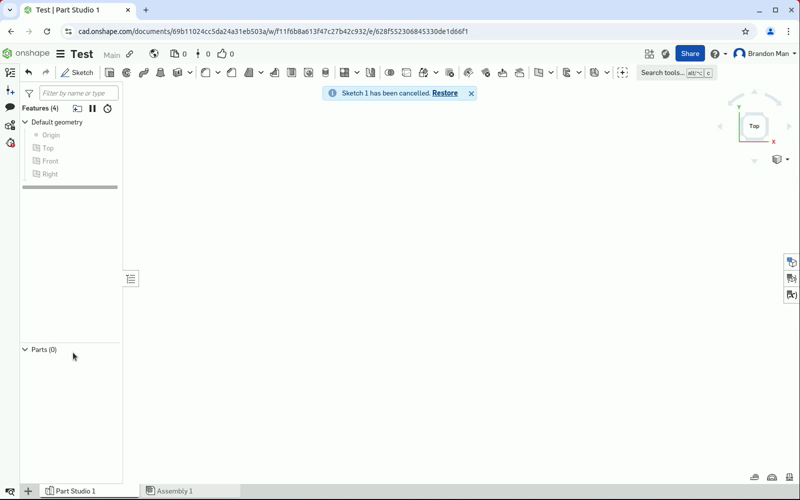
key(space)
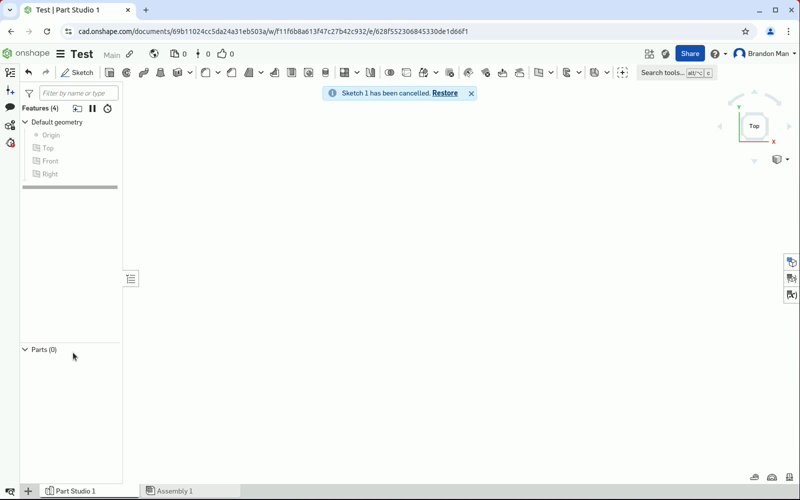
key_down(shift)
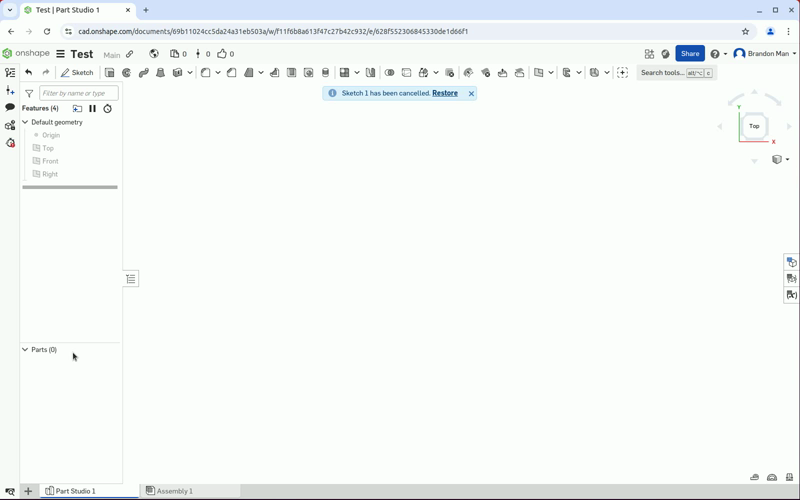
key(up)
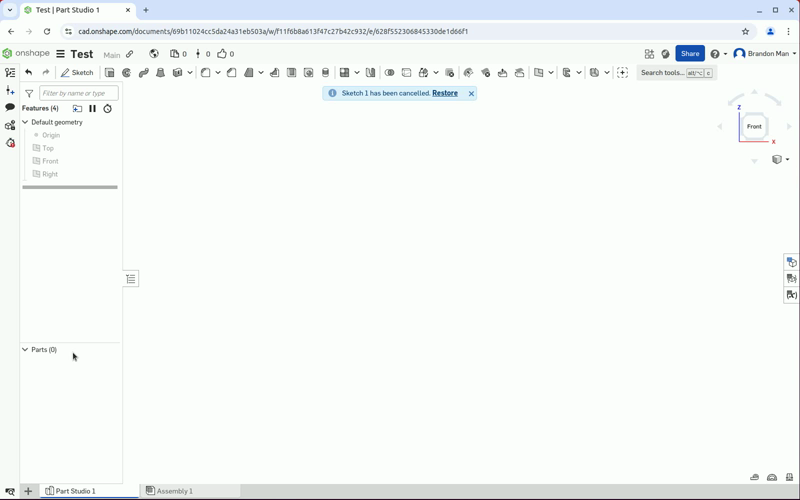
key_up(shift)
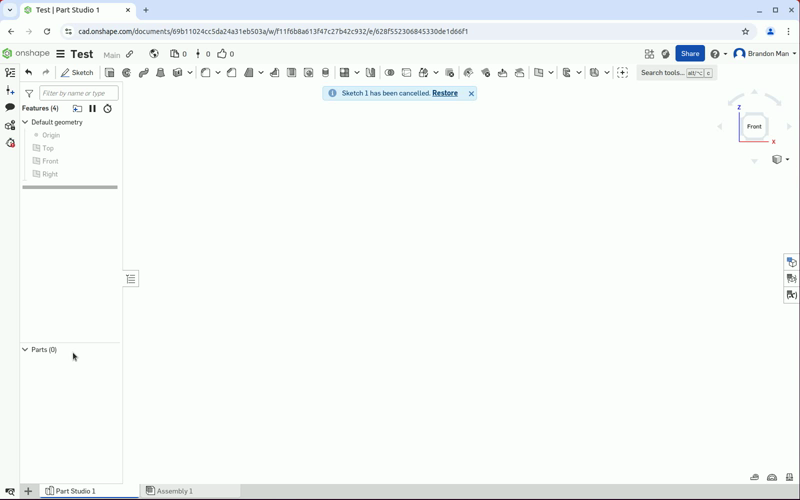
mouse_move(73, 352)
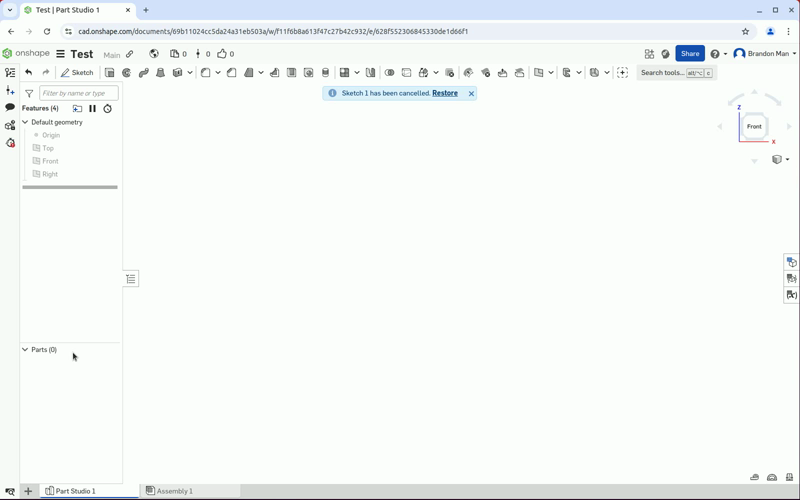
key(shift+y)
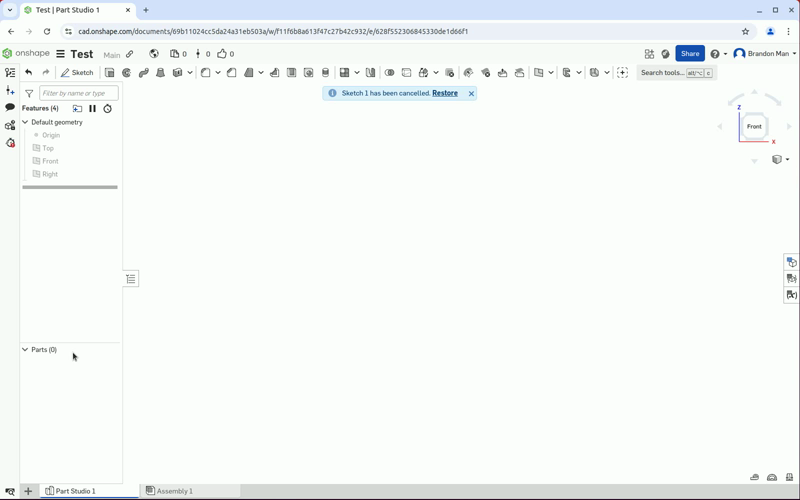
key(shift+s)
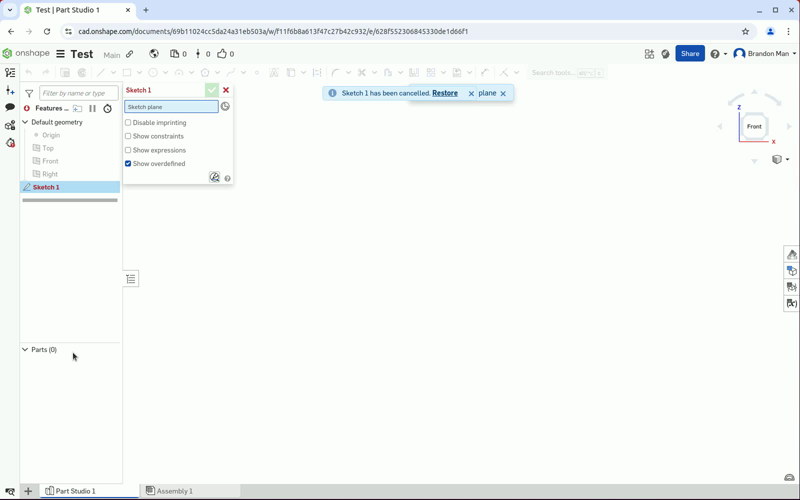
mouse_move(73, 163)
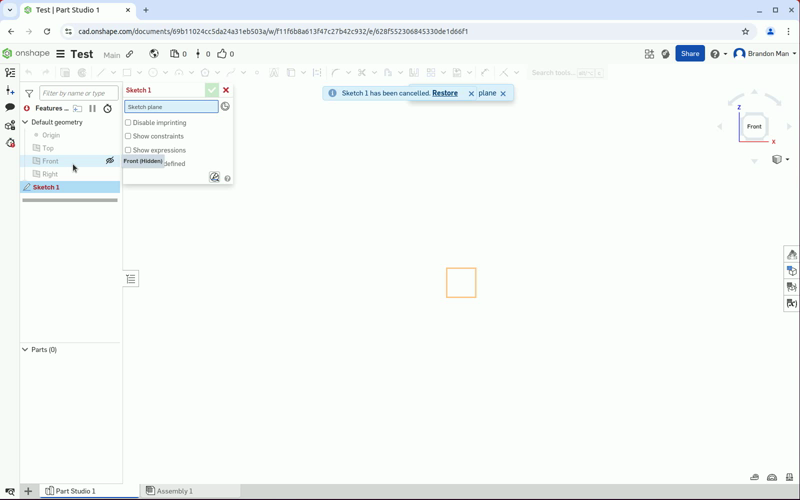
click(73, 163)
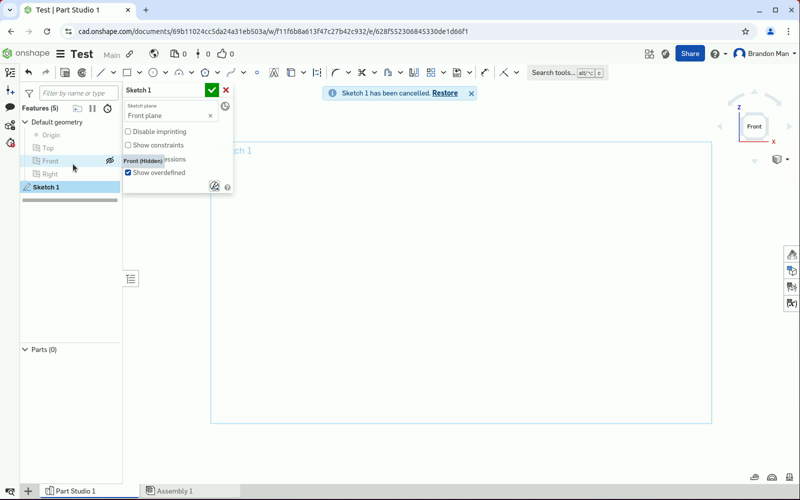
mouse_move(73, 352)
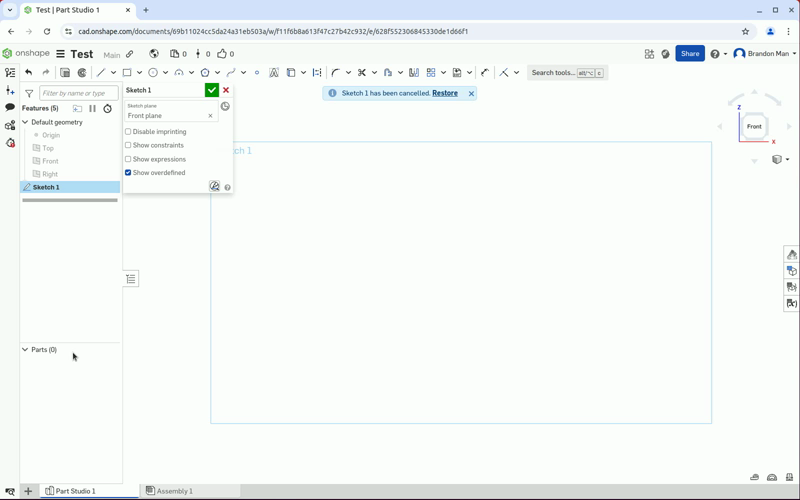
key(y)
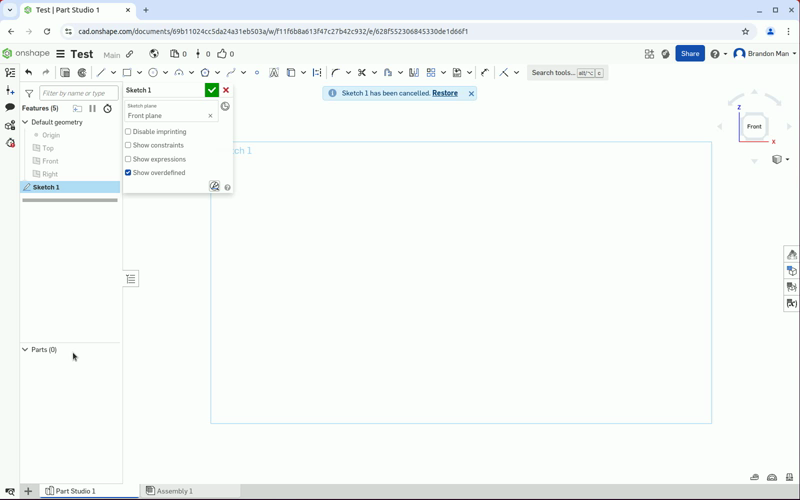
key(l)
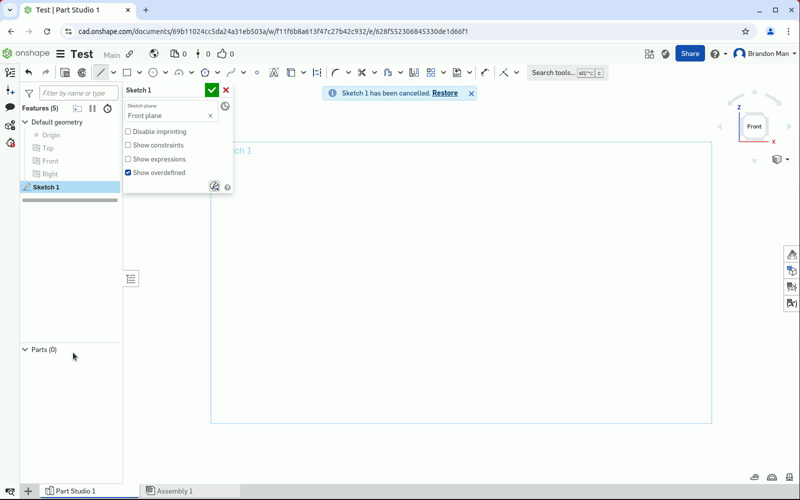
key_down(shift)
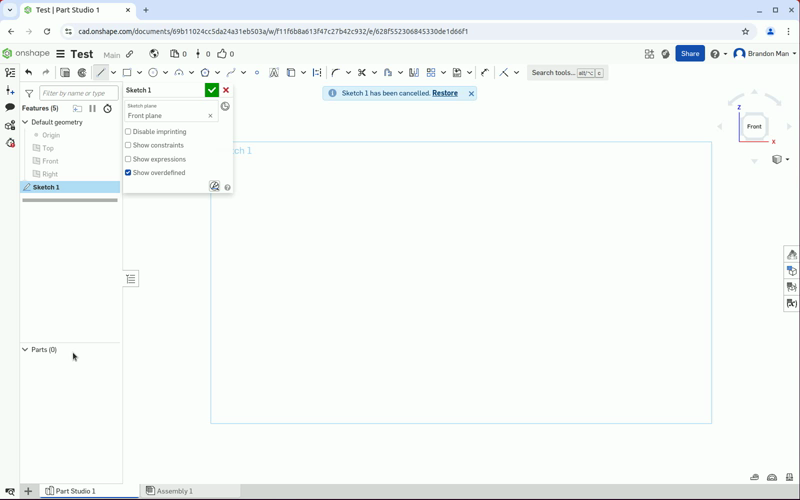
mouse_move(444, 210)
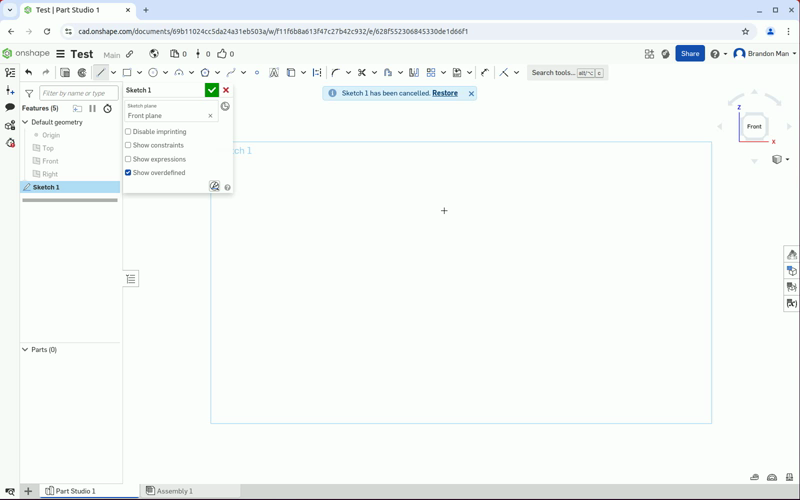
click(444, 210)
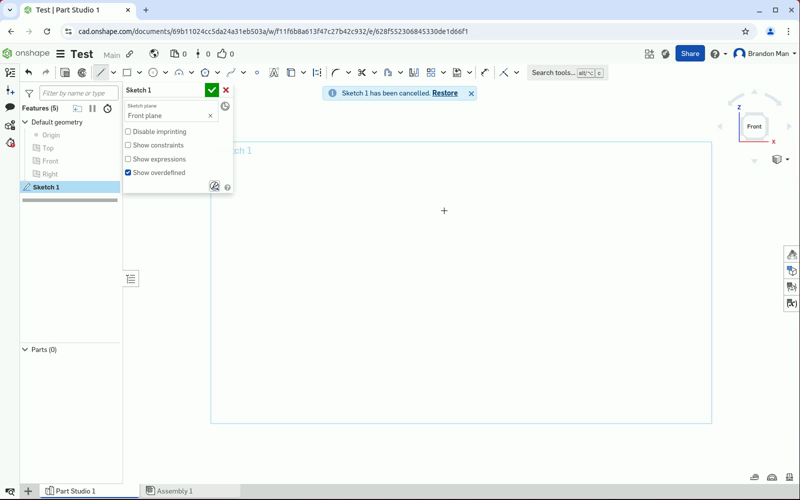
key_up(shift)
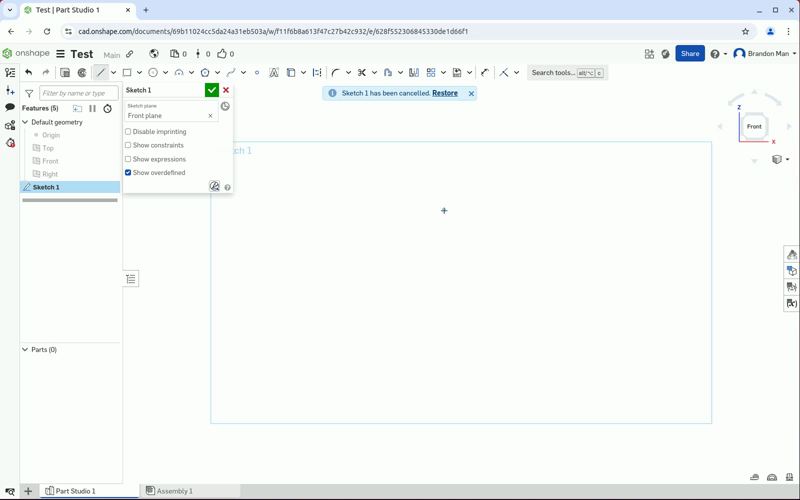
key_down(shift)
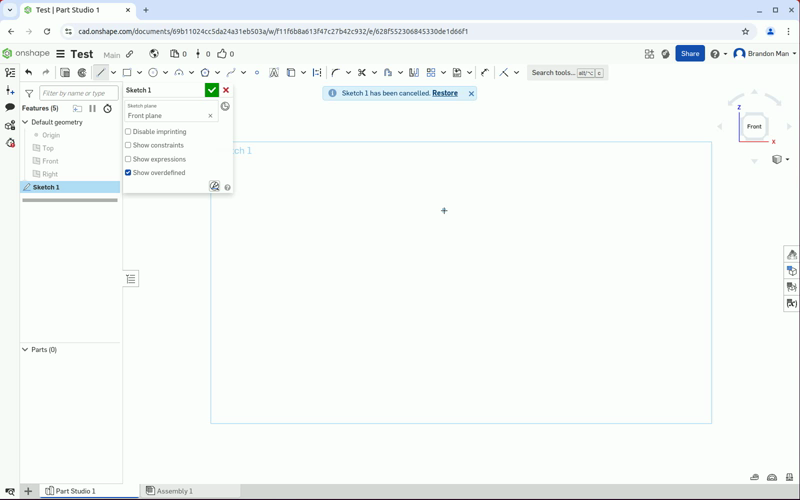
mouse_move(474, 210)
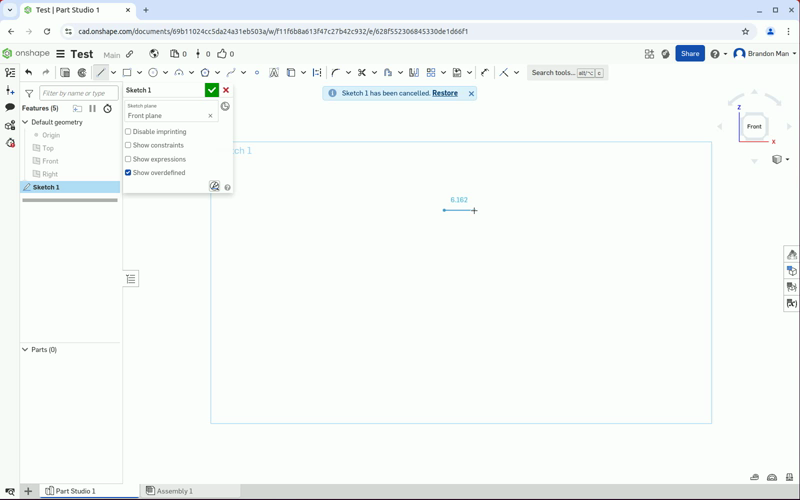
mouse_move(477, 210)
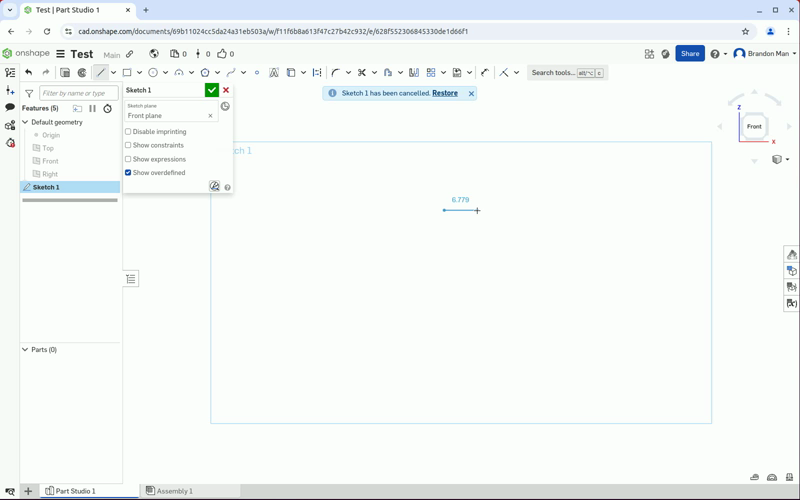
click(477, 210)
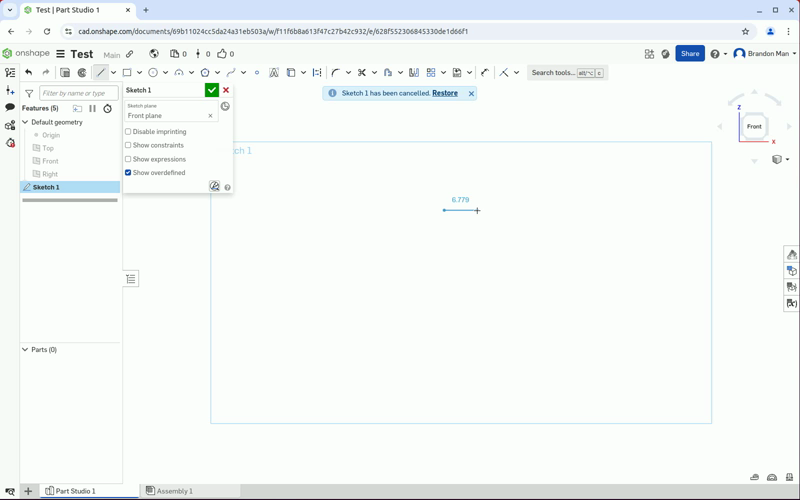
key_up(shift)
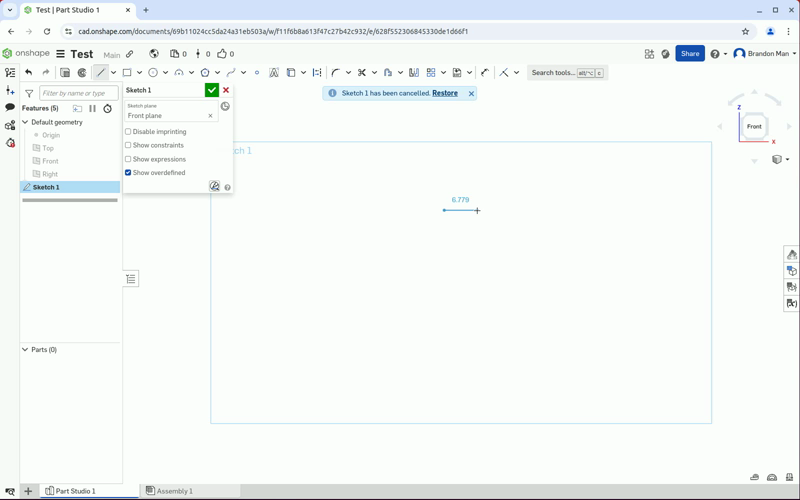
key(esc)
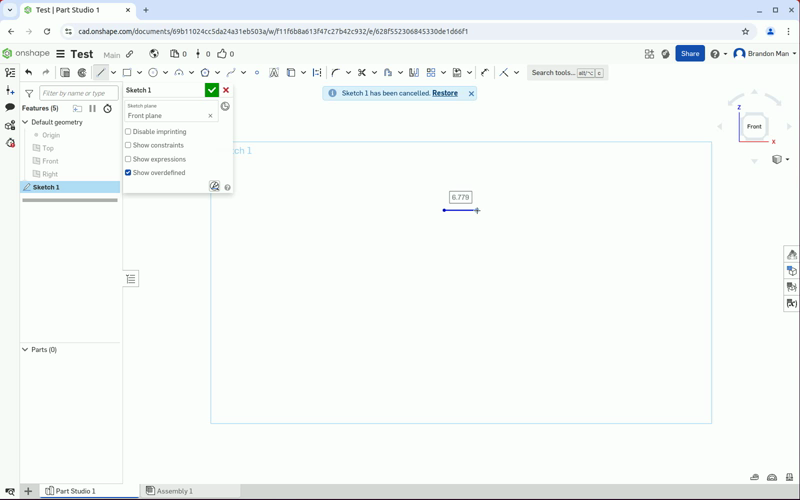
key(a)
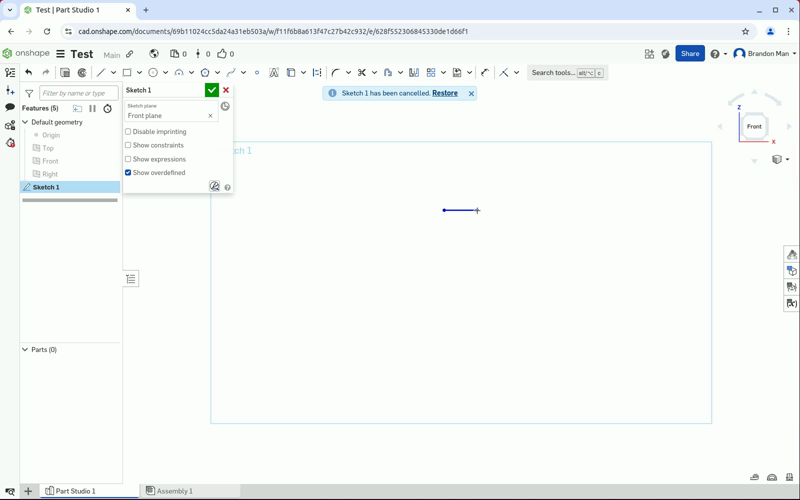
mouse_move(477, 210)
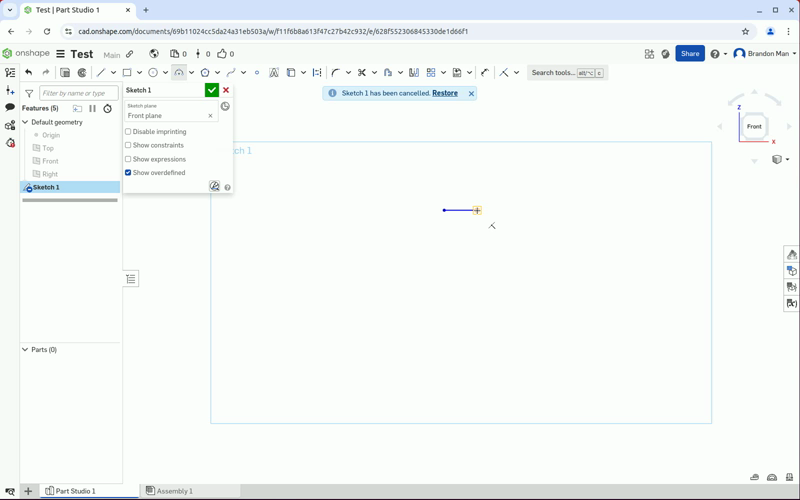
click(477, 210)
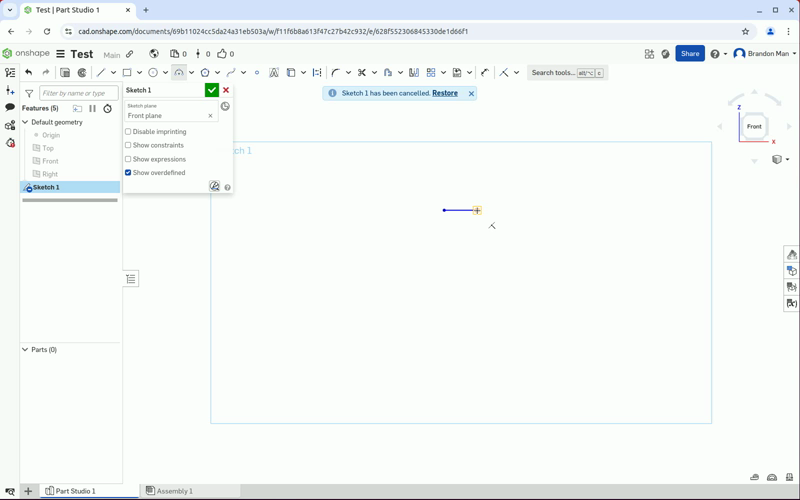
mouse_move(444, 210)
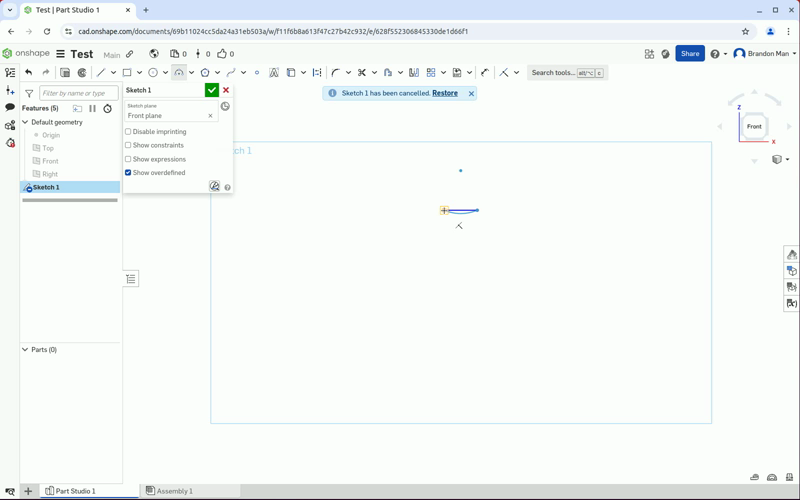
click(444, 210)
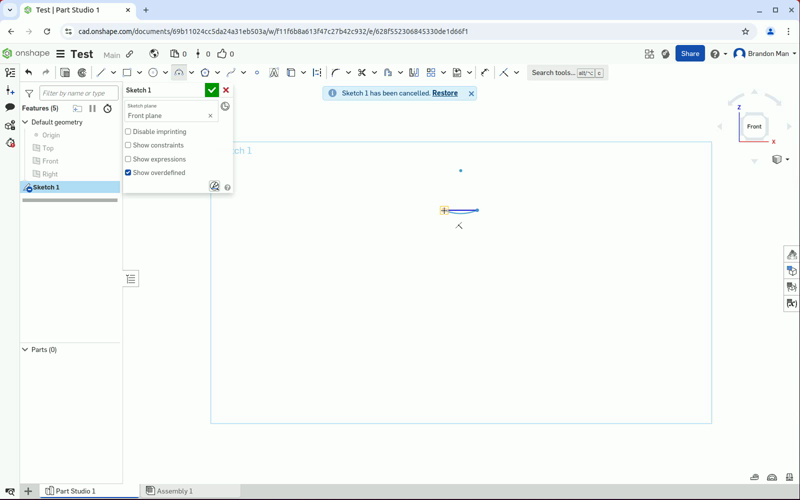
key_down(shift)
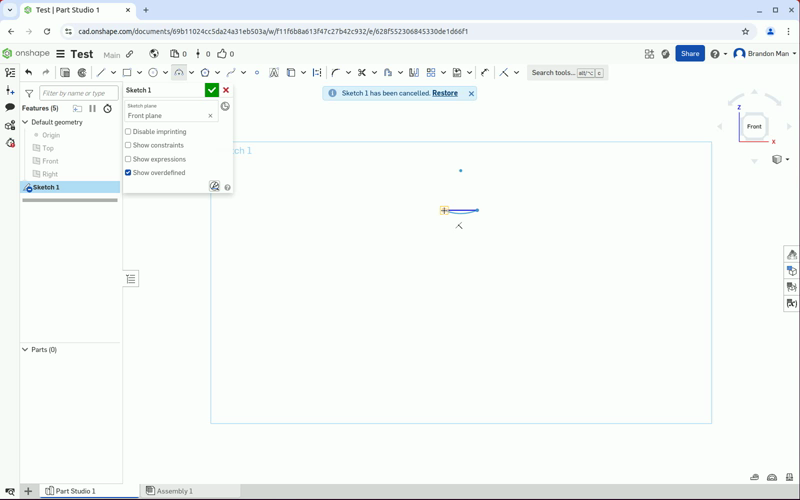
mouse_move(460, 194)
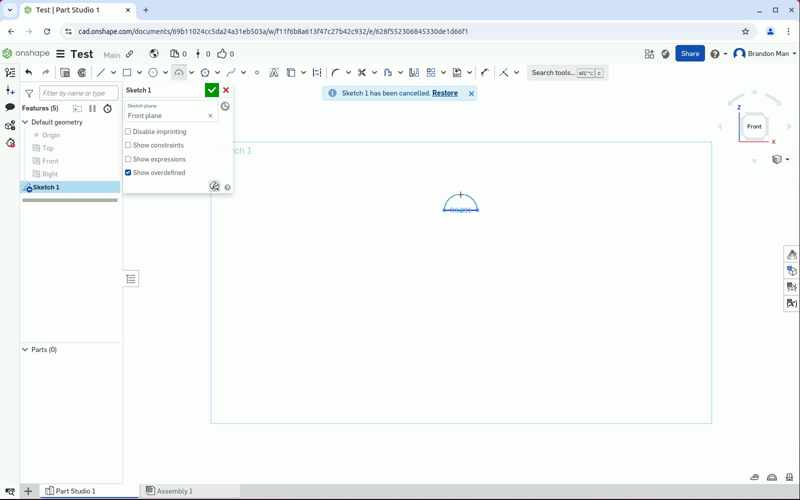
click(460, 194)
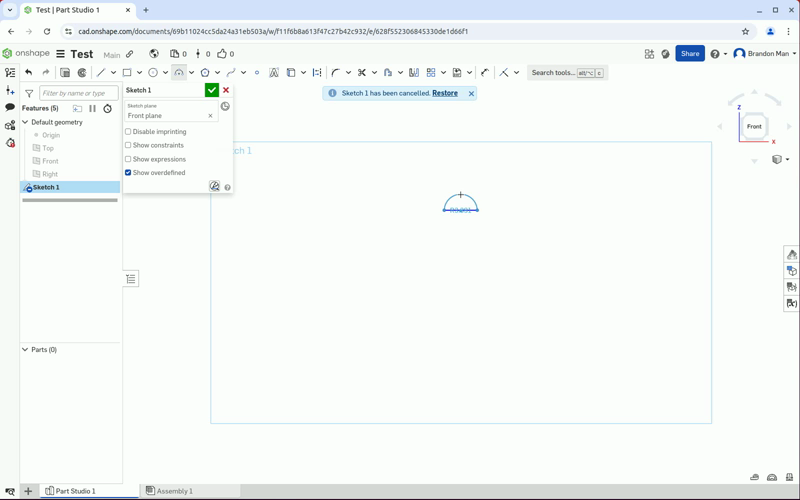
key_up(shift)
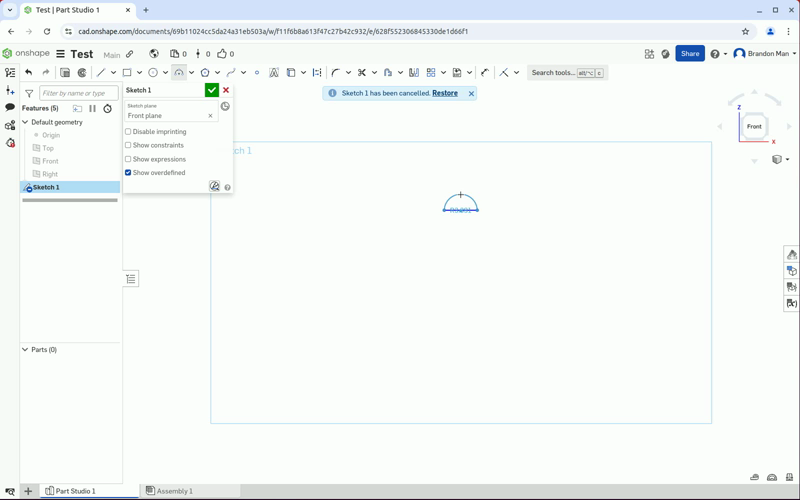
key(esc)
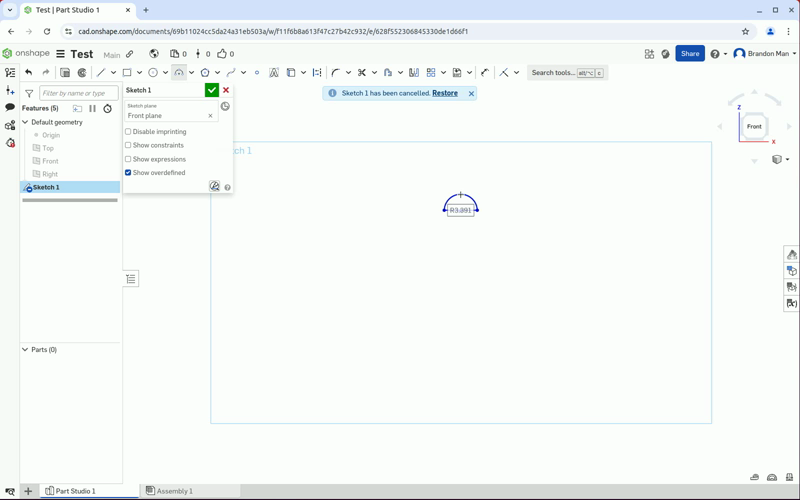
mouse_move(452, 202)
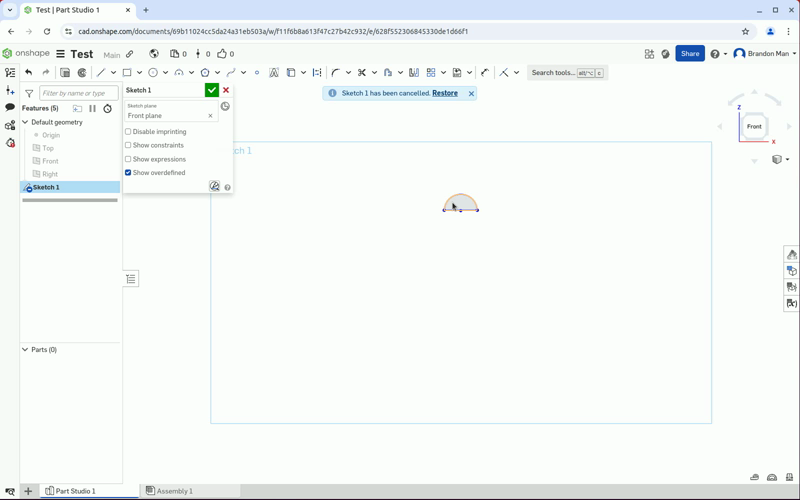
scroll(6)
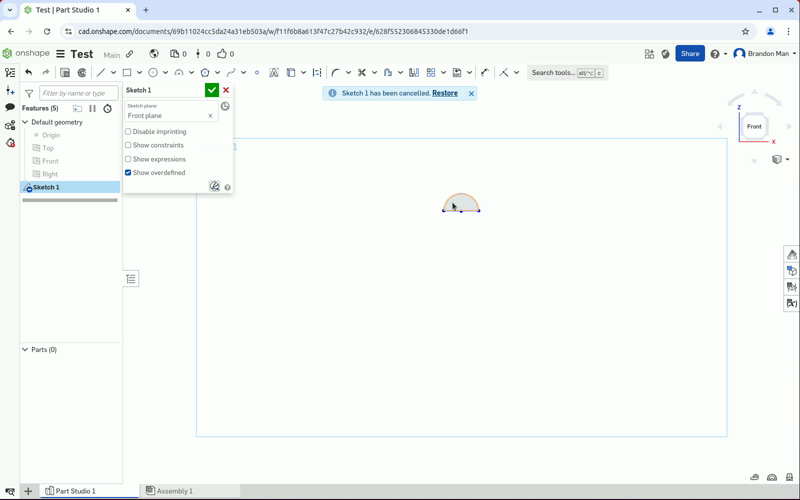
scroll(6)
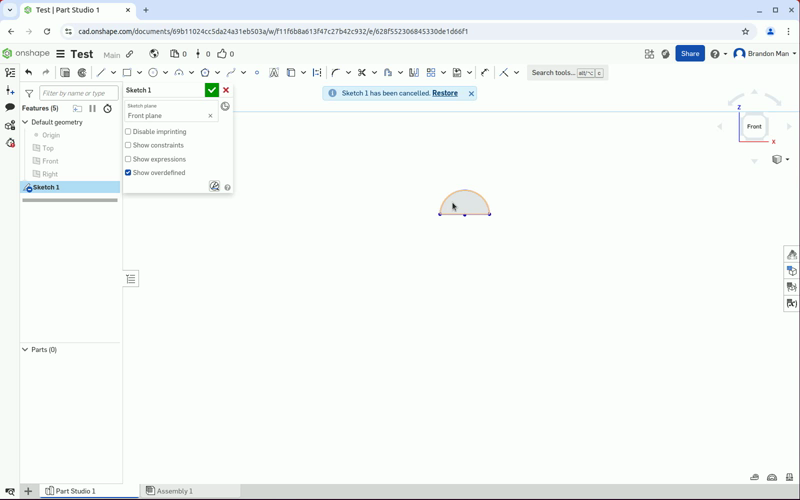
scroll(6)
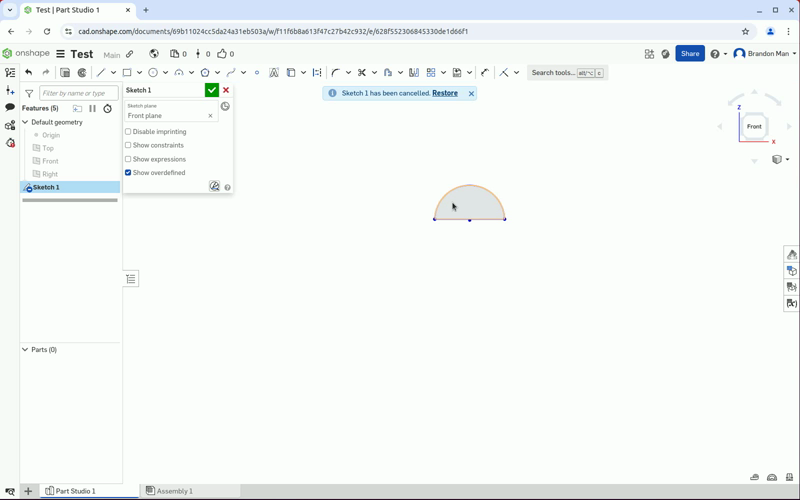
scroll(6)
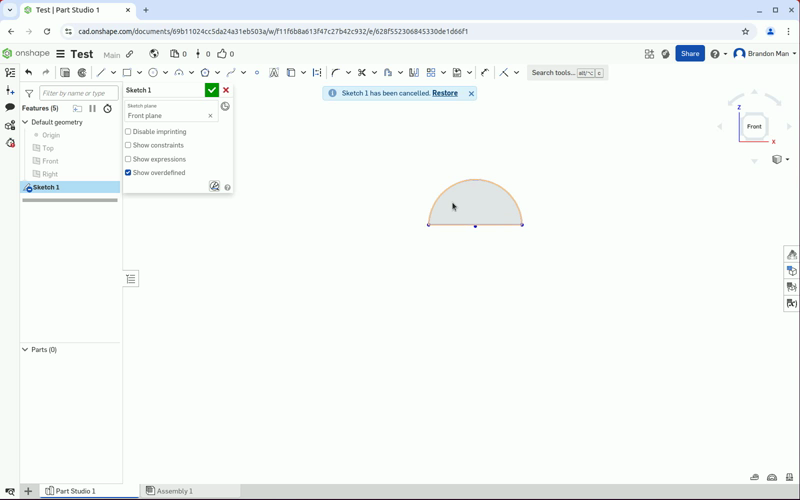
scroll(6)
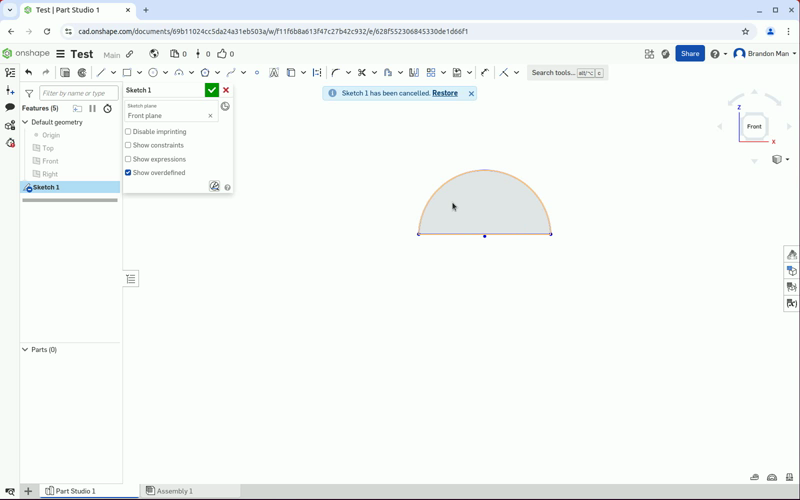
scroll(6)
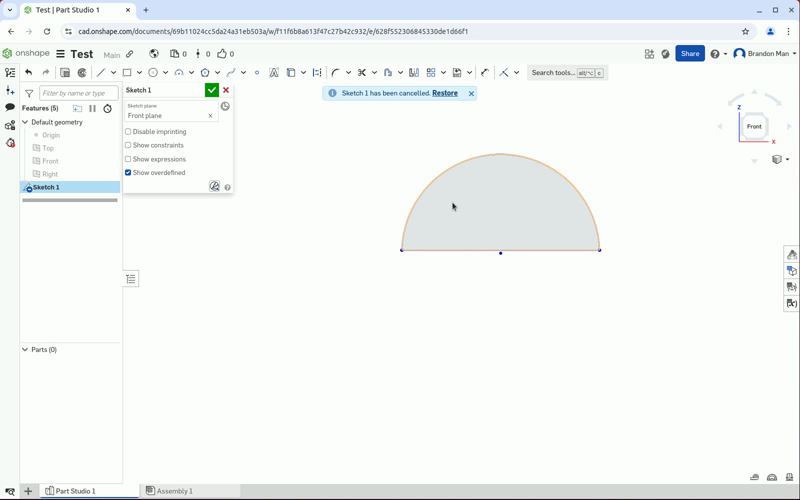
scroll(6)
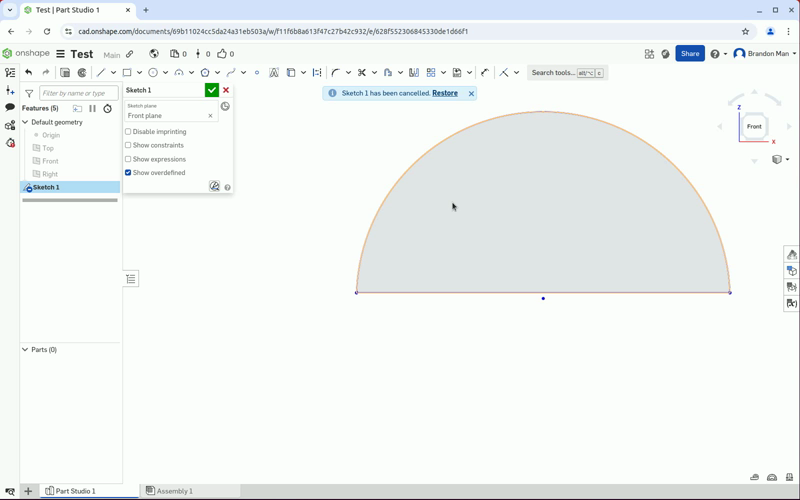
click(452, 202)
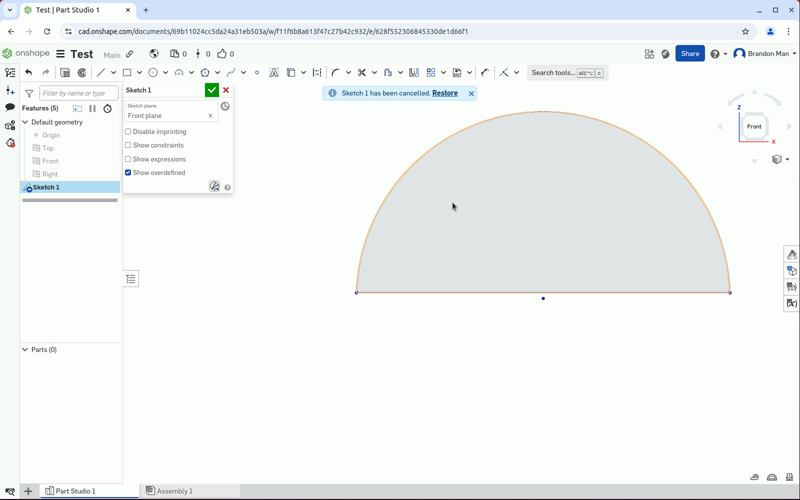
scroll(-6)
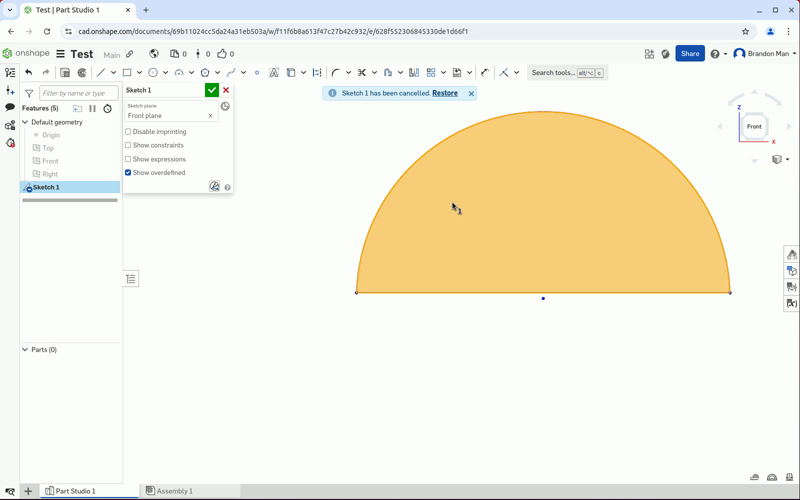
scroll(-6)
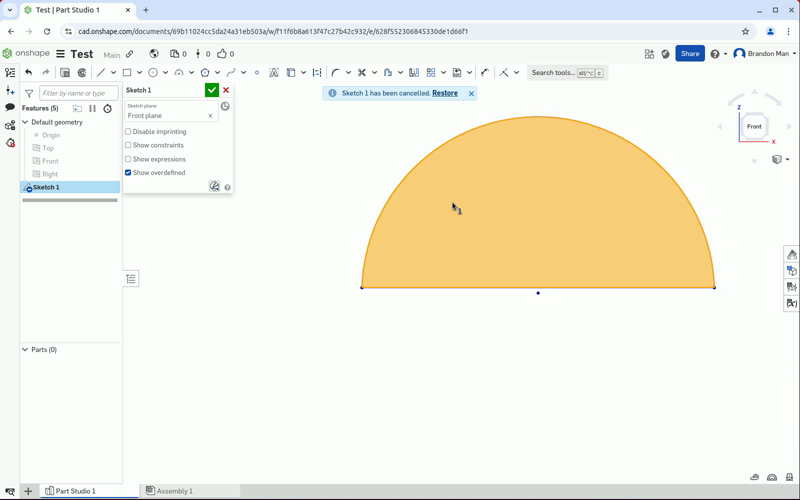
scroll(-6)
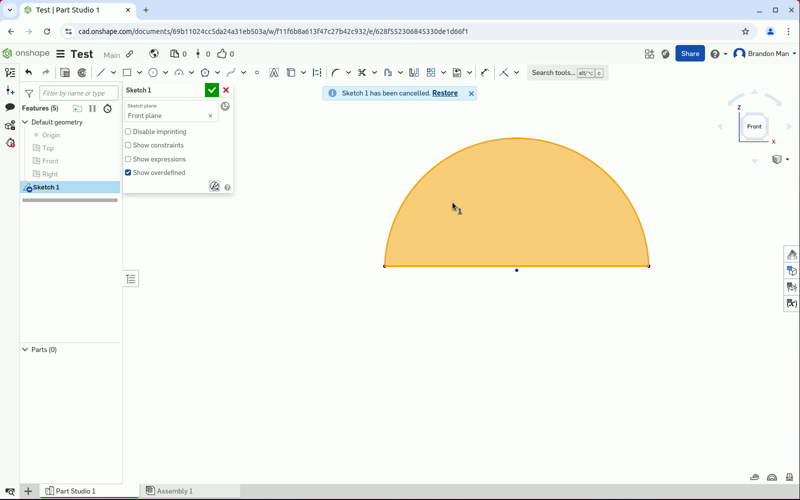
scroll(-6)
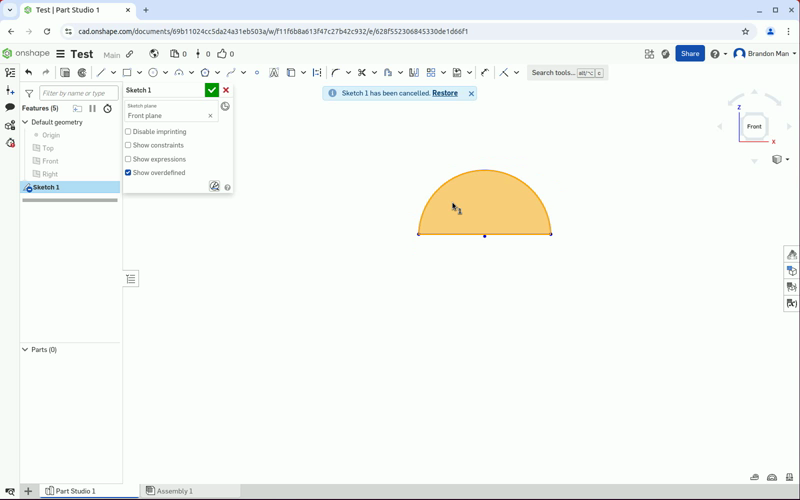
scroll(-6)
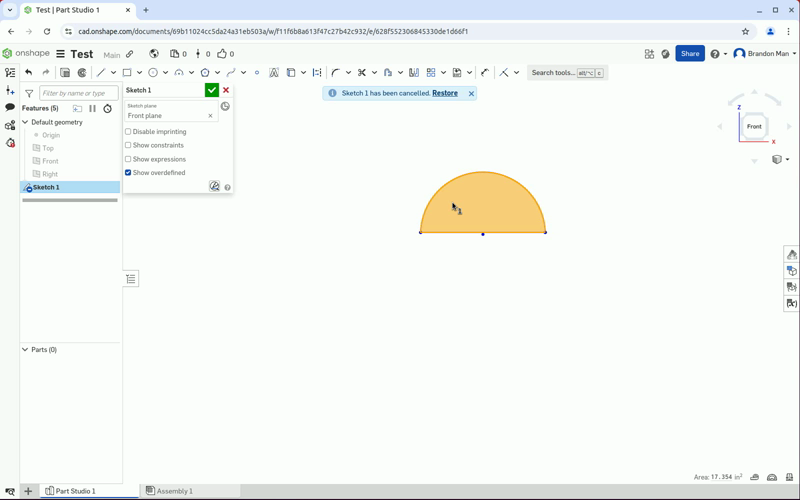
scroll(-6)
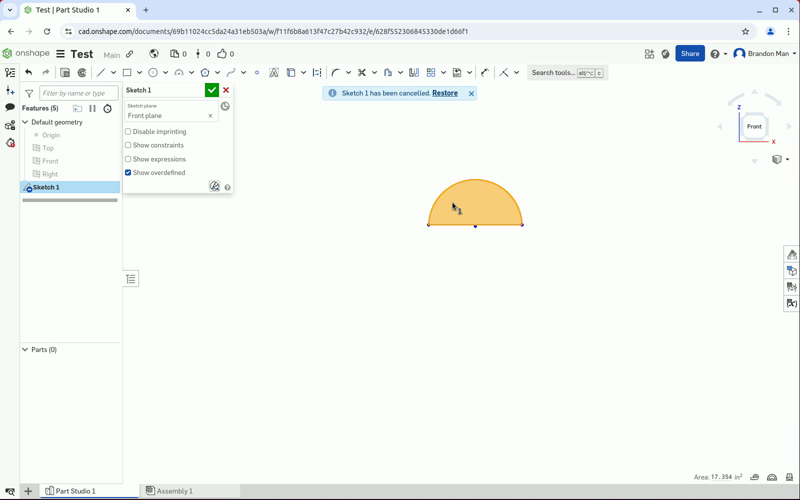
scroll(-6)
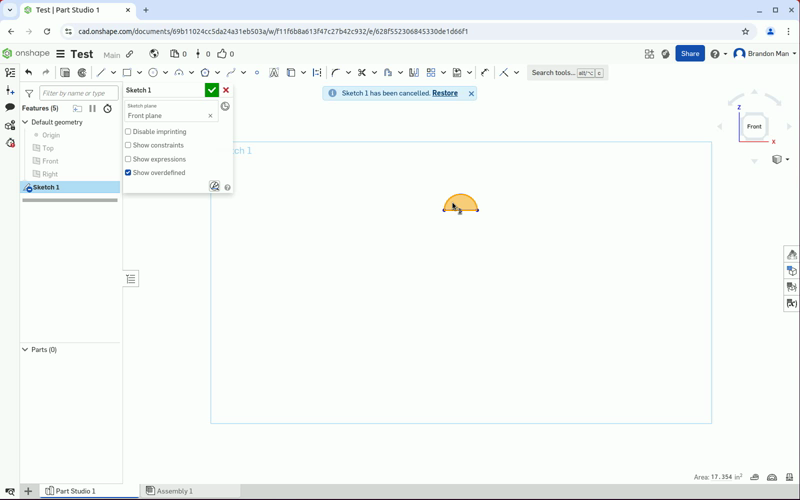
mouse_move(73, 352)
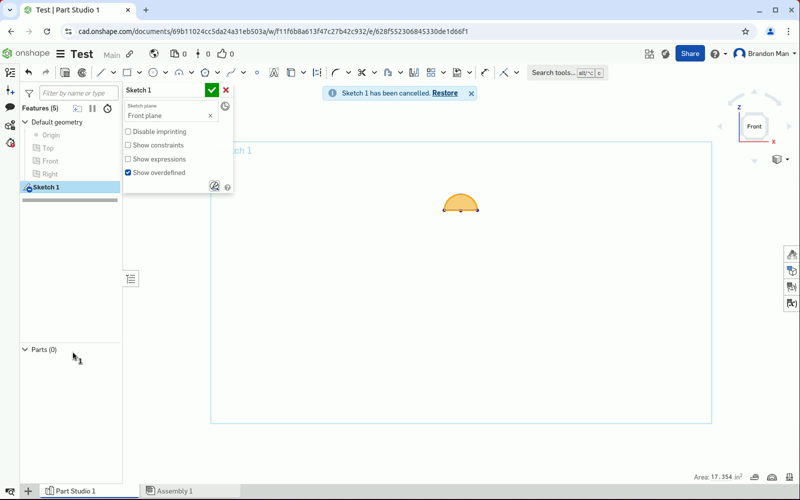
key(shift+y)
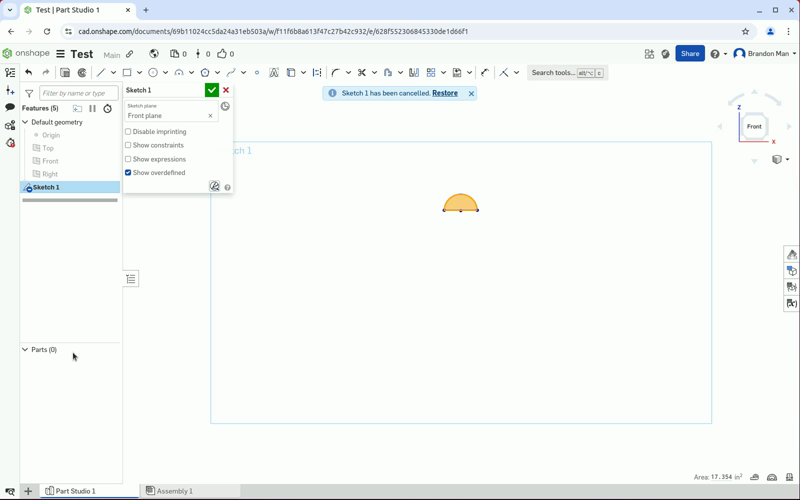
key(shift+e)
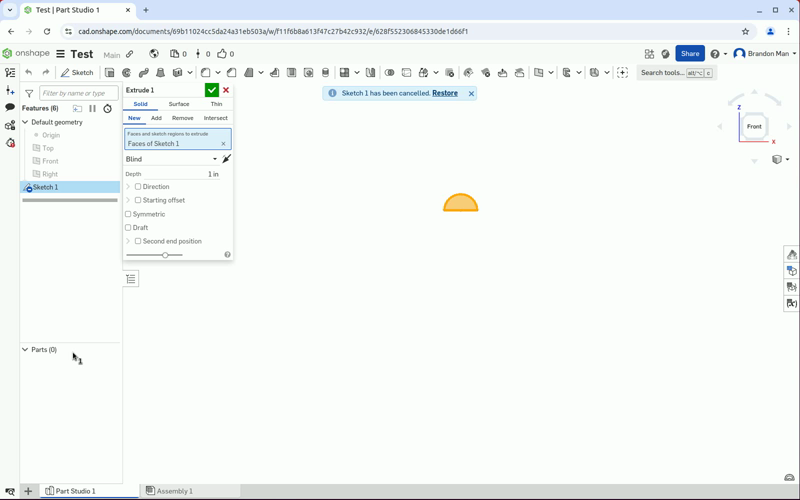
mouse_move(143, 106)
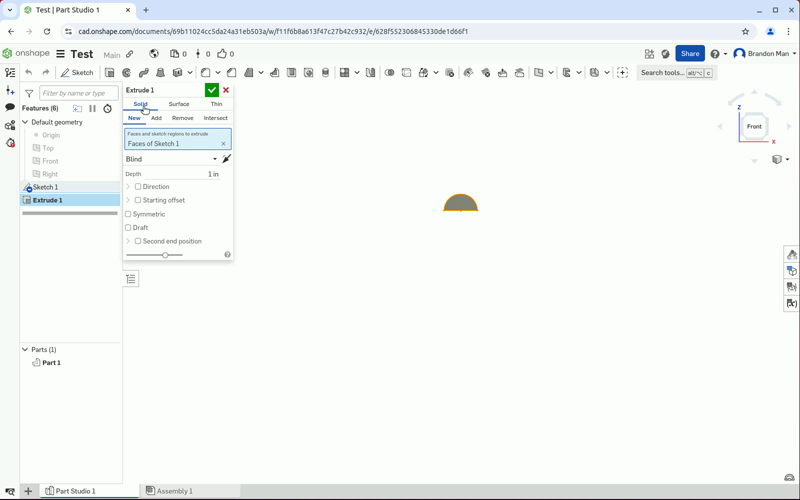
click(143, 106)
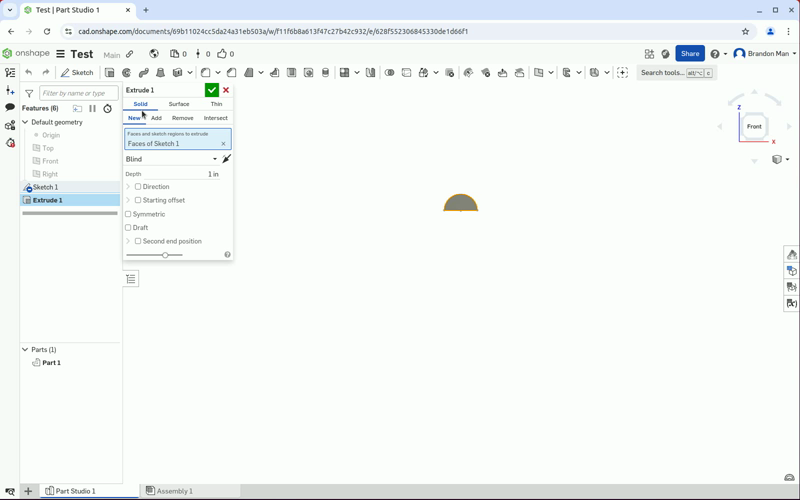
mouse_move(137, 120)
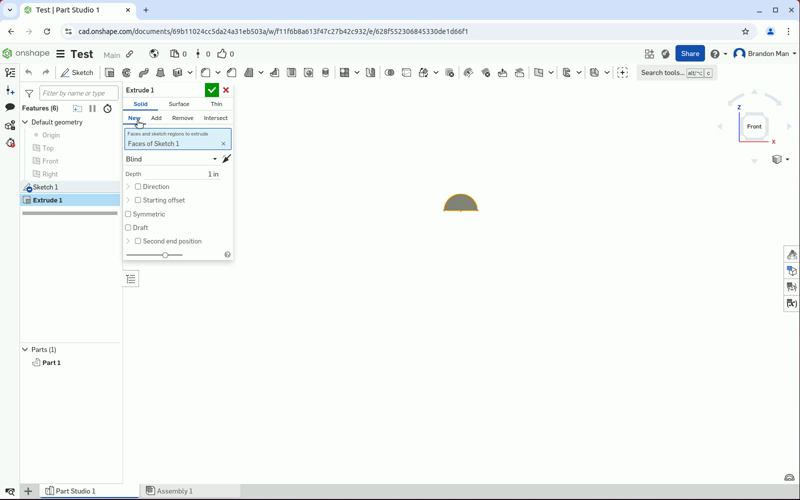
click(137, 120)
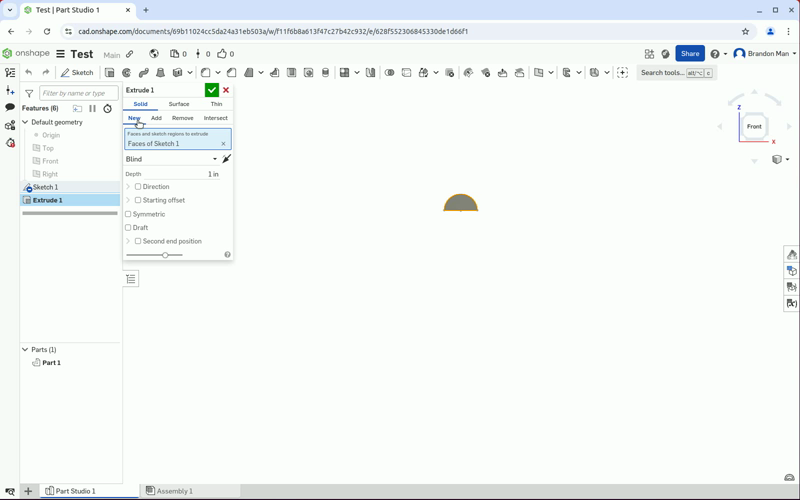
key(tab, 4)
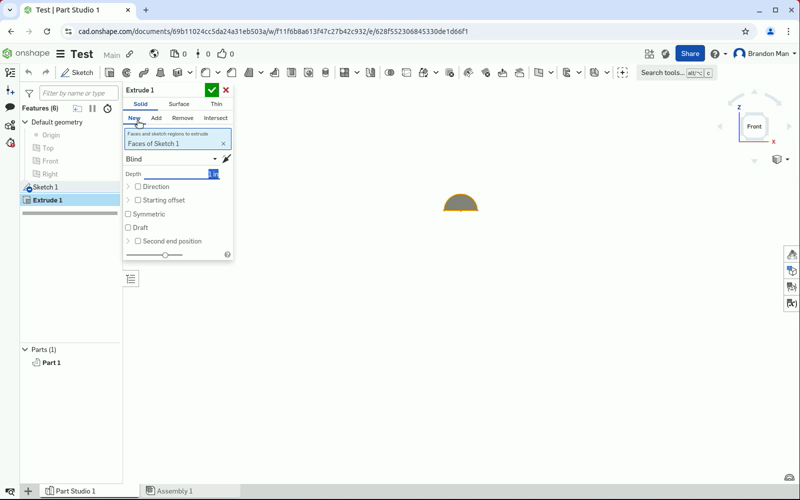
text(5.055)
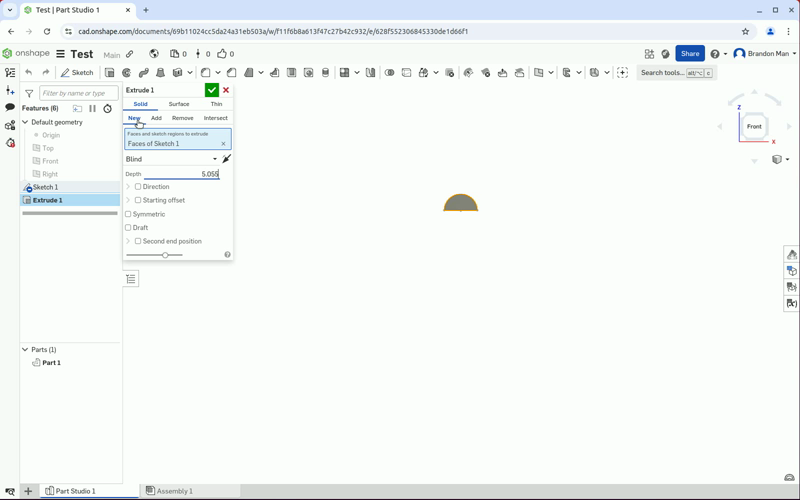
key(enter)
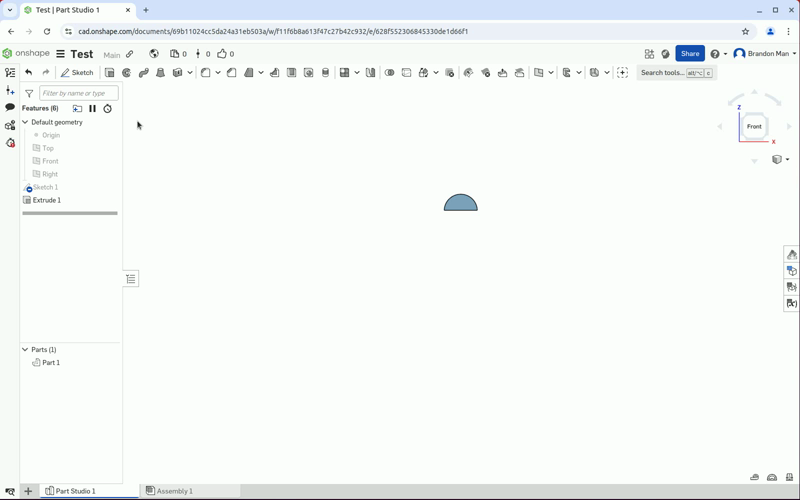
key(shift+h)
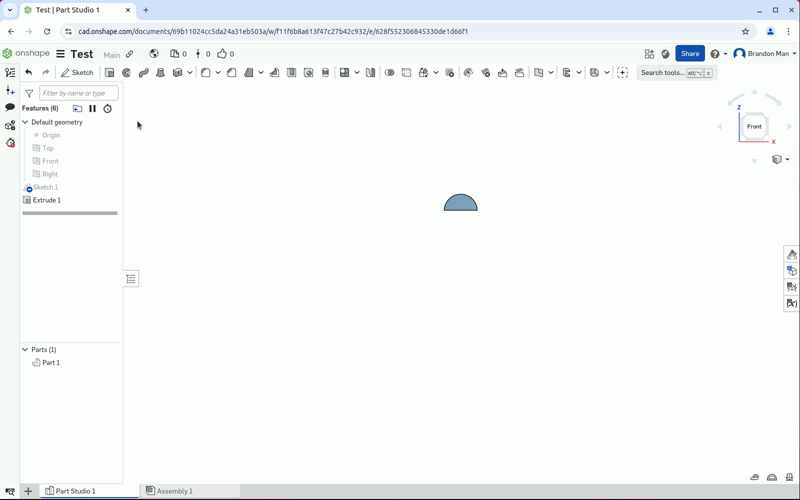
key(shift+h)
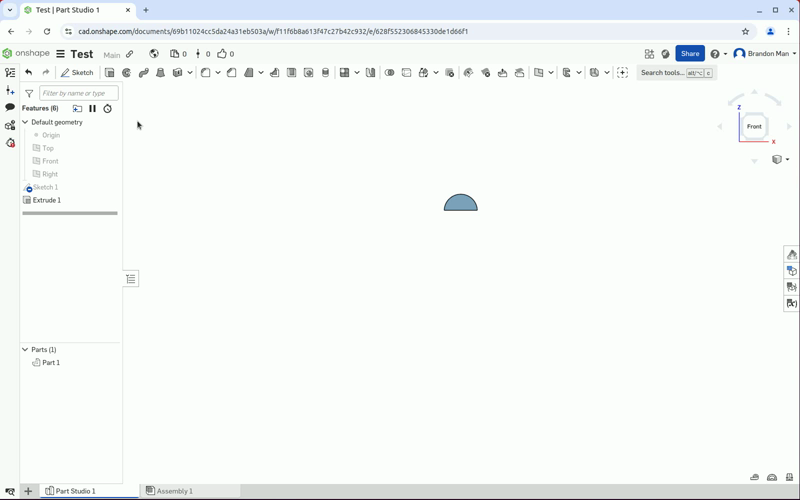
mouse_move(73, 189)
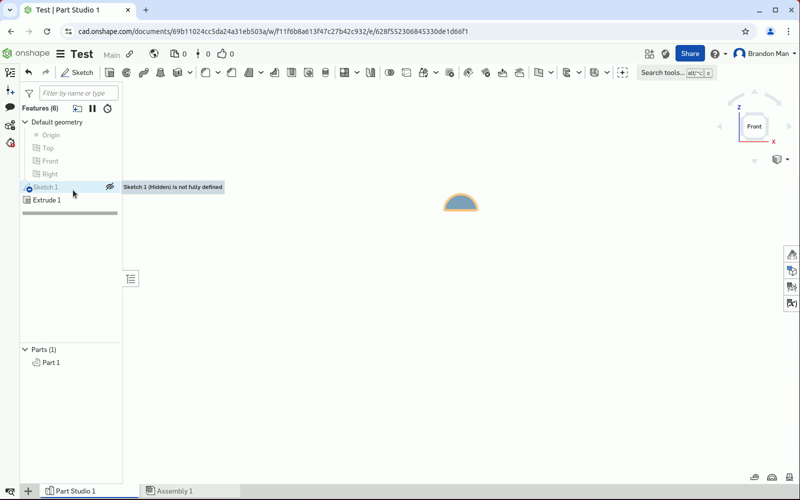
click(73, 189)
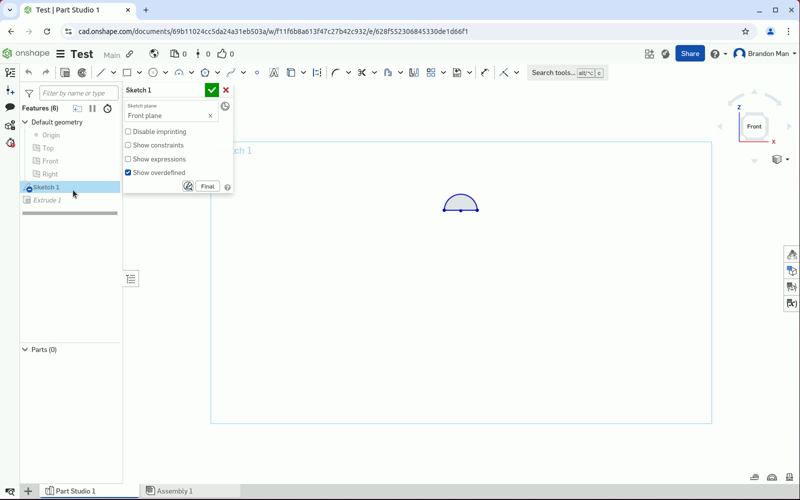
mouse_move(229, 92)
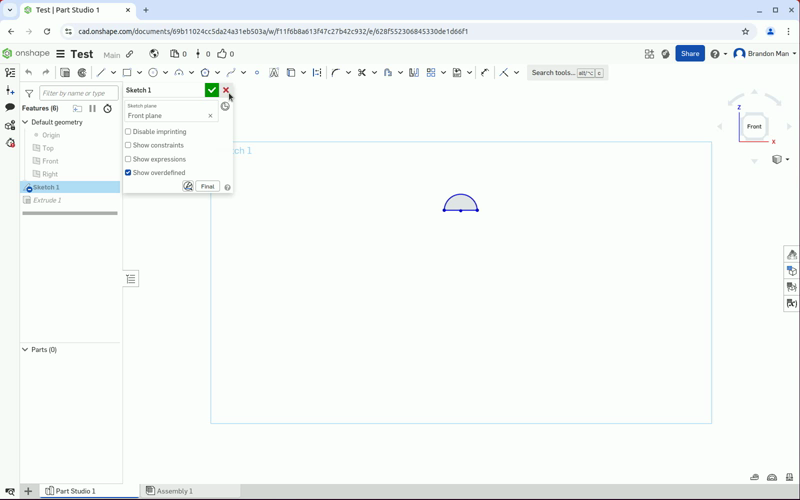
click(229, 92)
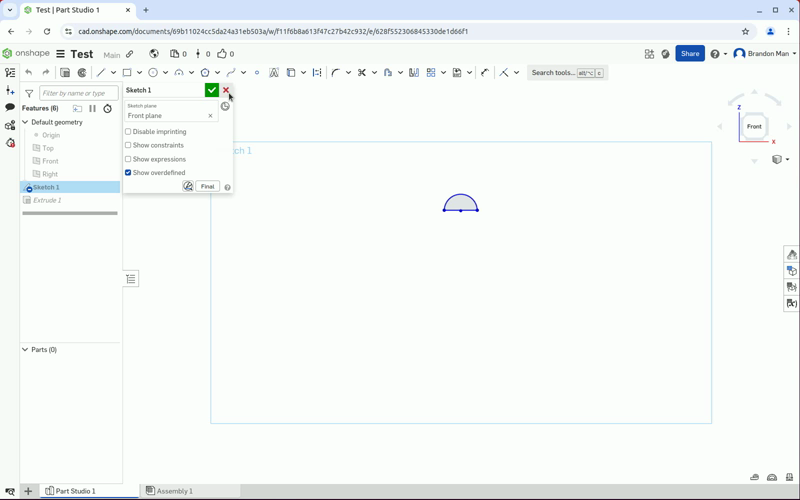
key(shift+s)
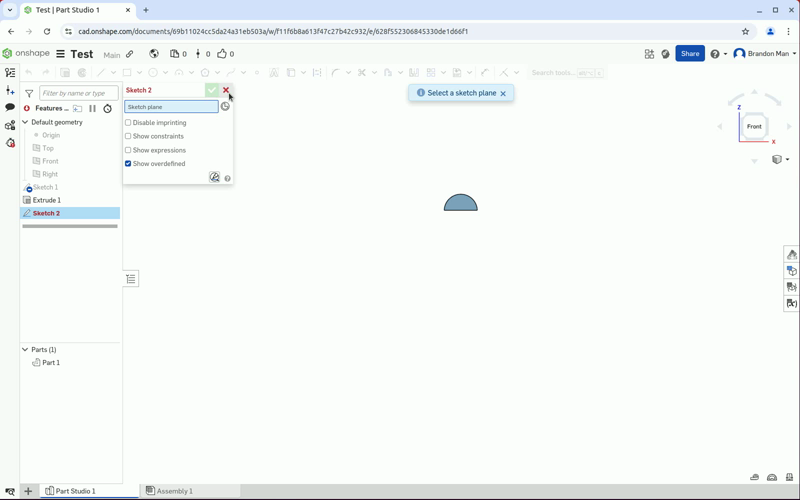
mouse_move(73, 163)
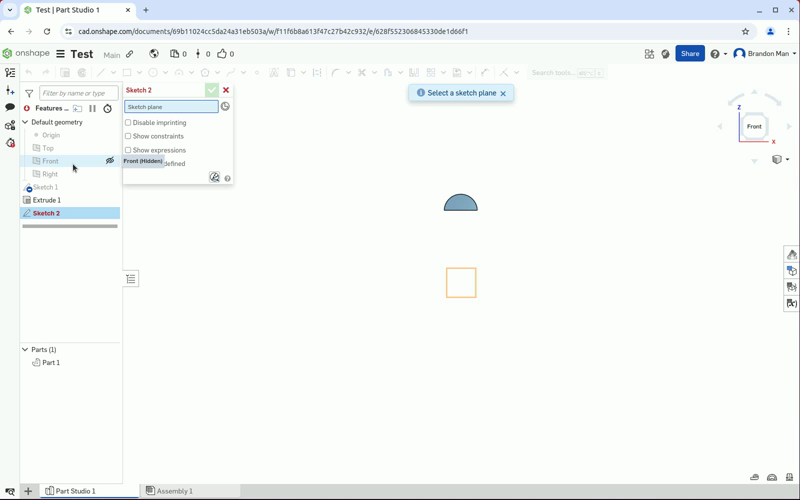
click(73, 163)
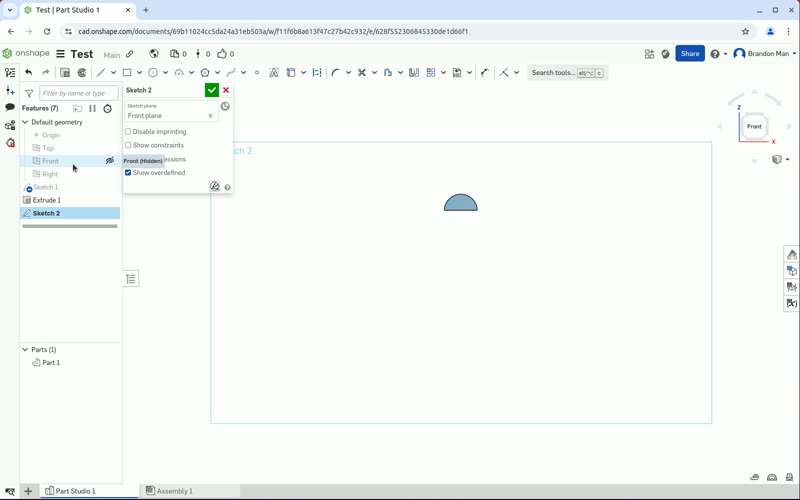
mouse_move(73, 352)
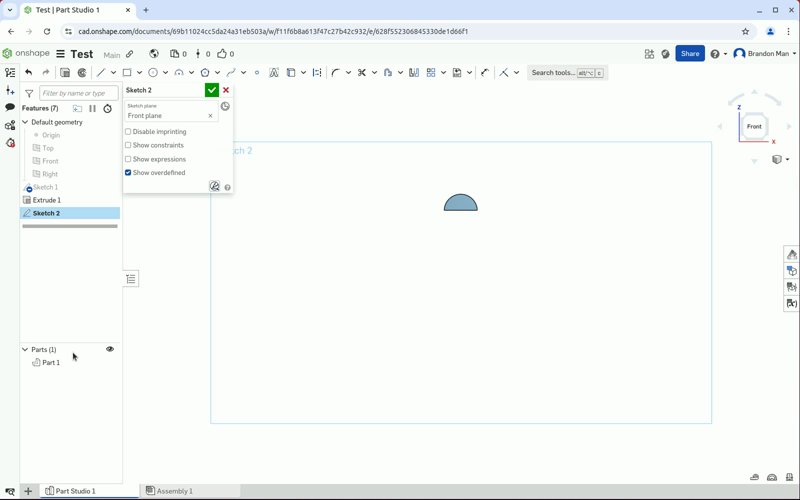
key(y)
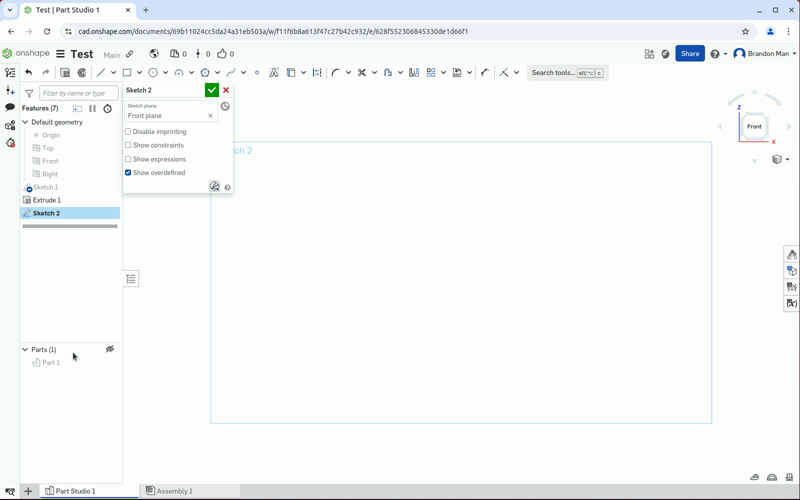
key(c)
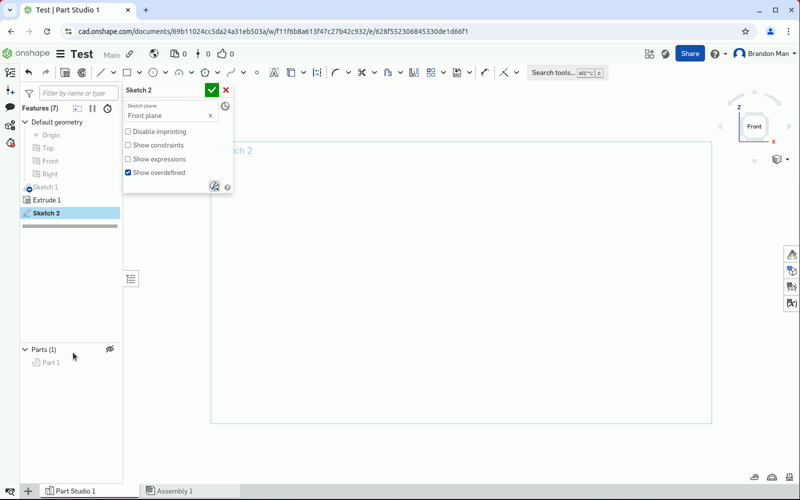
key_down(shift)
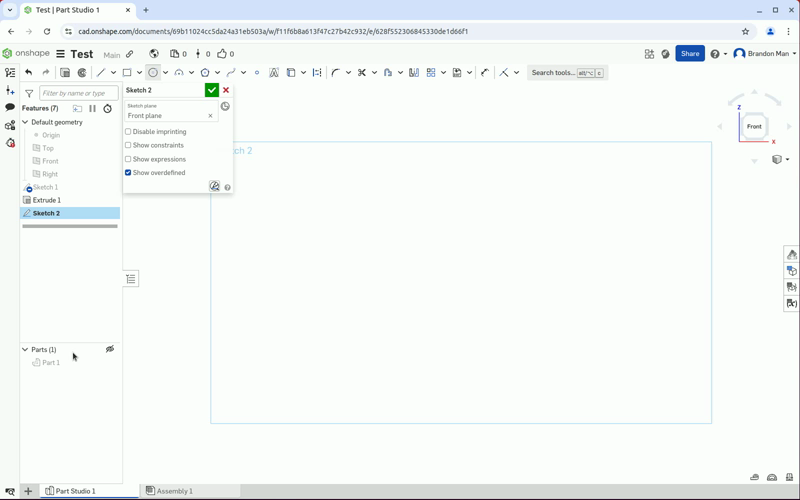
mouse_move(461, 390)
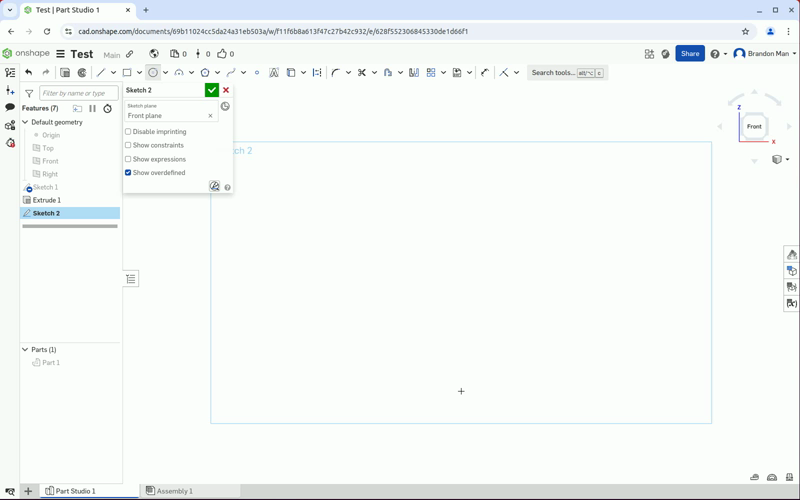
click(461, 390)
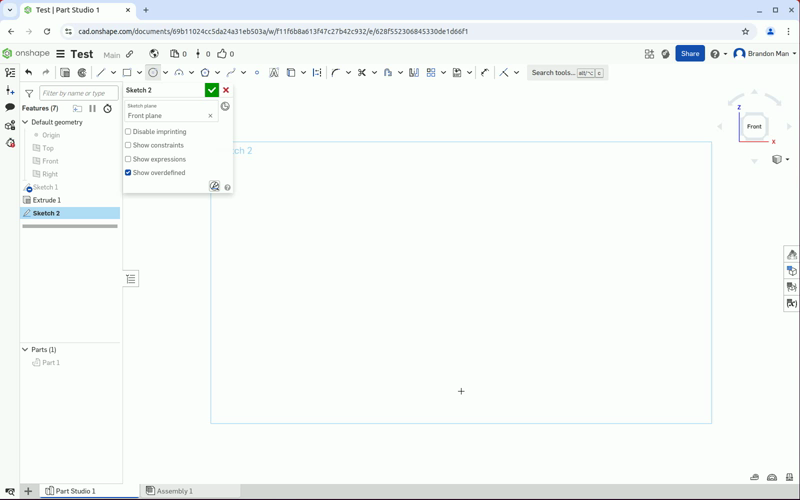
key_up(shift)
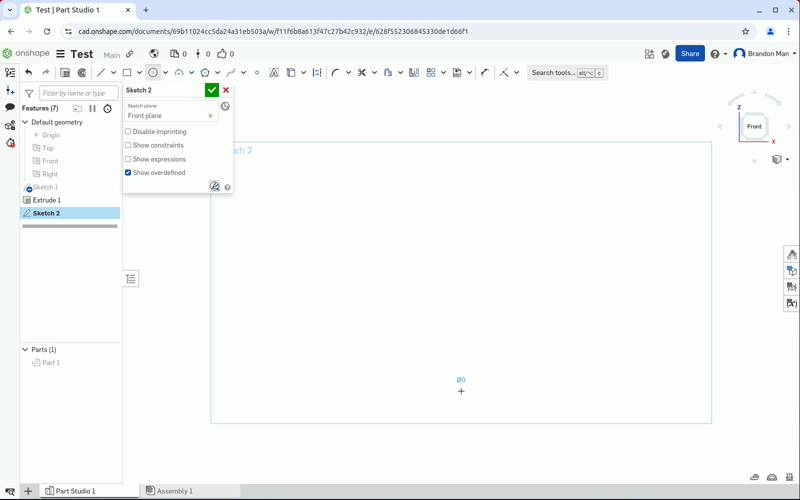
mouse_move(466, 390)
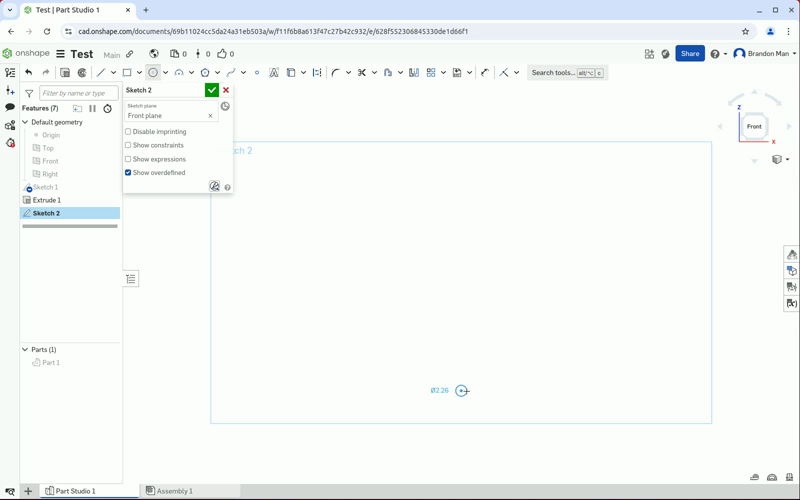
click(466, 390)
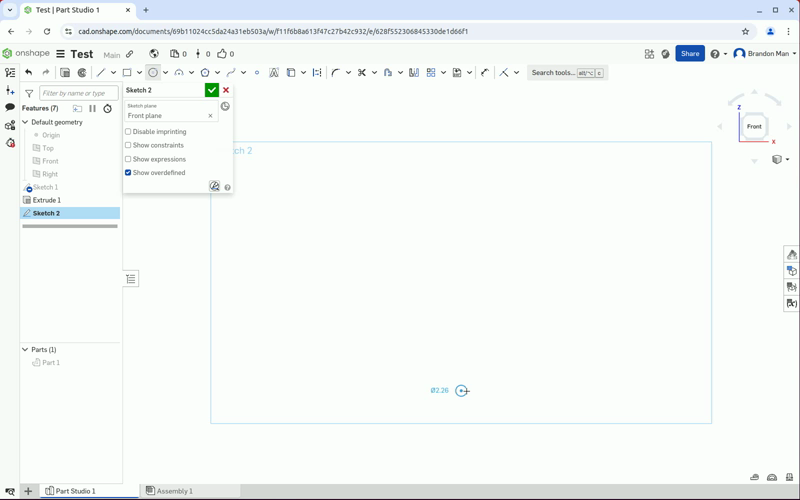
key(esc)
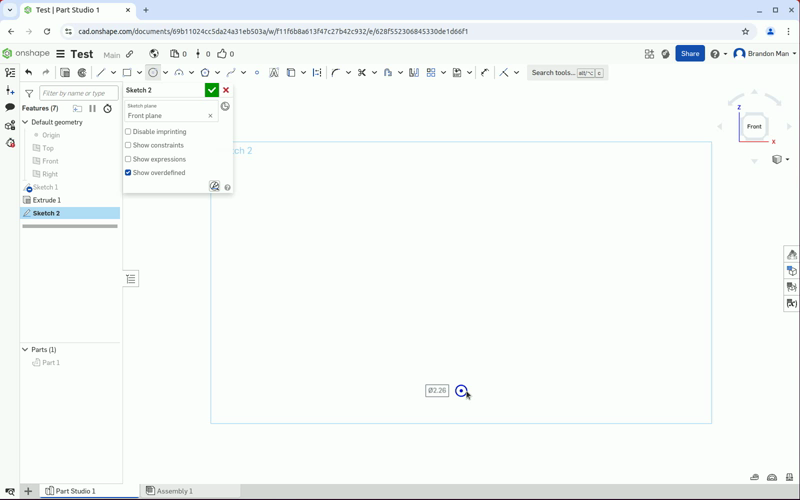
mouse_move(463, 388)
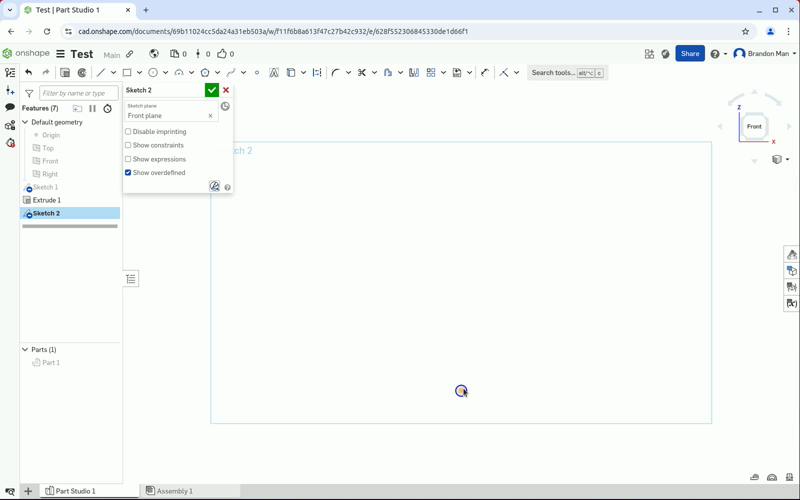
scroll(6)
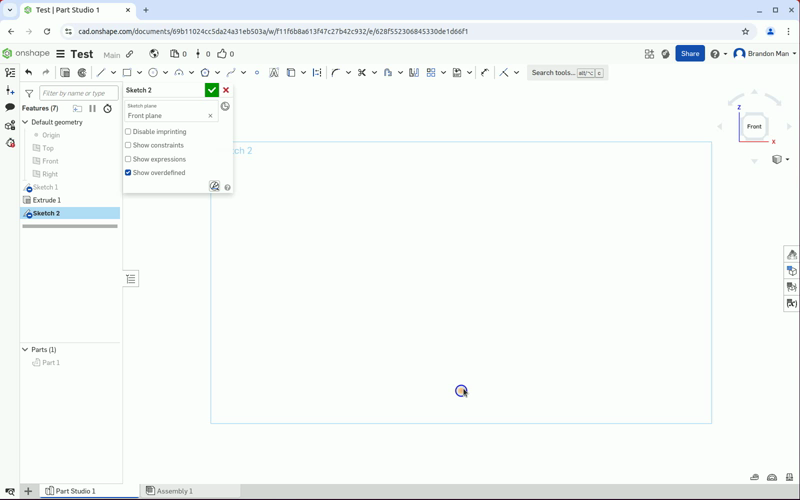
scroll(6)
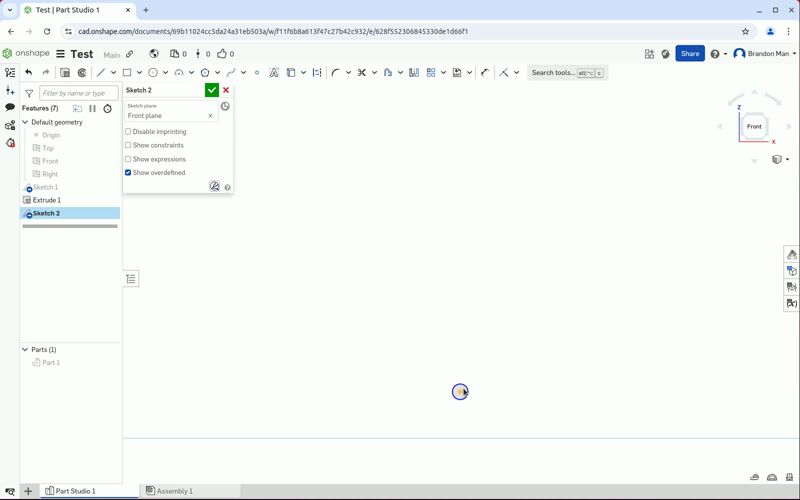
scroll(6)
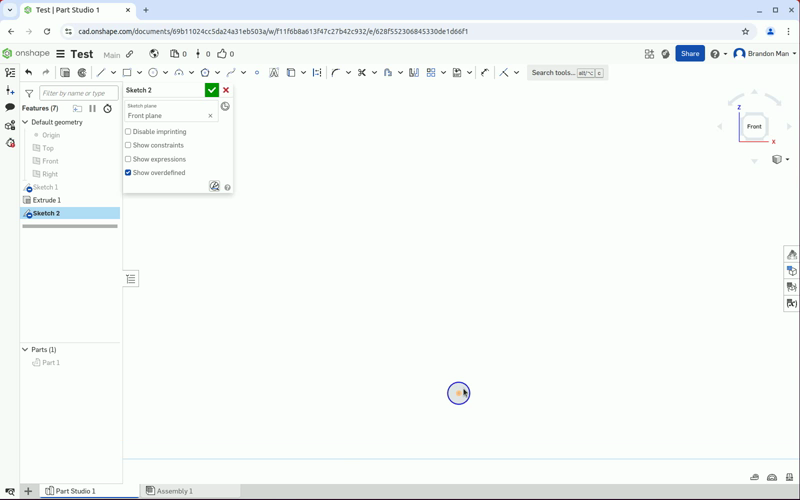
scroll(6)
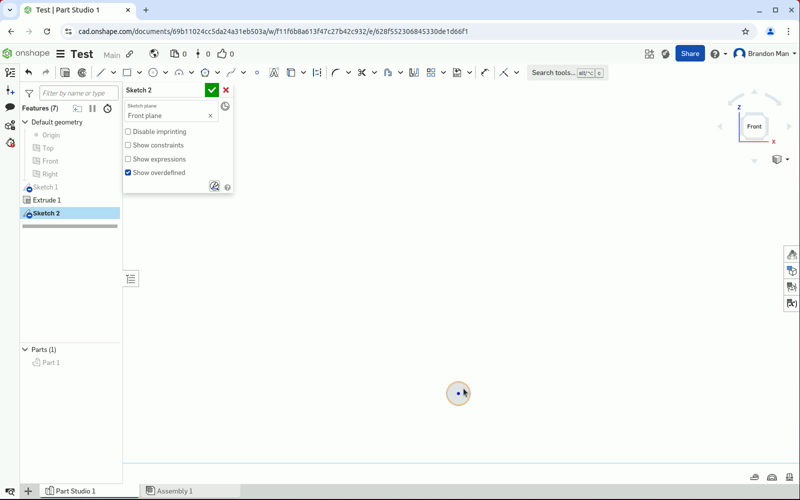
scroll(6)
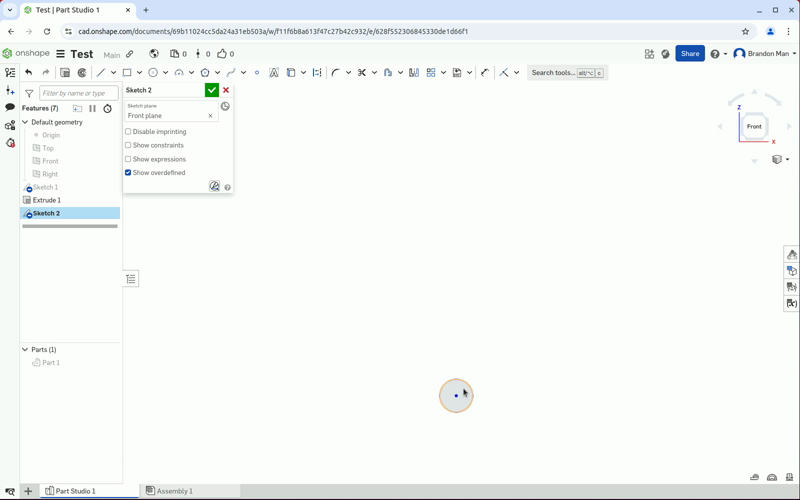
scroll(6)
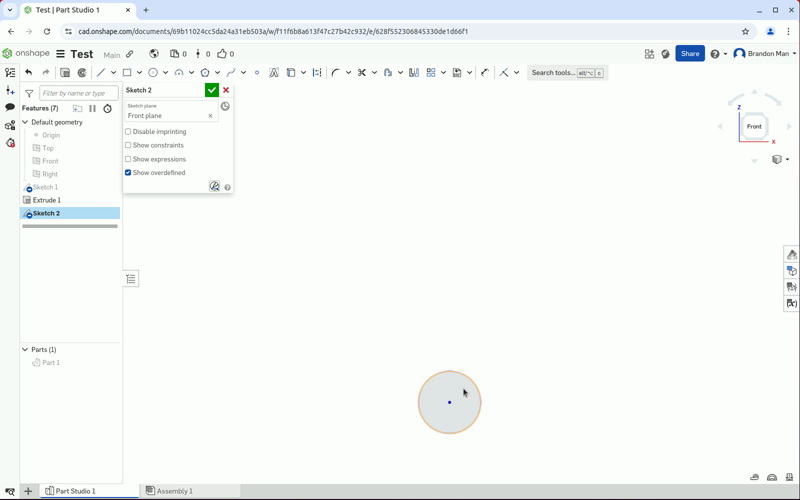
scroll(6)
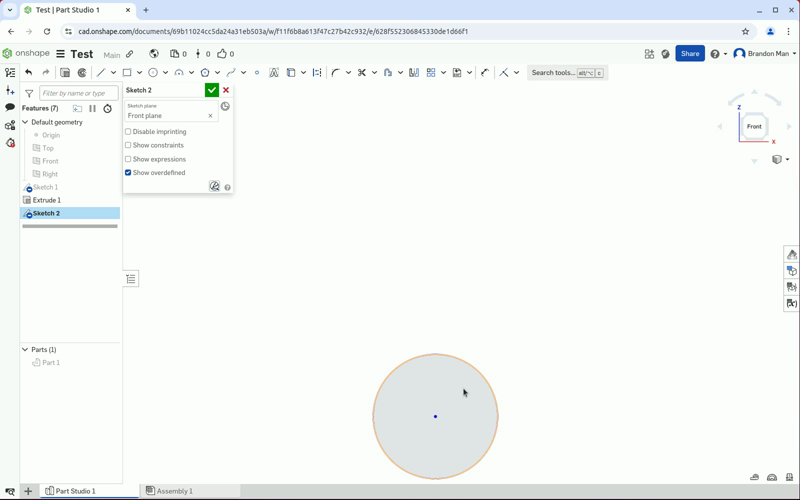
click(463, 388)
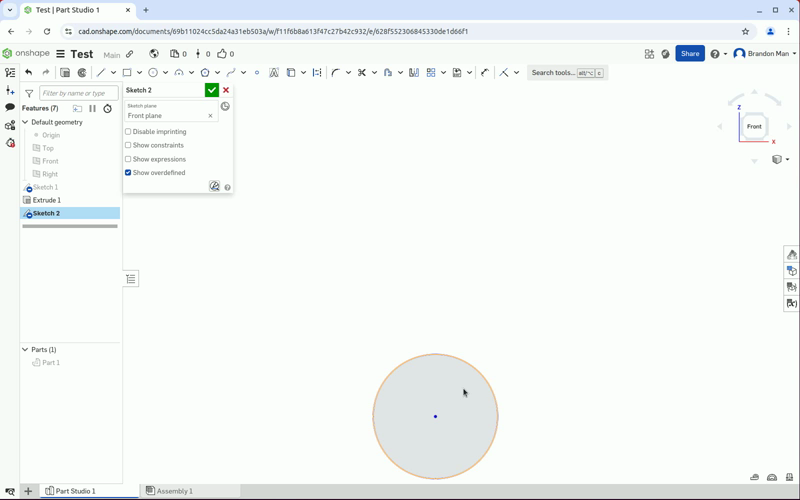
scroll(-6)
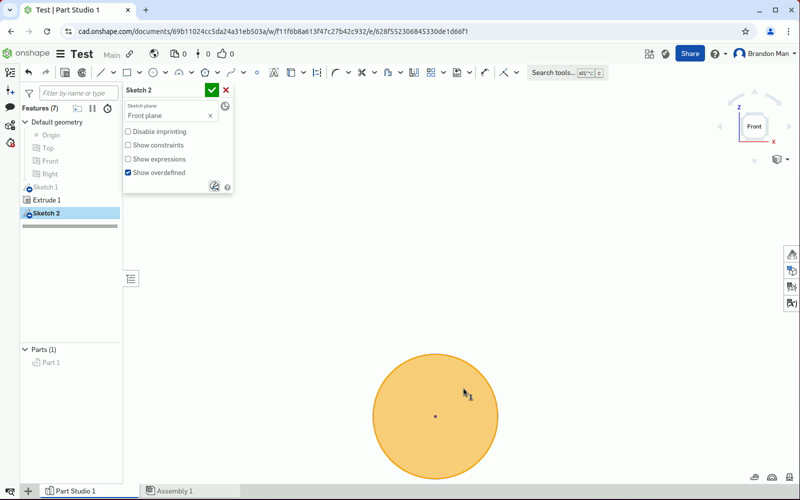
scroll(-6)
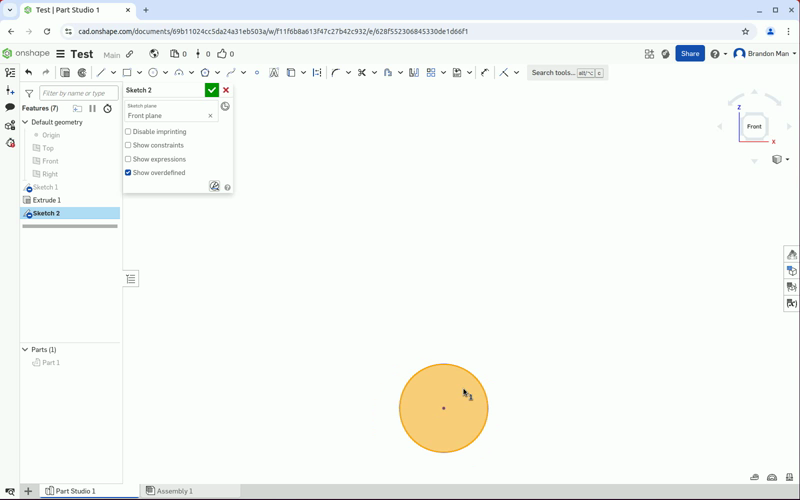
scroll(-6)
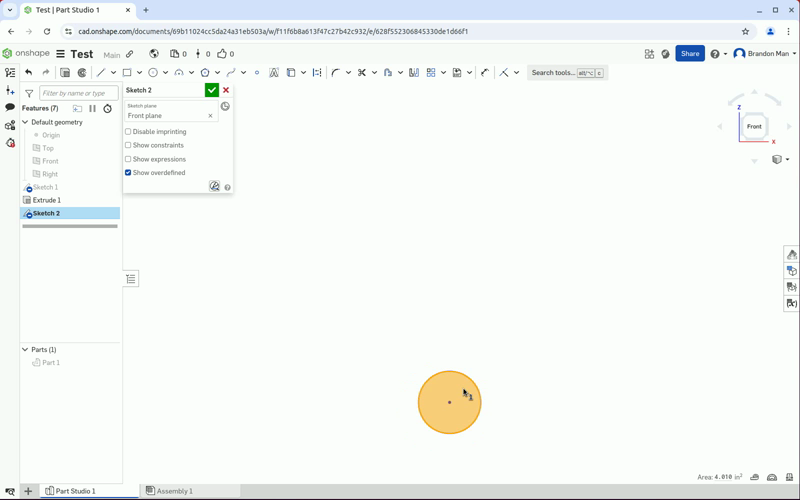
scroll(-6)
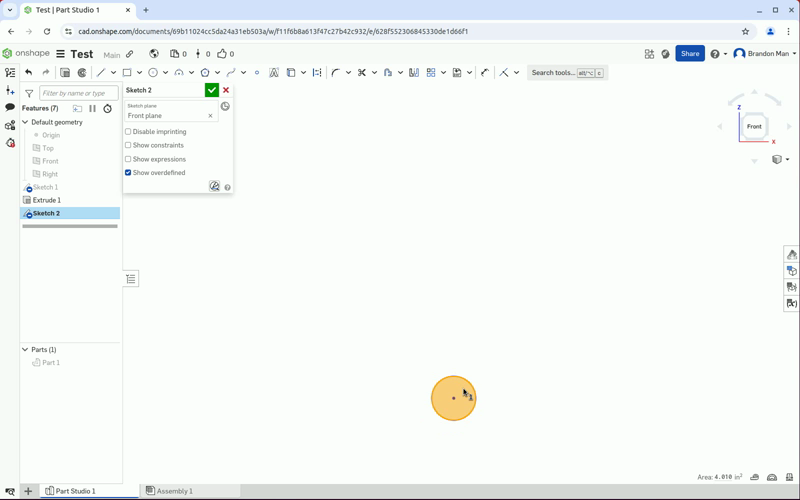
scroll(-6)
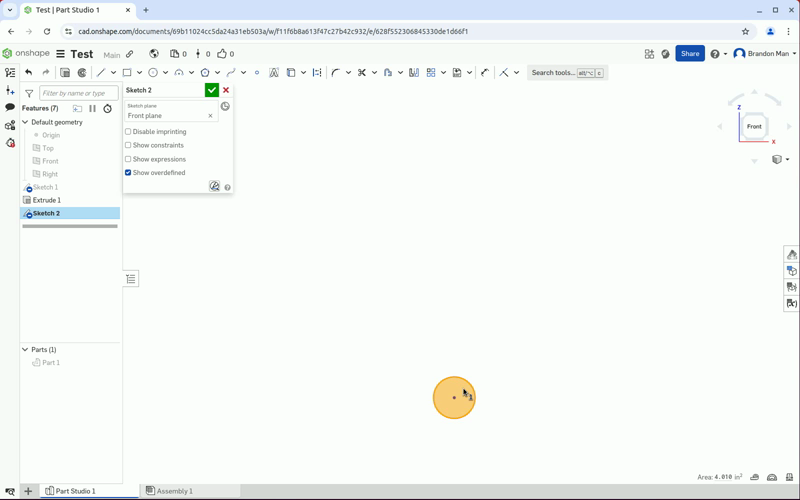
scroll(-6)
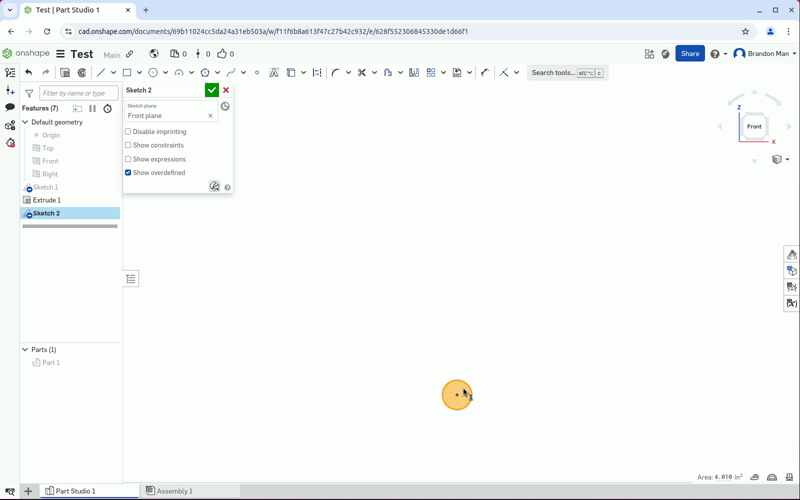
scroll(-6)
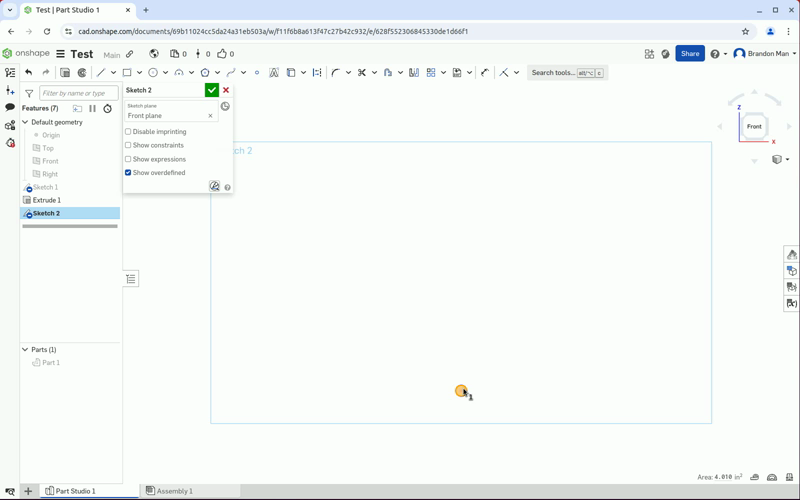
mouse_move(73, 352)
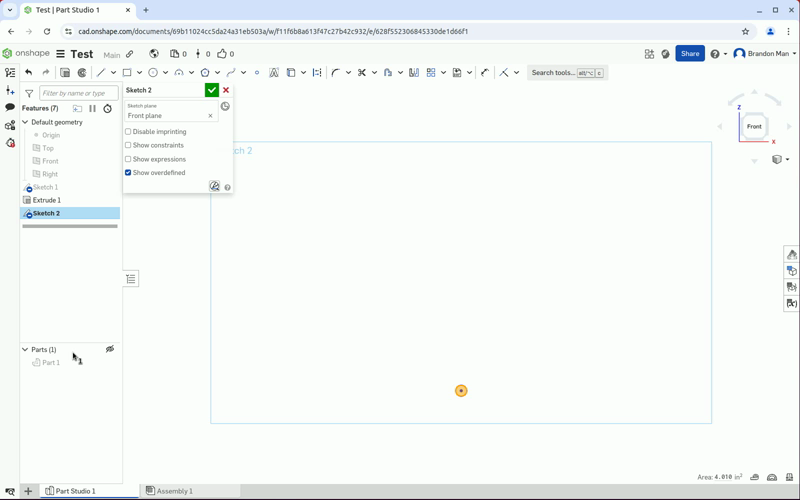
key(shift+y)
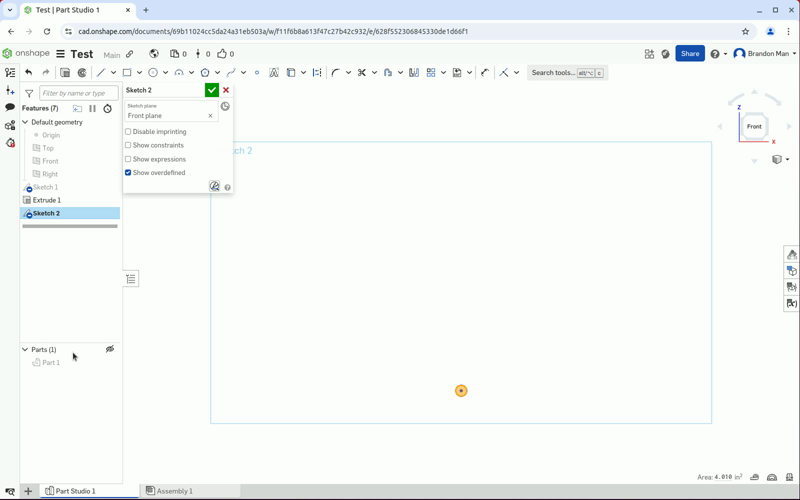
key(shift+e)
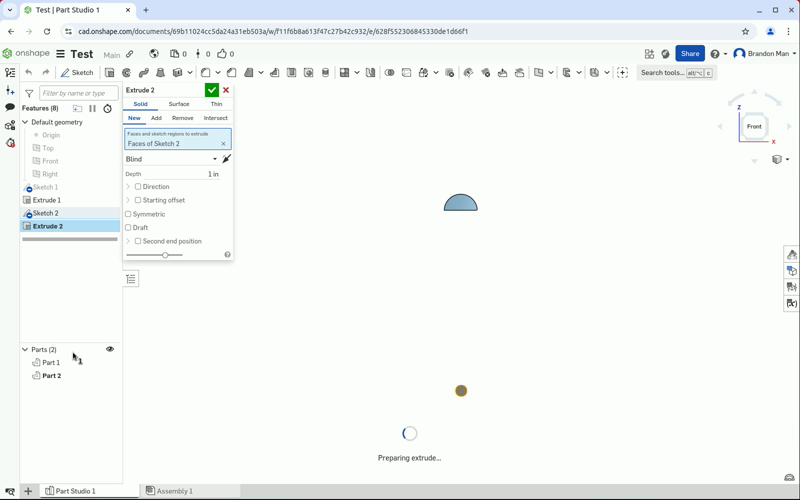
mouse_move(143, 106)
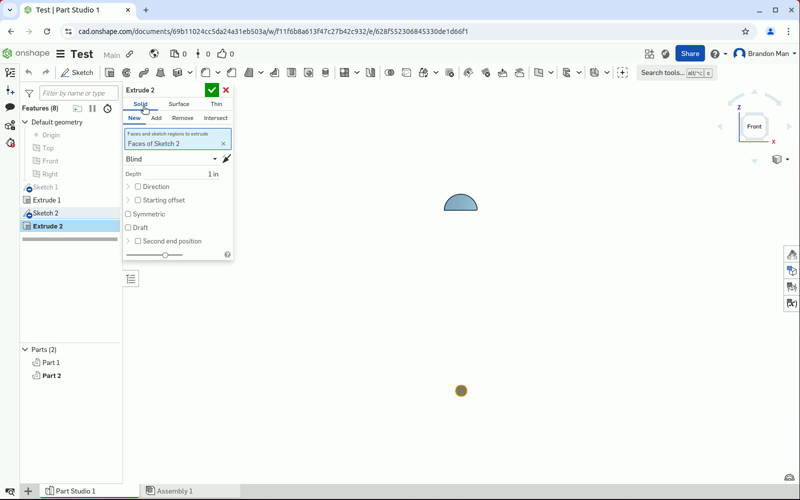
click(143, 106)
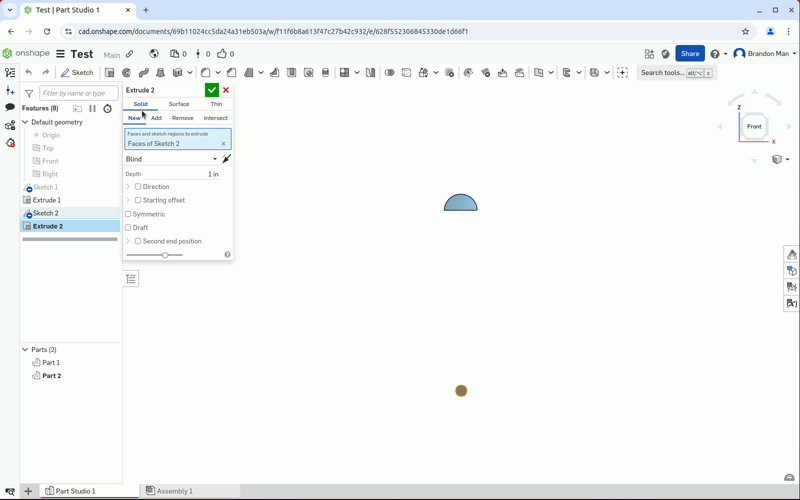
mouse_move(137, 120)
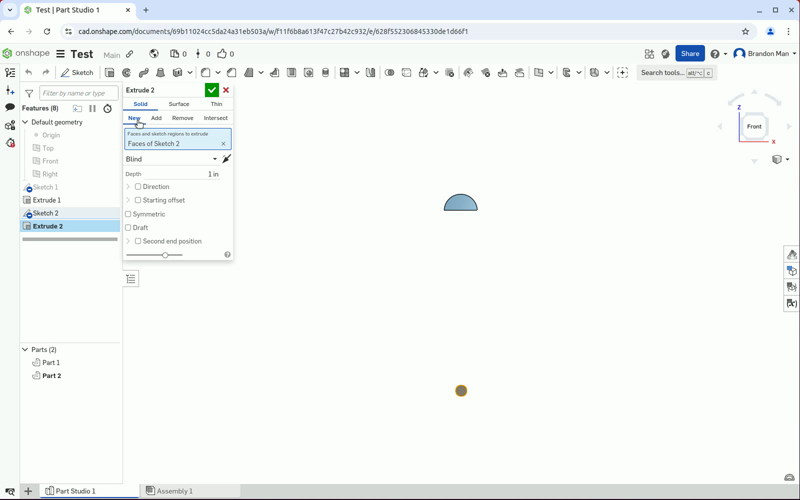
click(137, 120)
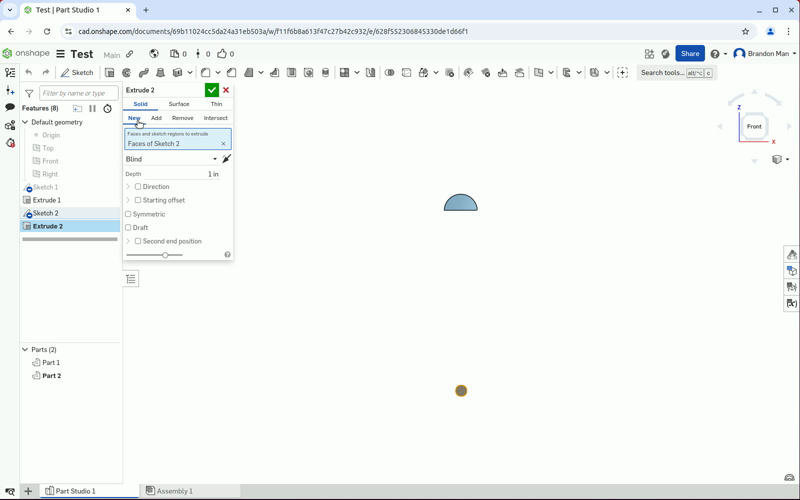
key(tab, 4)
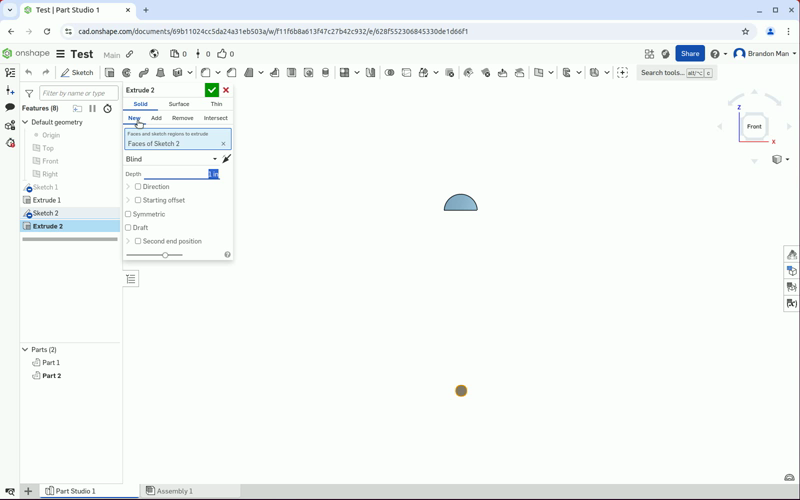
text(5.055)
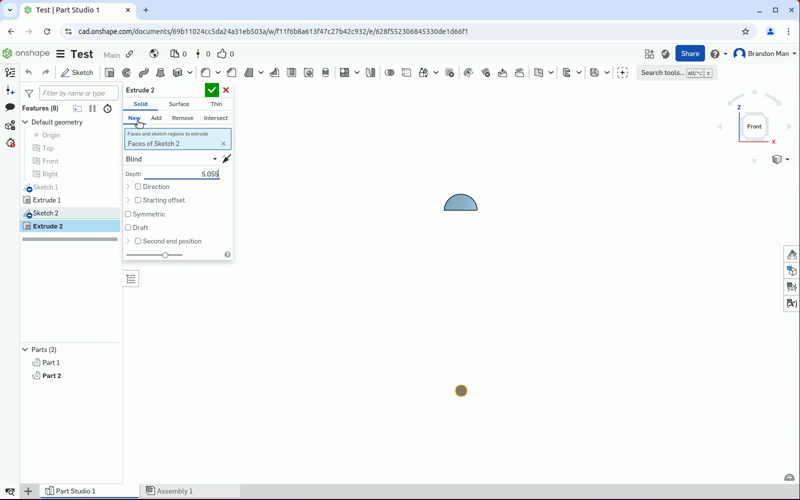
key(enter)
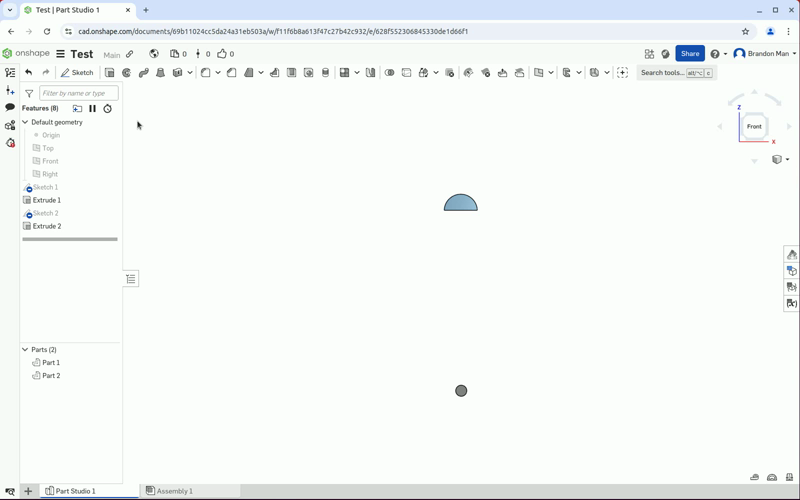
key(shift+h)
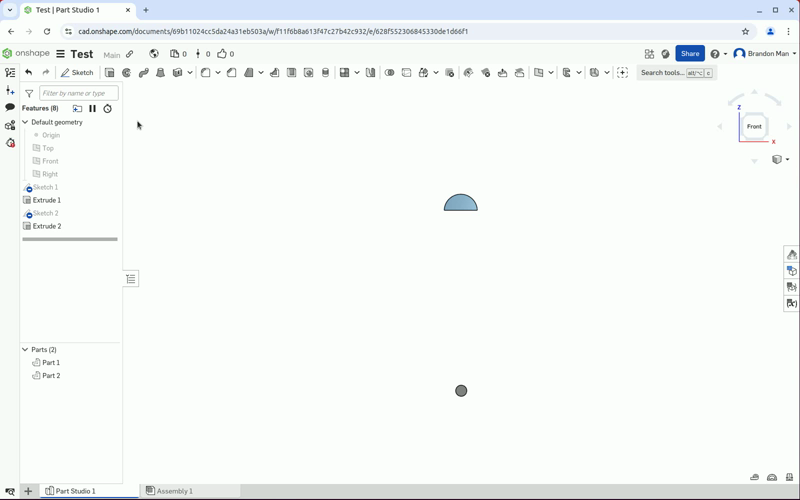
key(shift+h)
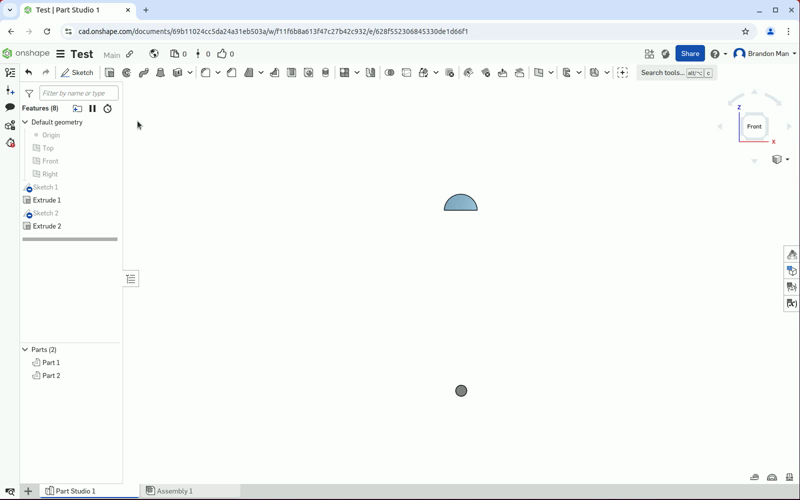
mouse_move(73, 189)
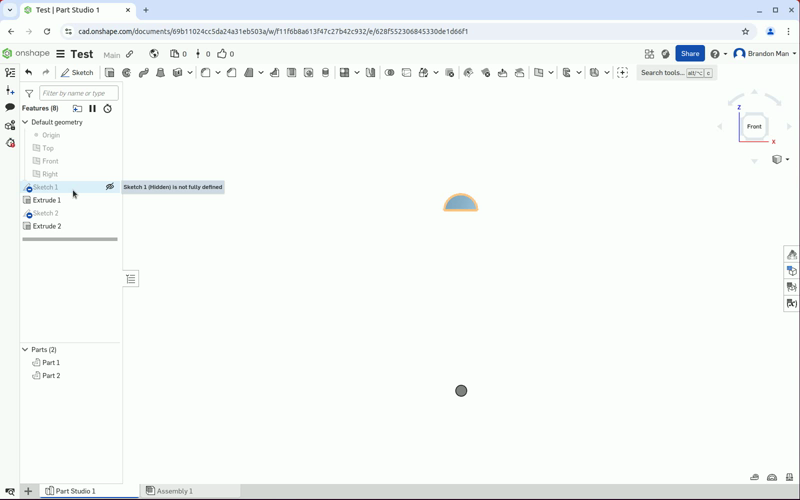
click(73, 189)
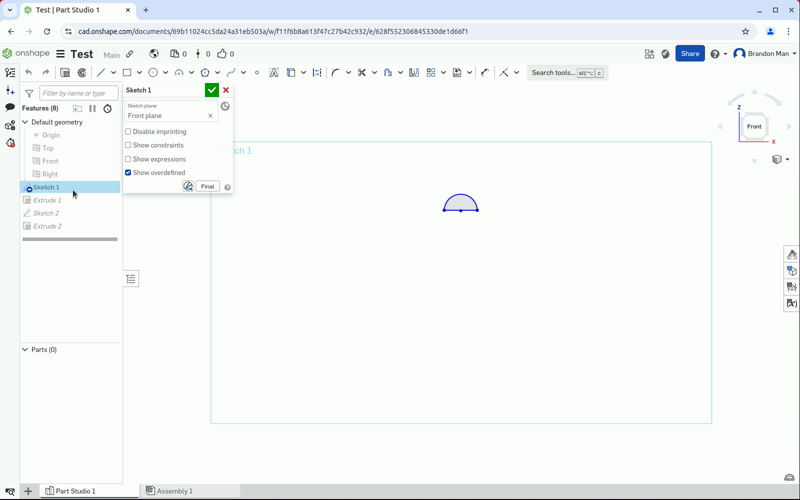
mouse_move(229, 92)
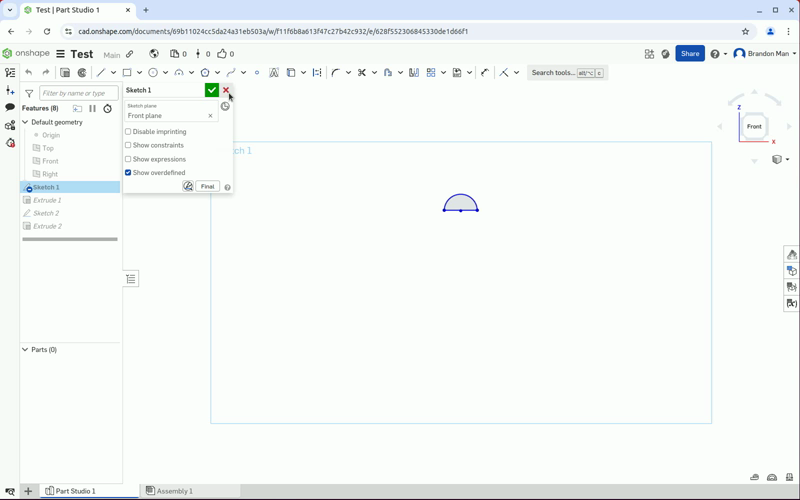
click(229, 92)
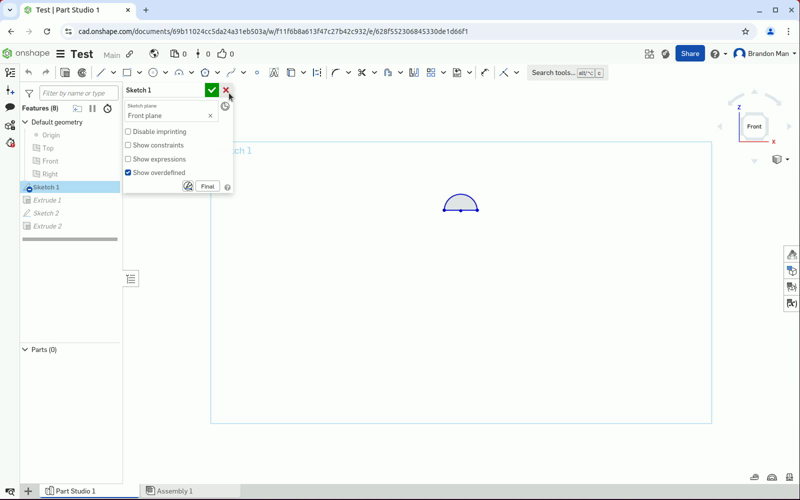
key(shift+s)
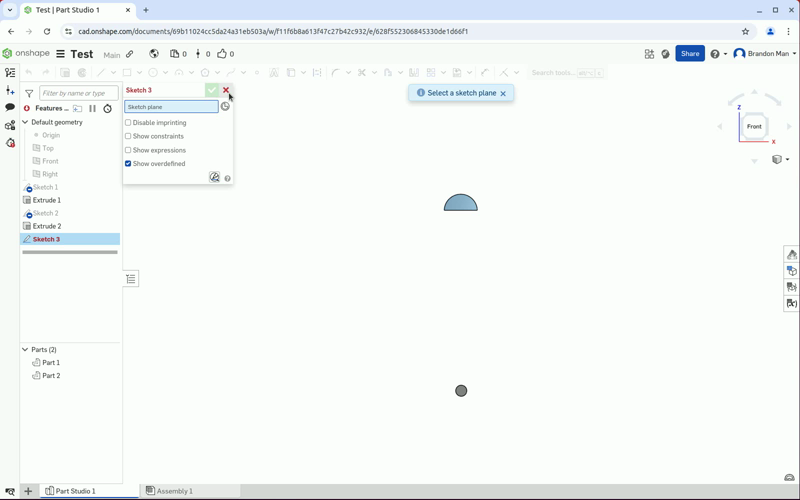
mouse_move(73, 163)
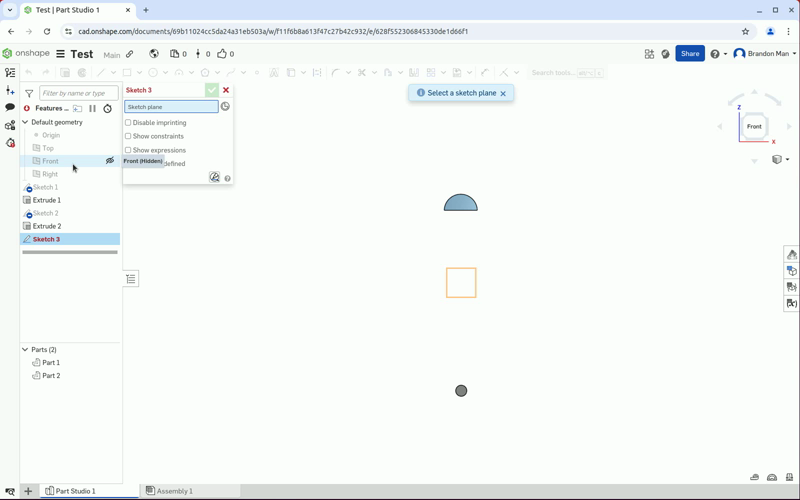
click(73, 163)
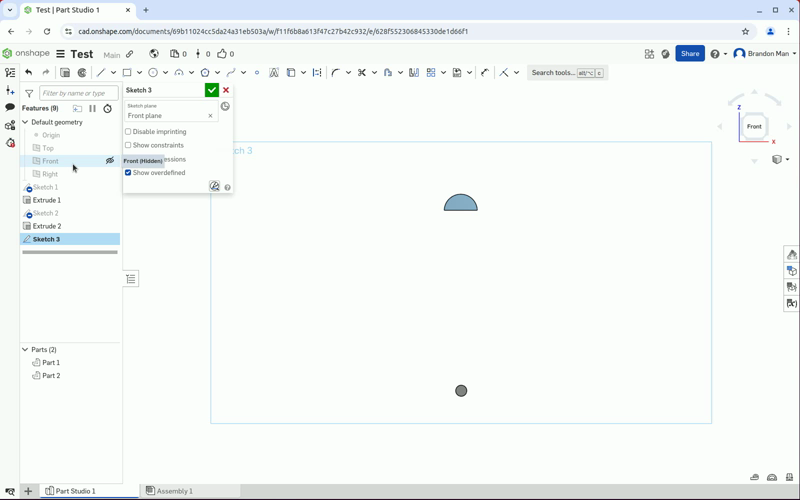
mouse_move(73, 352)
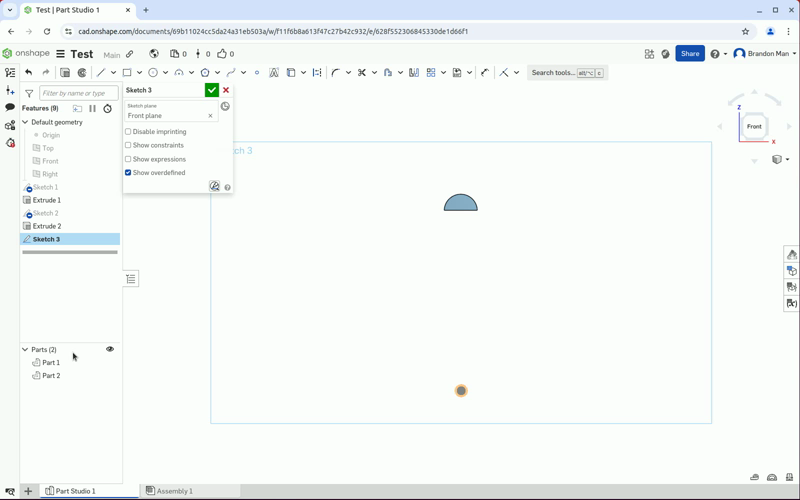
key(y)
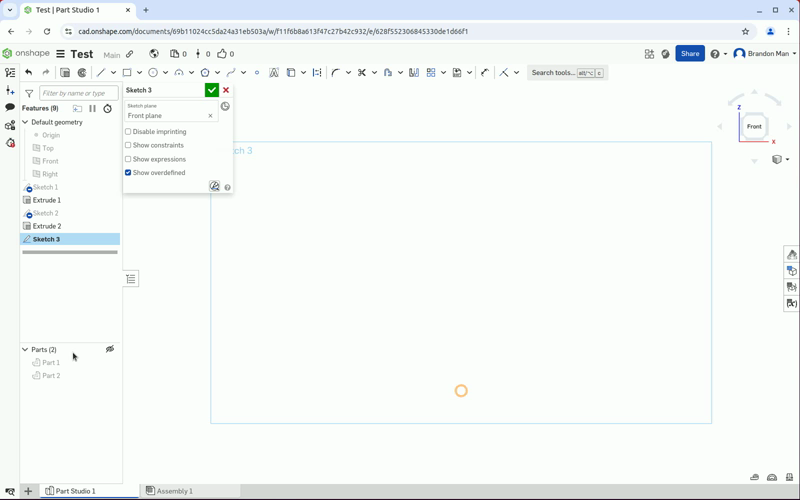
key(l)
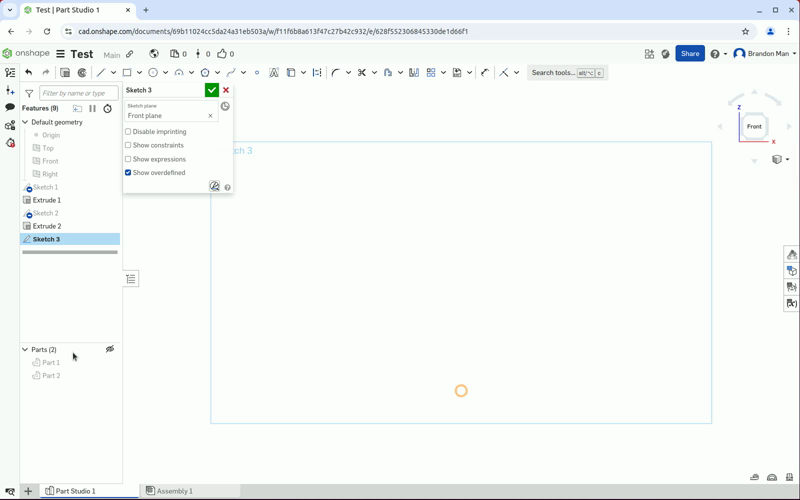
key_down(shift)
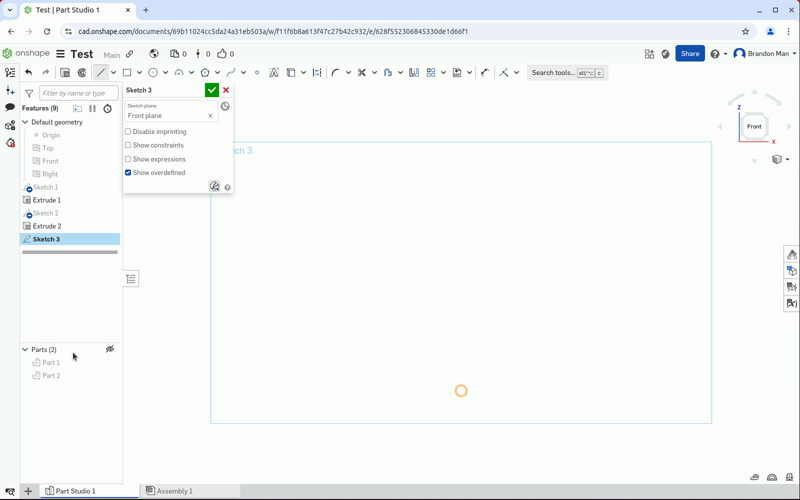
mouse_move(444, 355)
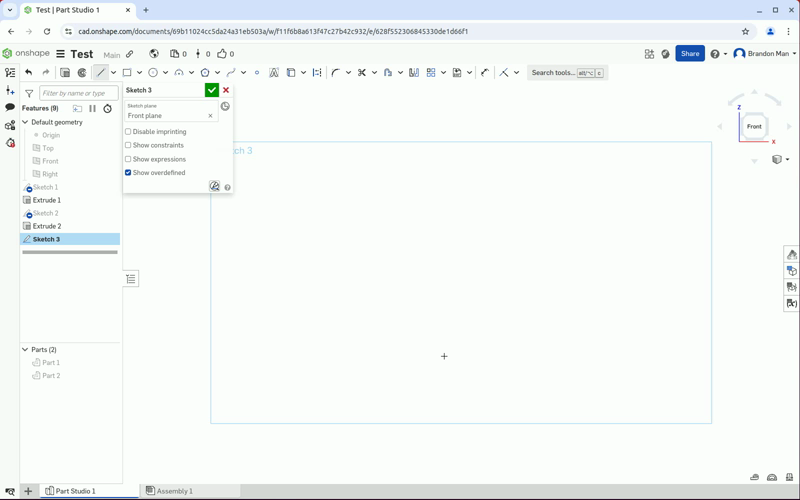
click(444, 355)
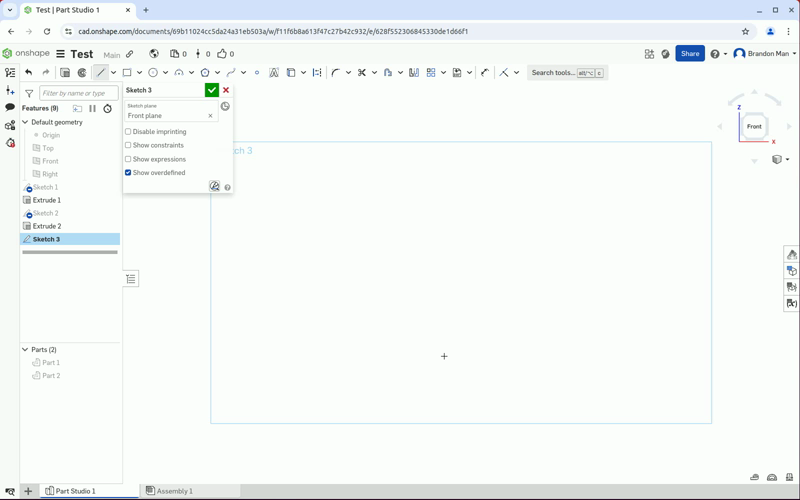
key_up(shift)
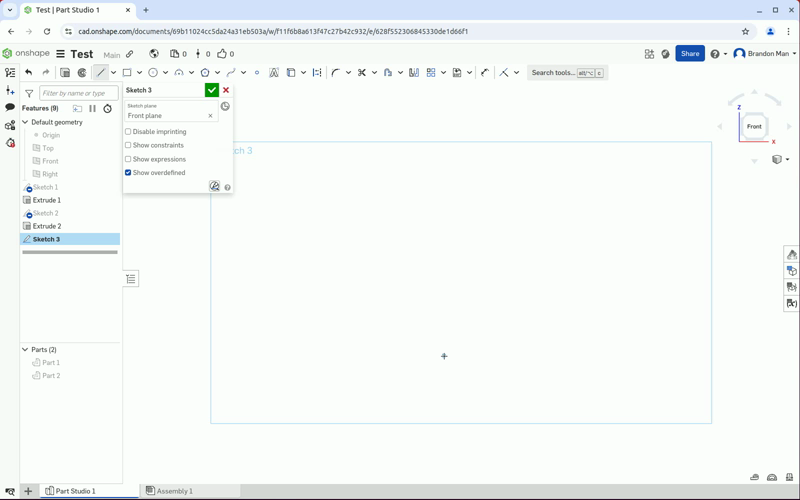
key_down(shift)
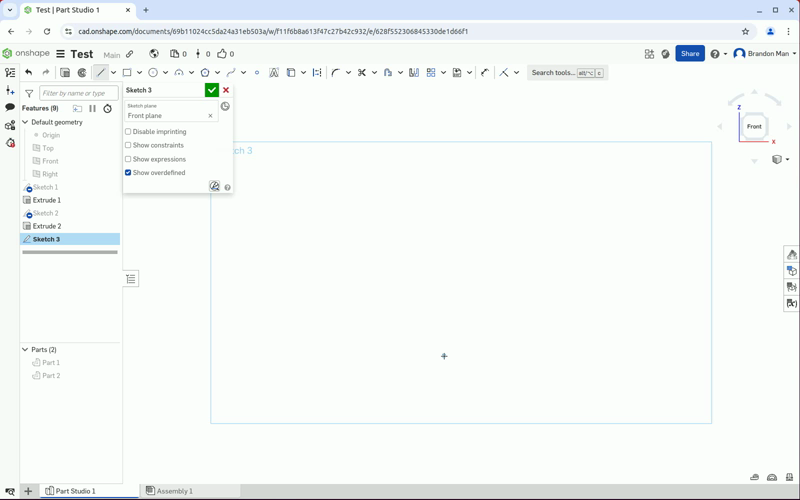
mouse_move(474, 355)
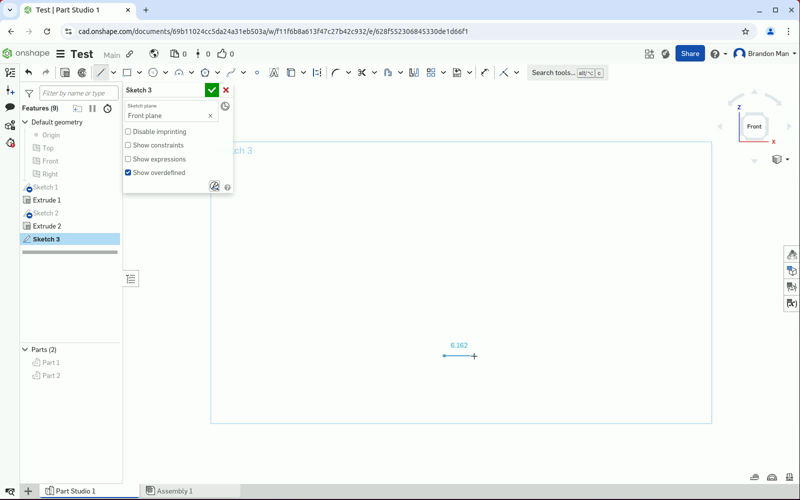
mouse_move(476, 355)
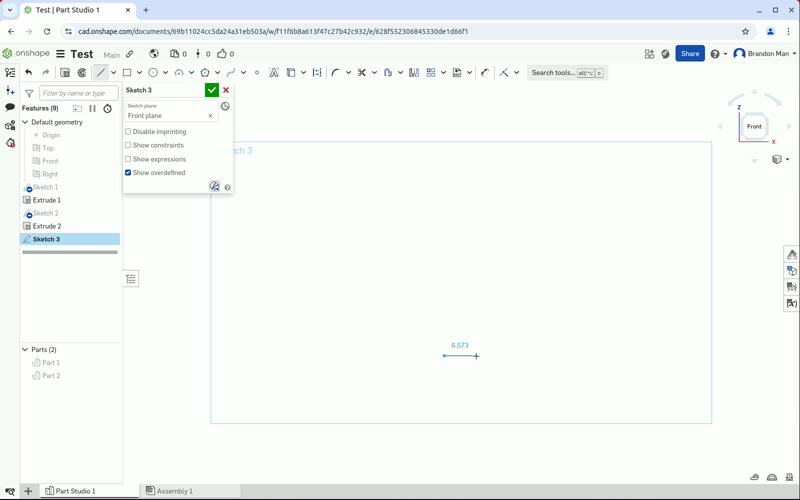
click(476, 355)
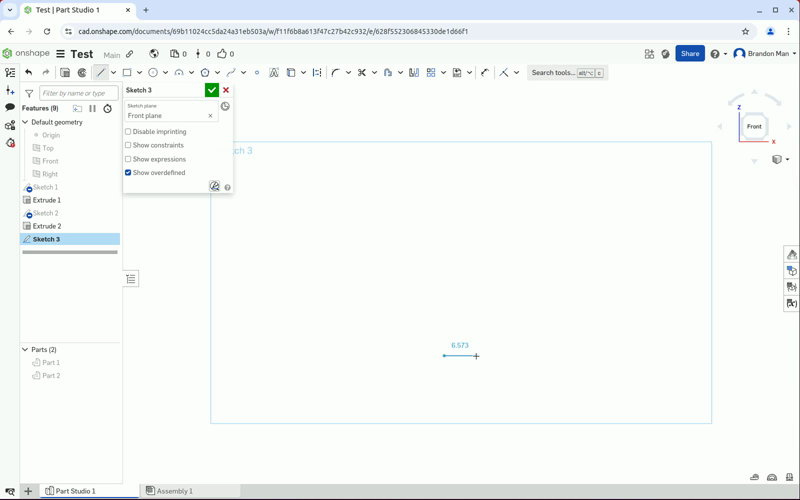
key_up(shift)
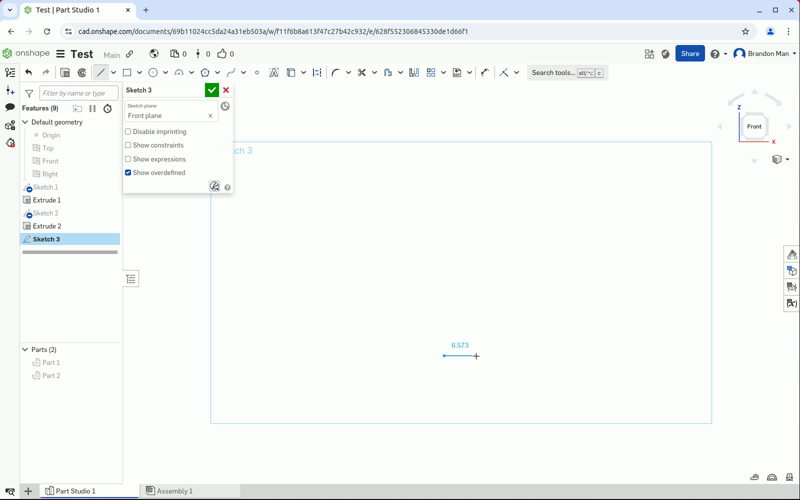
key_down(shift)
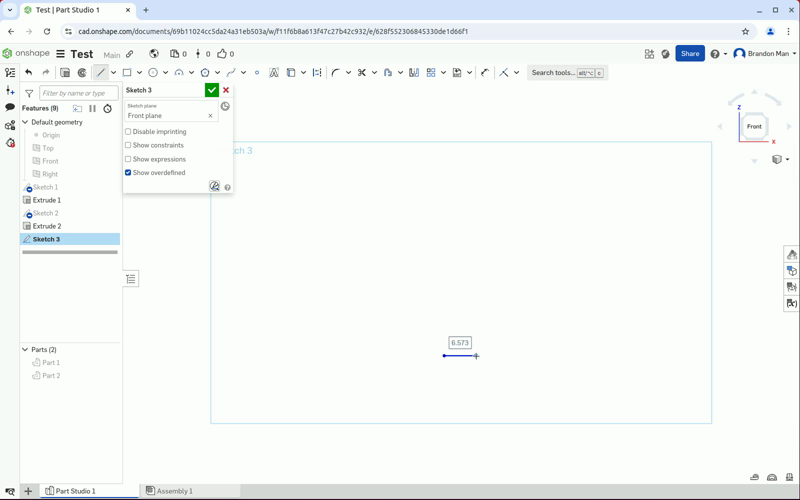
mouse_move(476, 211)
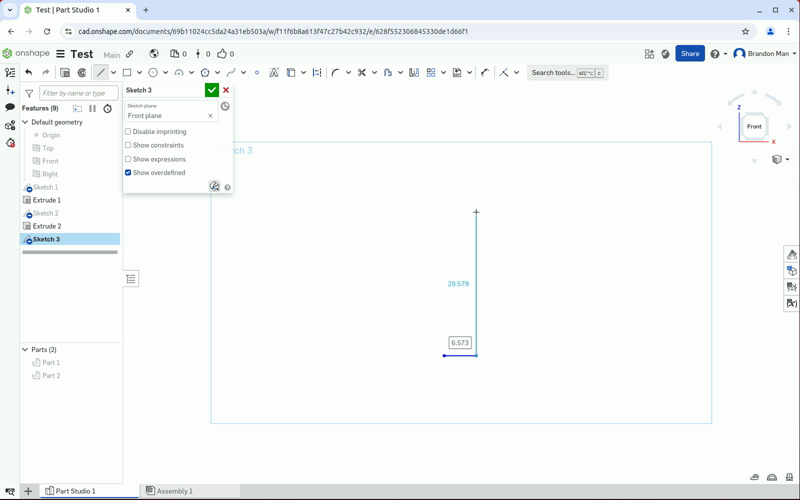
click(476, 211)
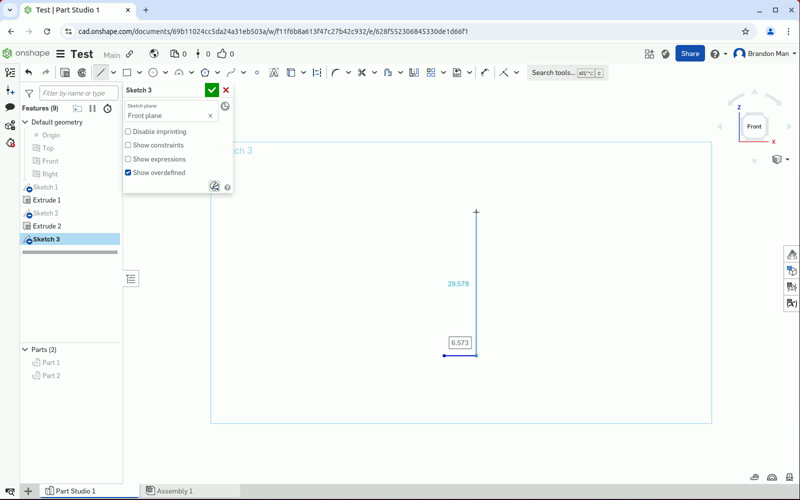
key_up(shift)
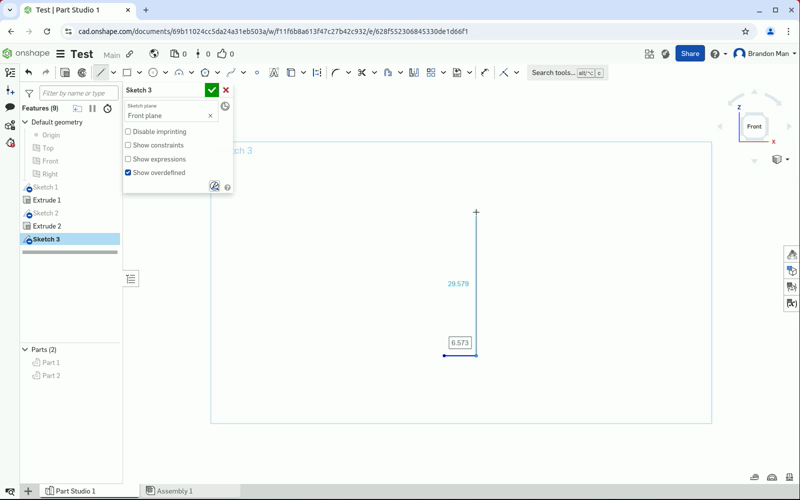
key_down(shift)
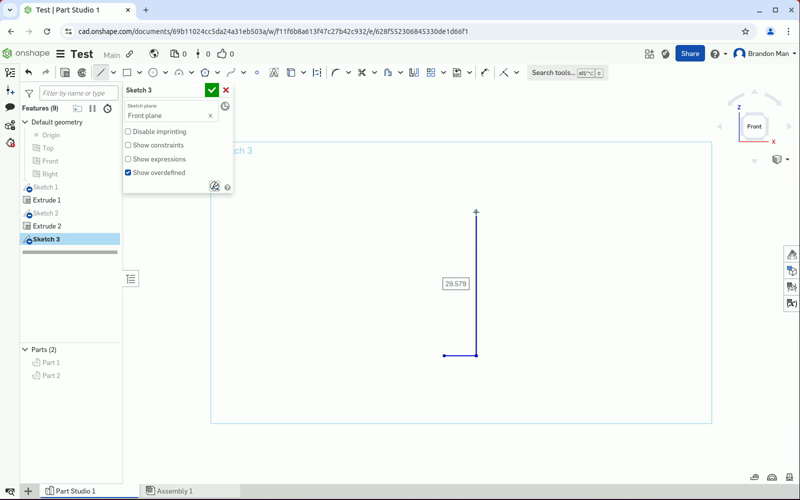
mouse_move(506, 211)
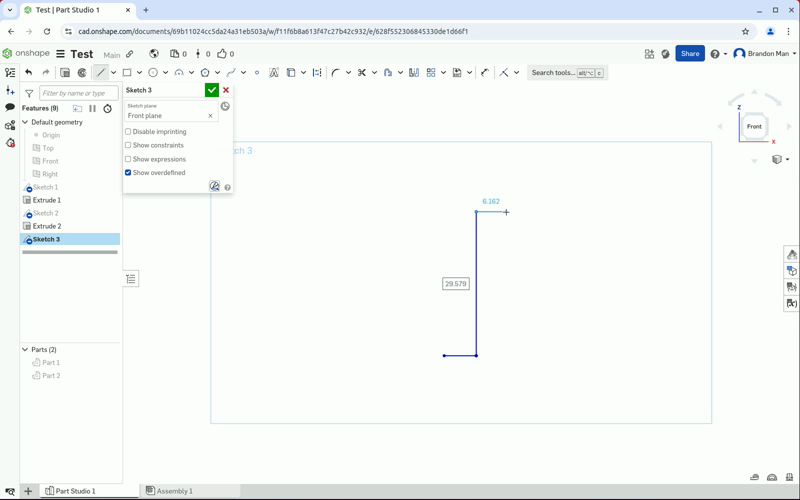
mouse_move(444, 211)
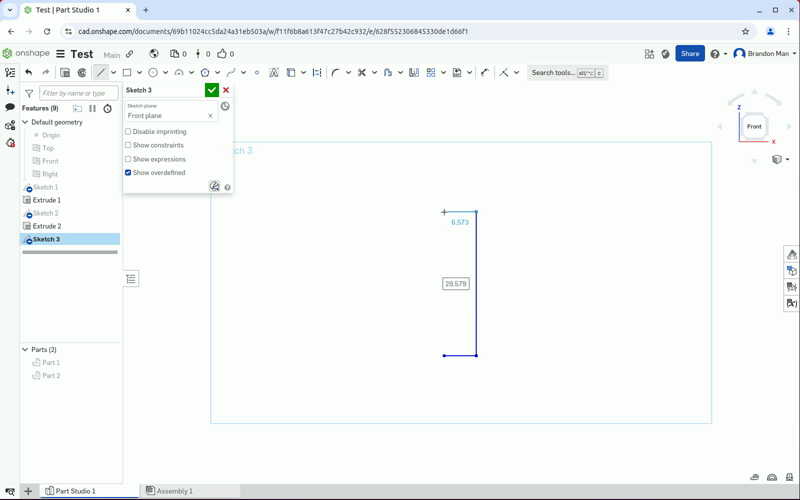
click(444, 211)
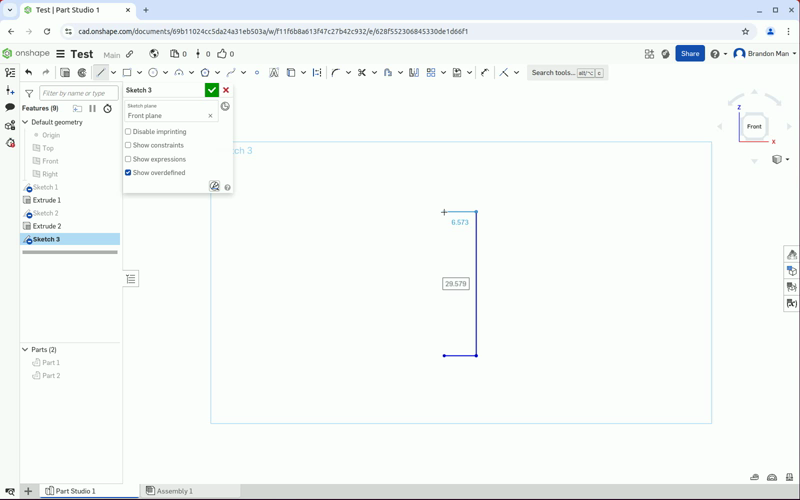
key_up(shift)
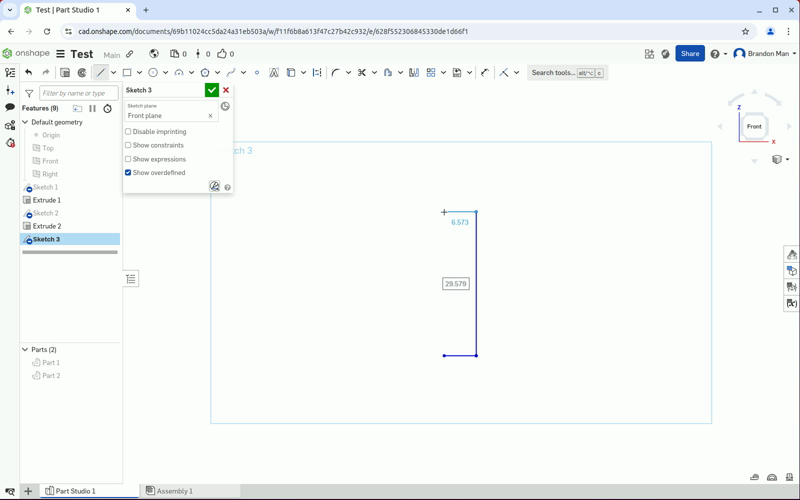
key_down(shift)
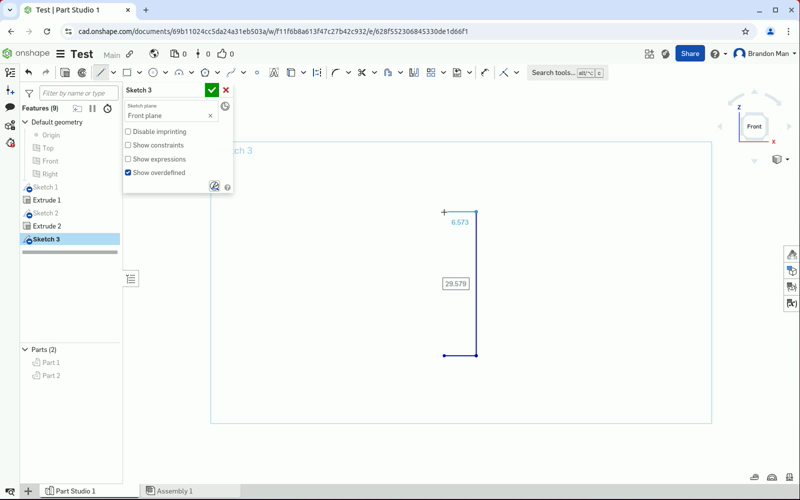
mouse_move(444, 355)
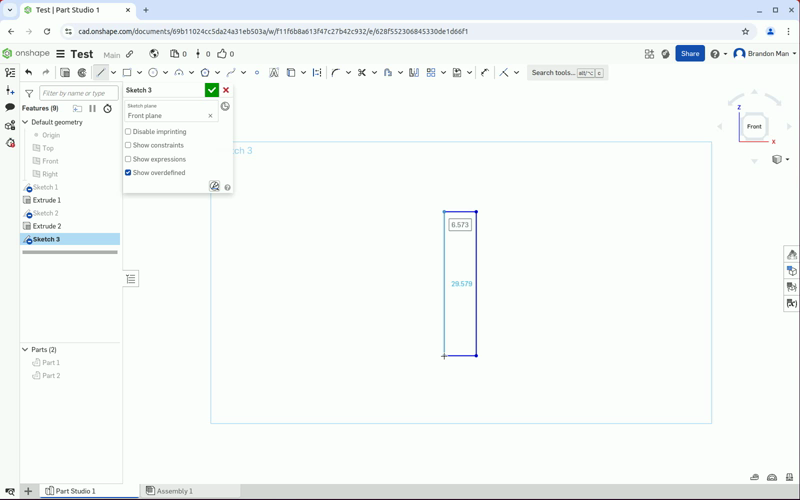
key_up(shift)
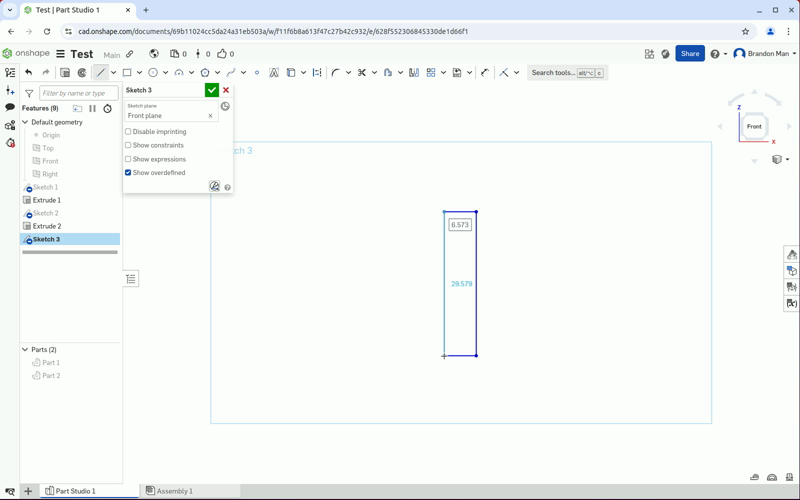
click(444, 355)
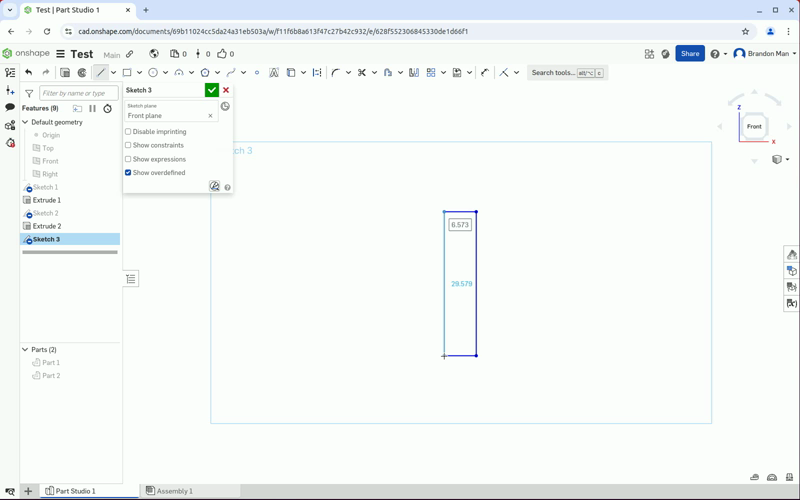
key(esc)
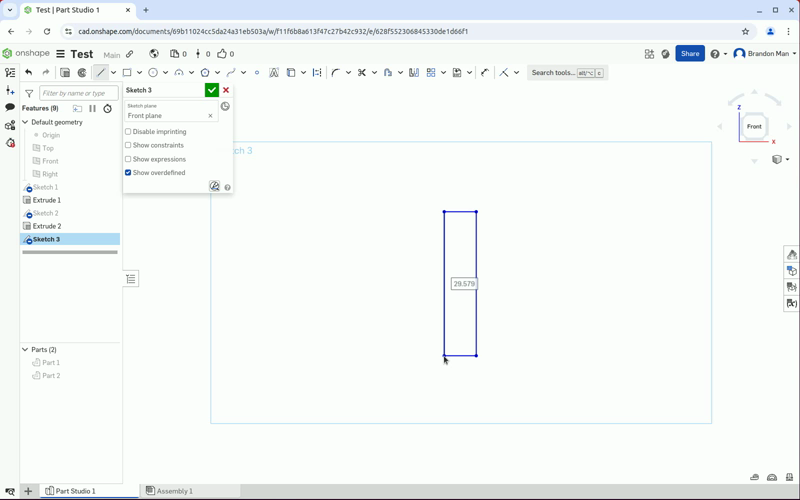
mouse_move(460, 242)
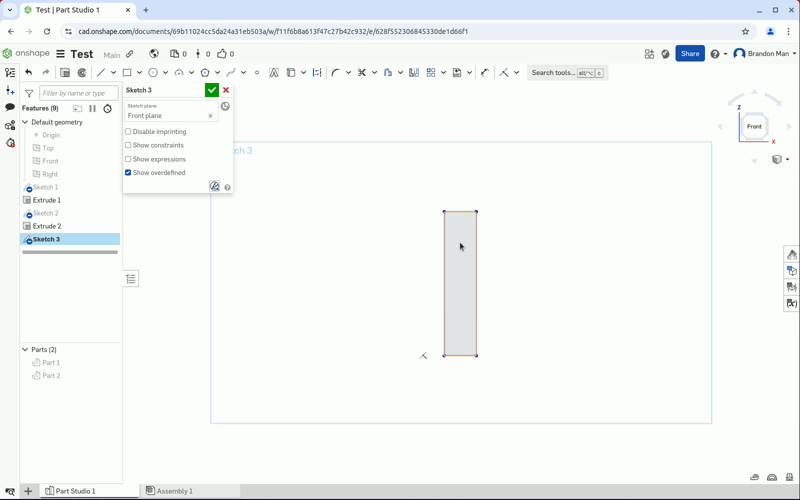
click(460, 242)
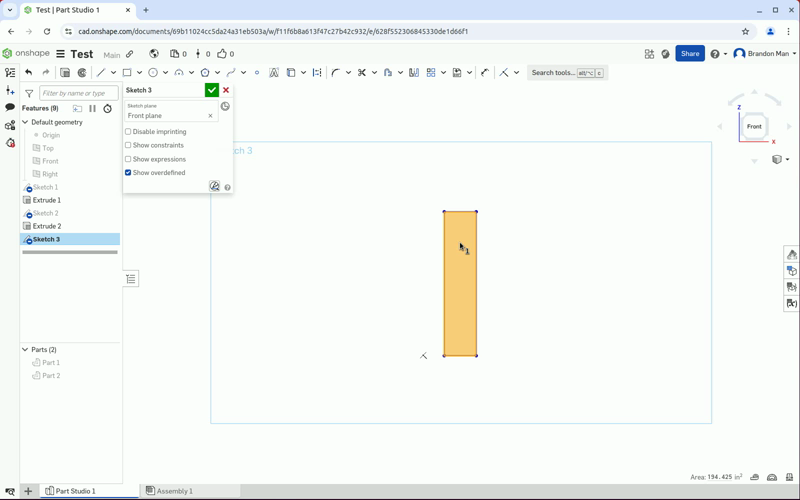
mouse_move(73, 352)
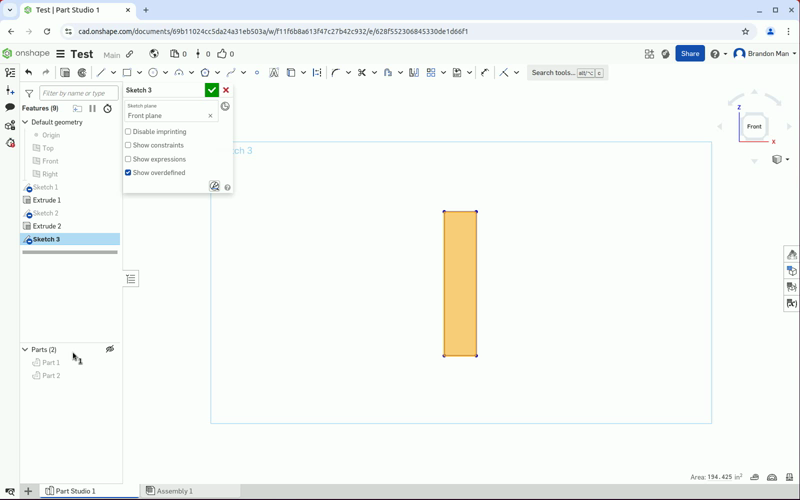
key(shift+y)
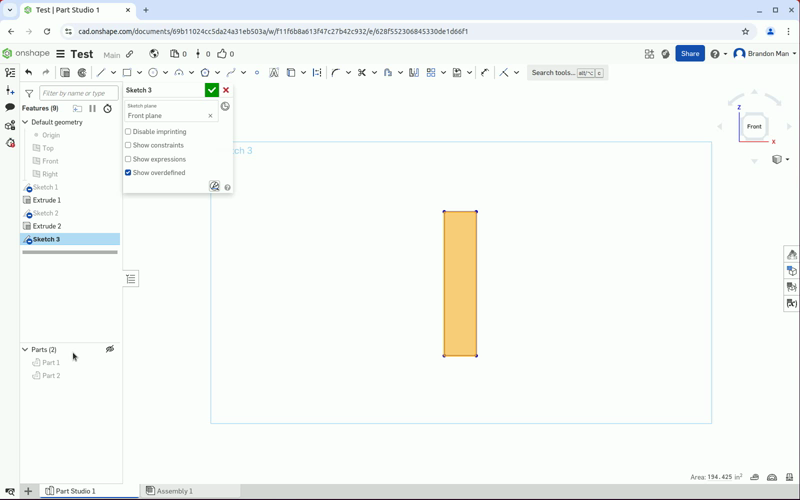
key(shift+e)
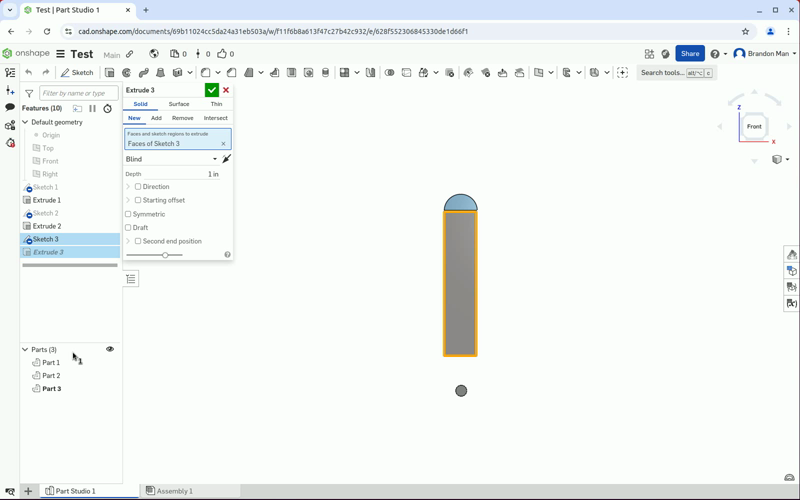
mouse_move(143, 106)
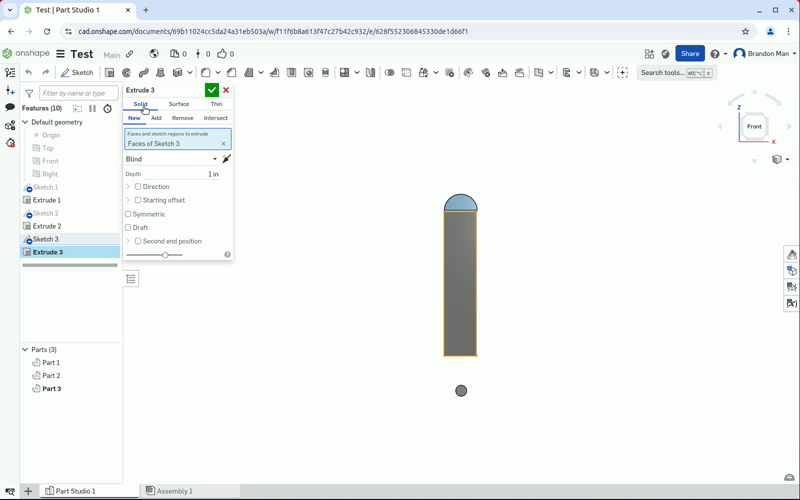
click(143, 106)
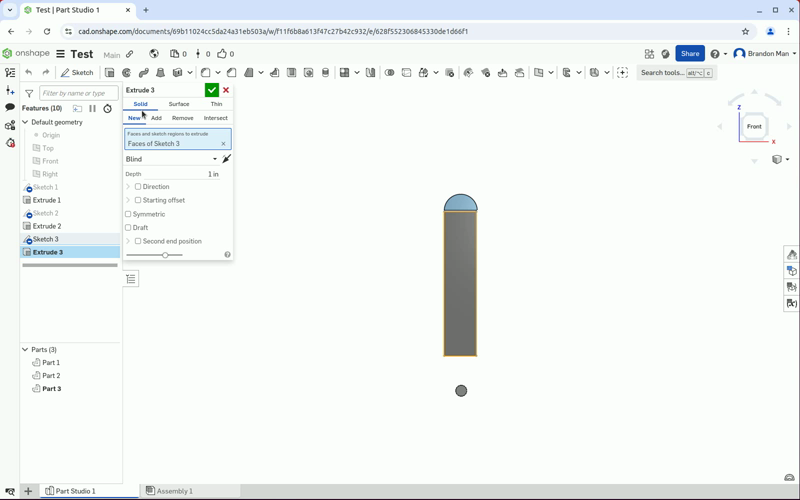
mouse_move(137, 120)
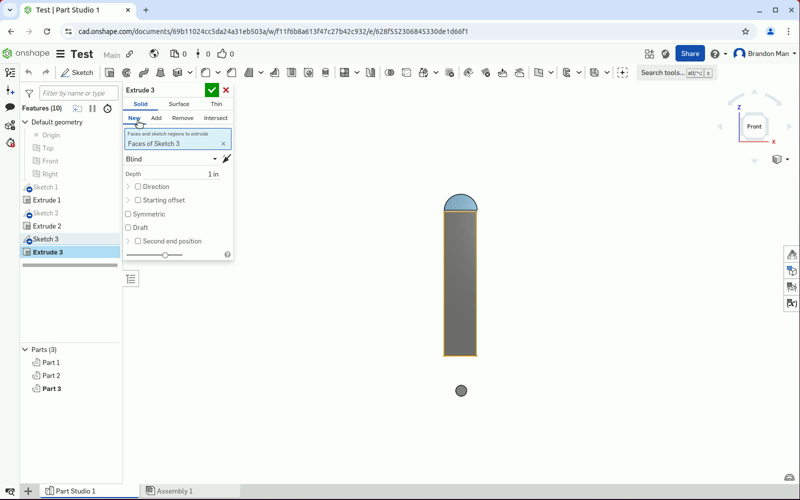
click(137, 120)
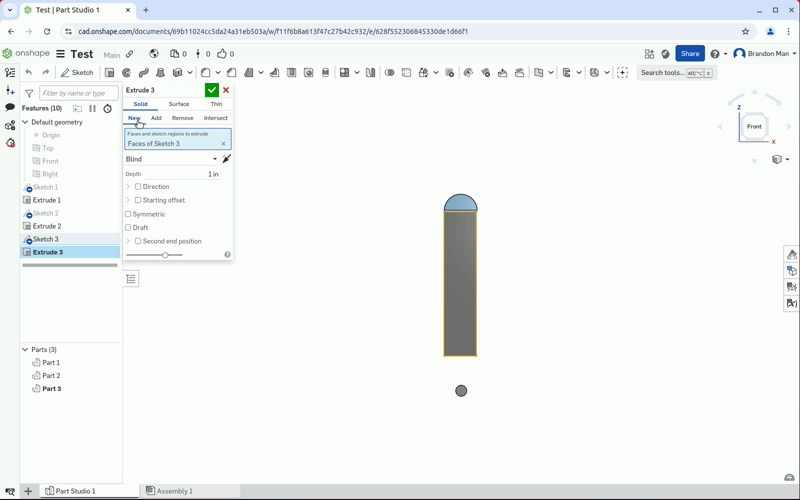
key(tab, 4)
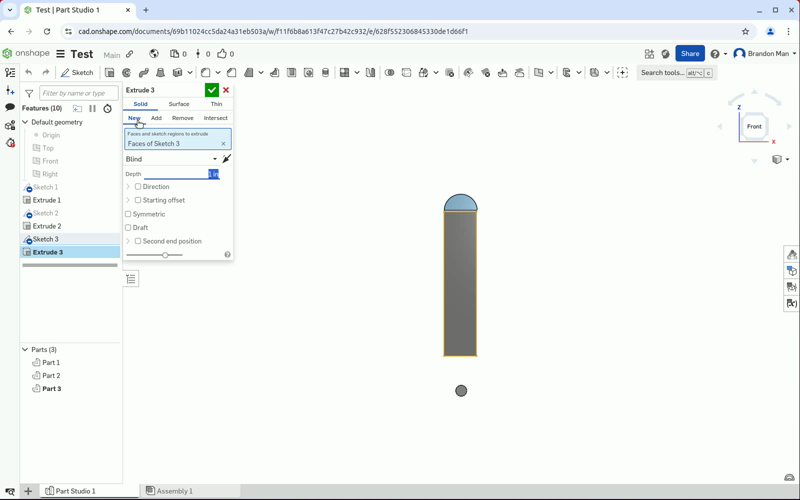
text(5.055)
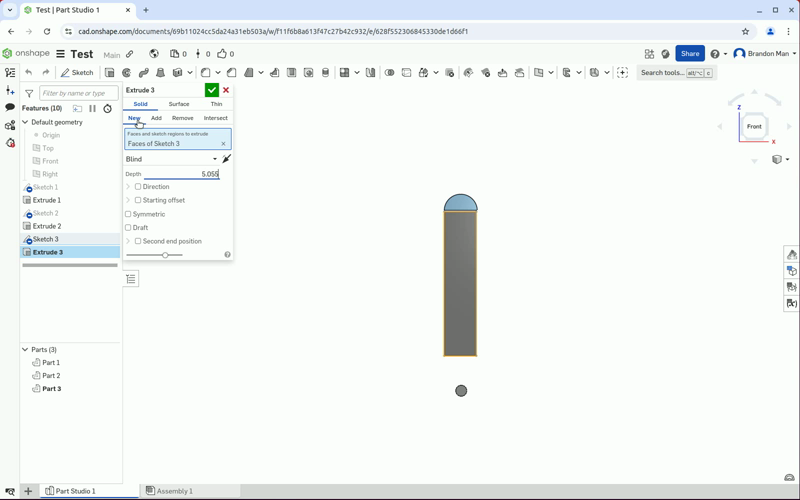
key(enter)
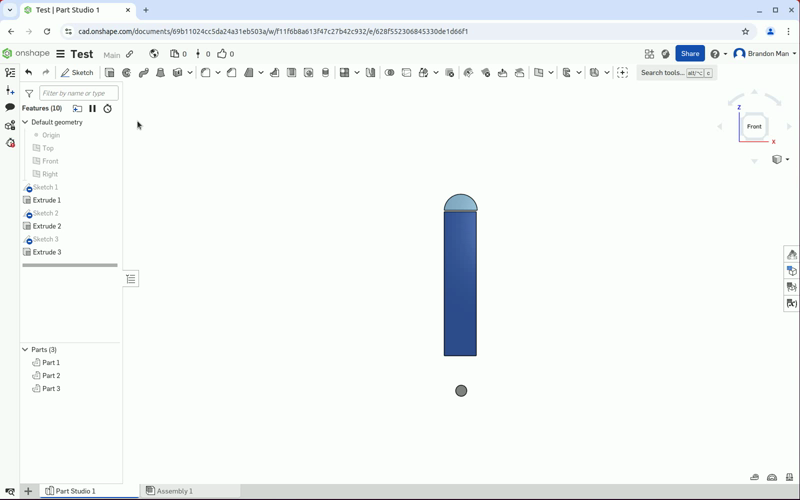
key(shift+h)
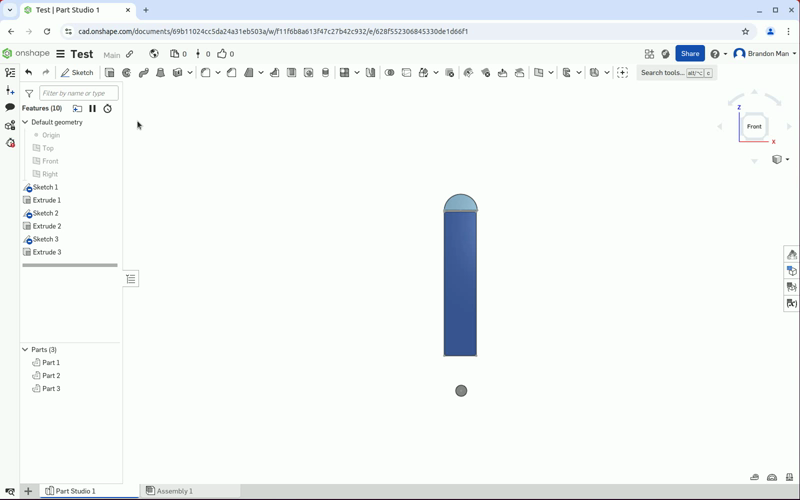
key(shift+h)
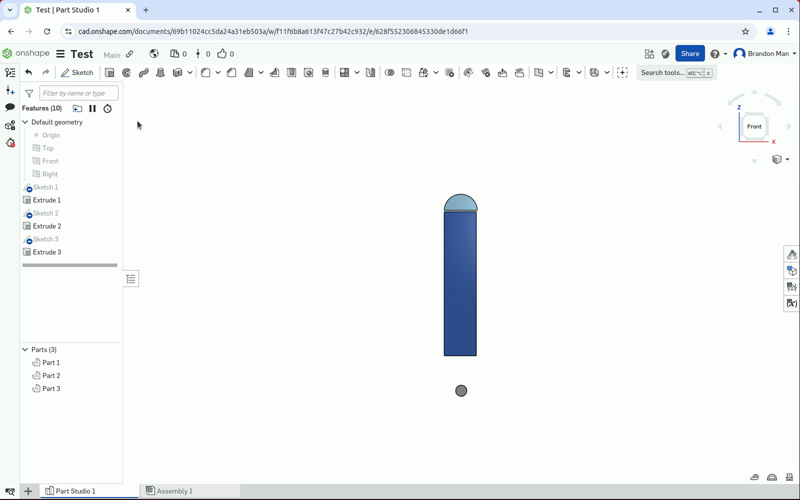
mouse_move(73, 189)
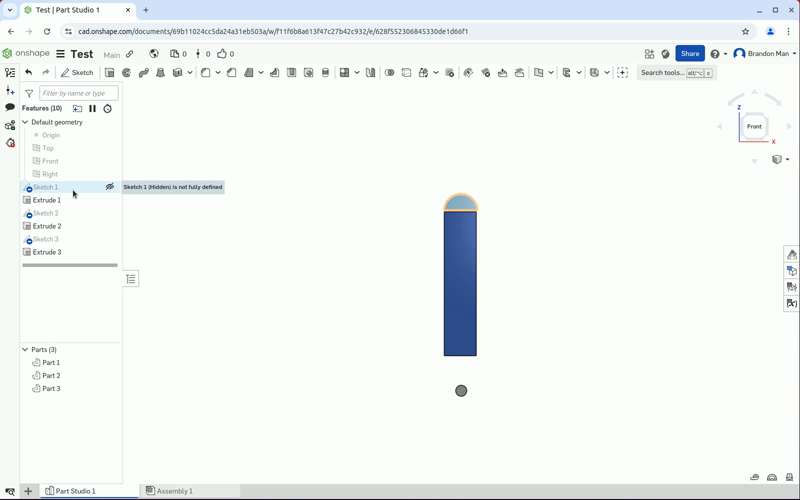
click(73, 189)
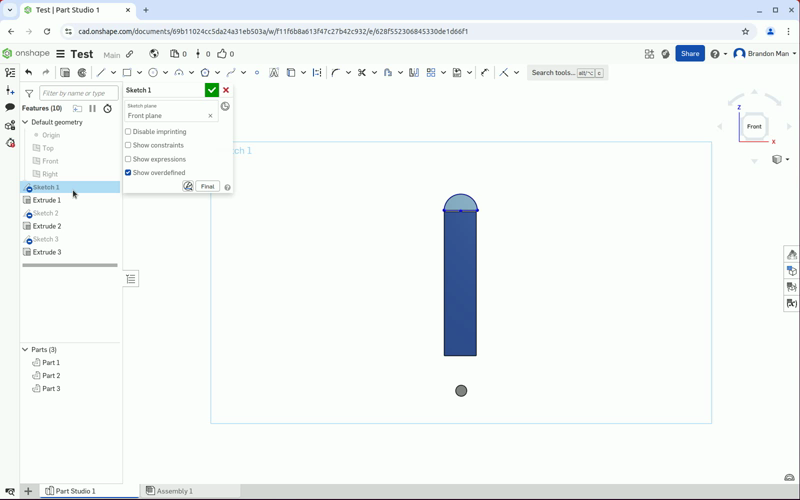
mouse_move(229, 92)
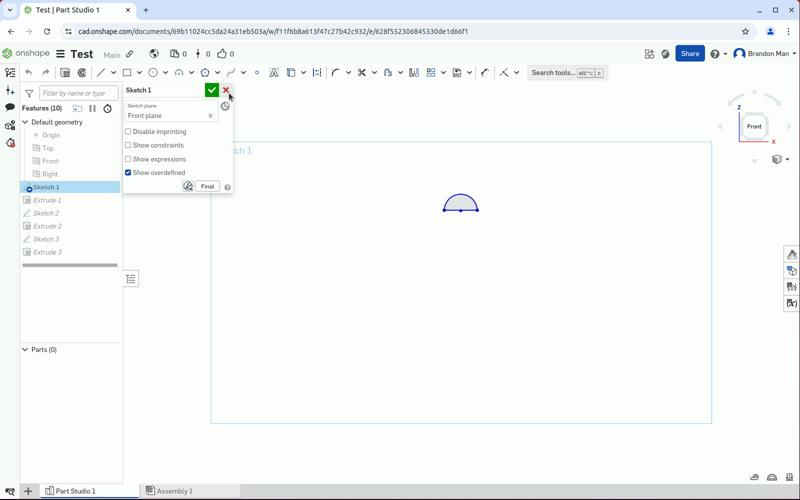
click(229, 92)
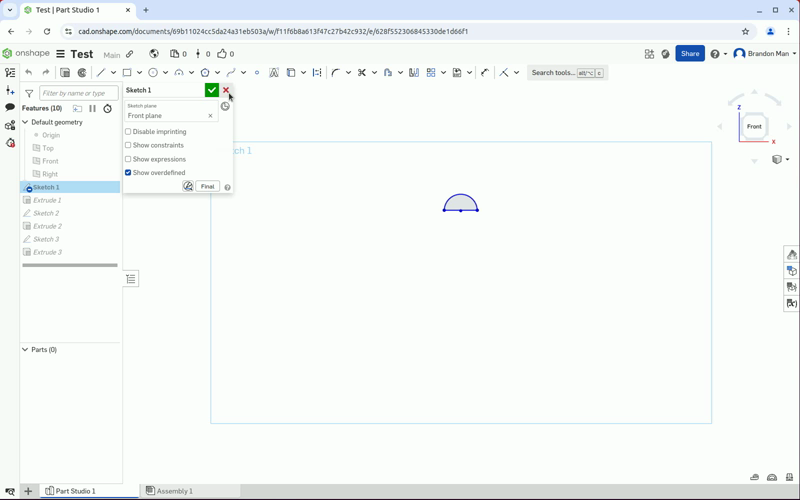
key(shift+s)
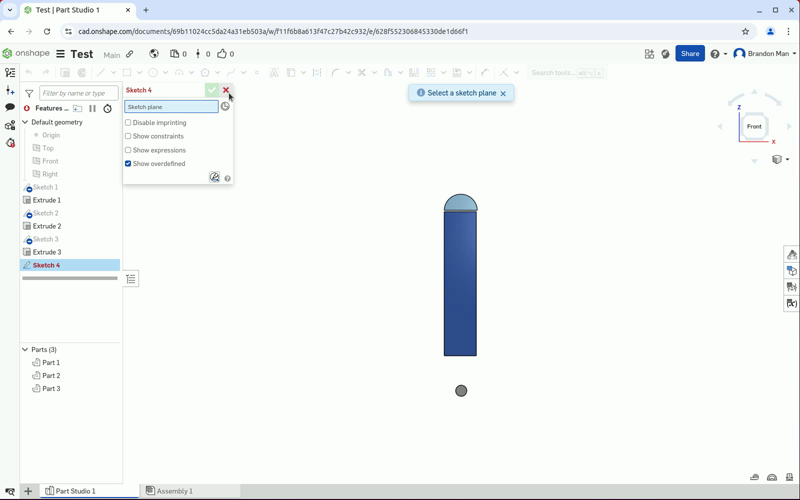
mouse_move(73, 163)
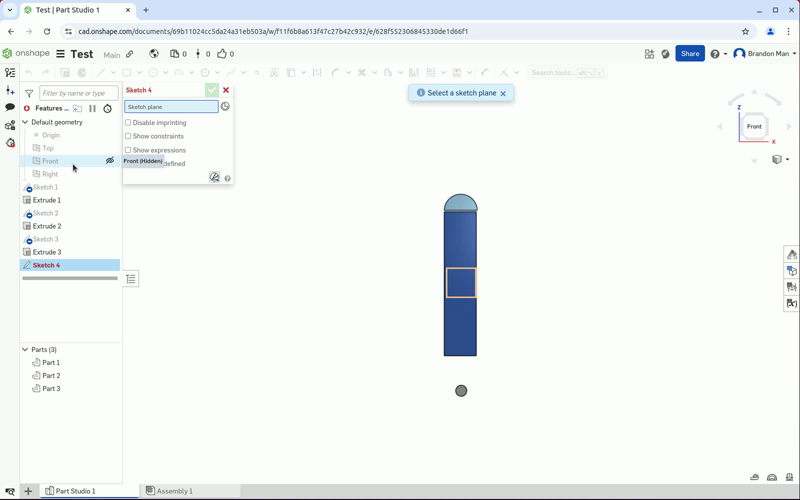
click(73, 163)
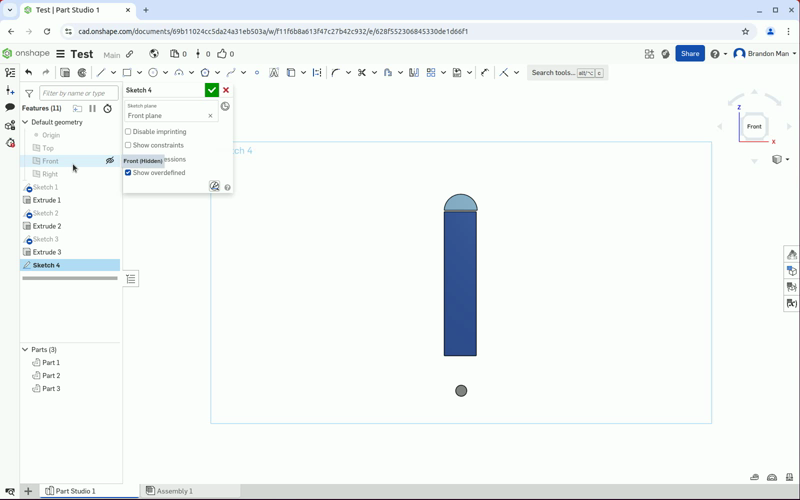
mouse_move(73, 352)
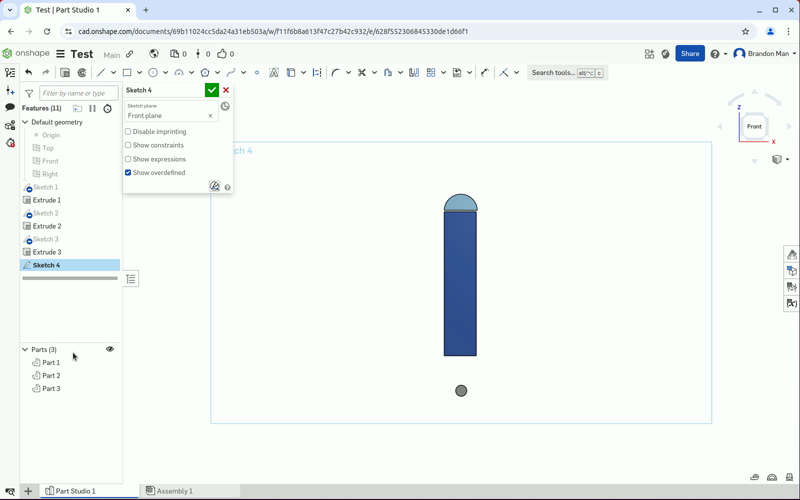
key(y)
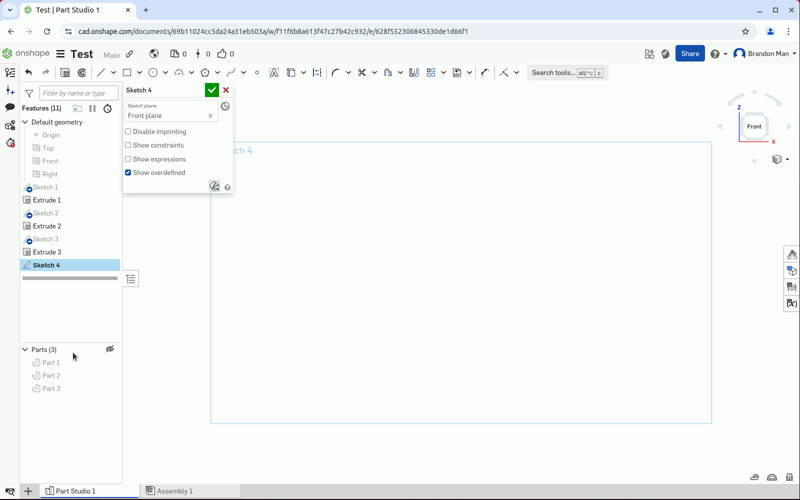
key(l)
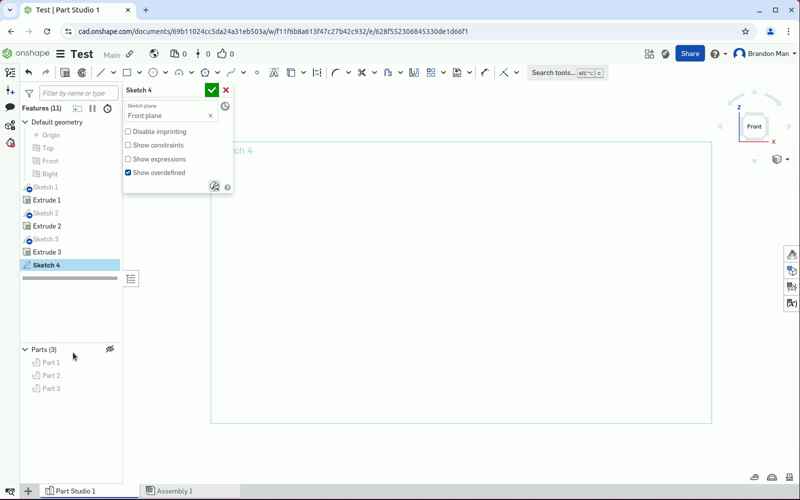
key_down(shift)
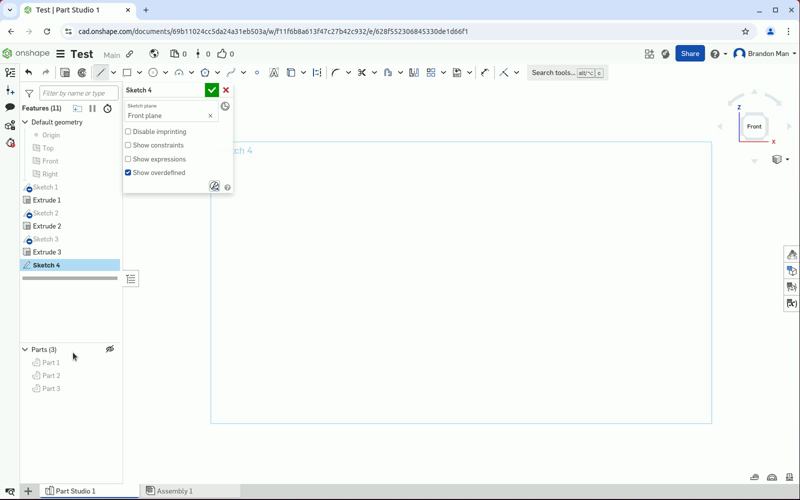
mouse_move(444, 355)
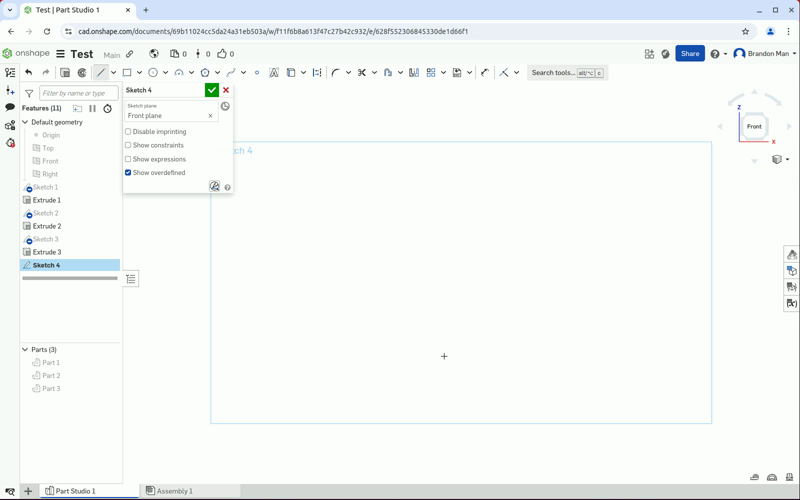
click(444, 355)
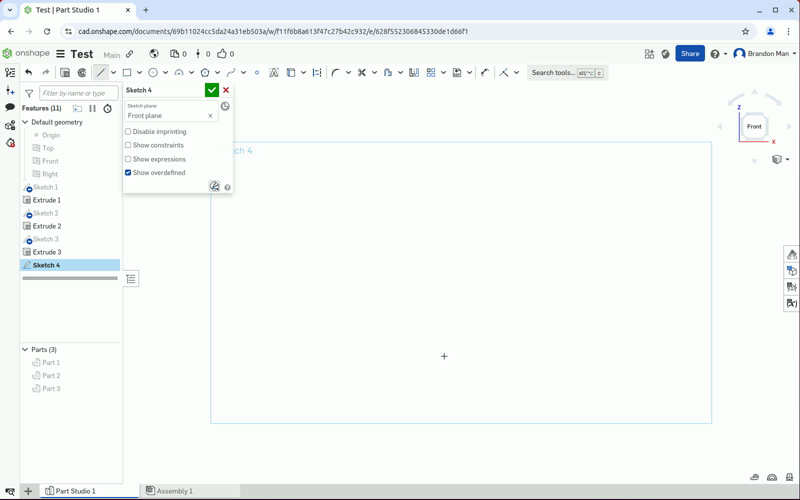
key_up(shift)
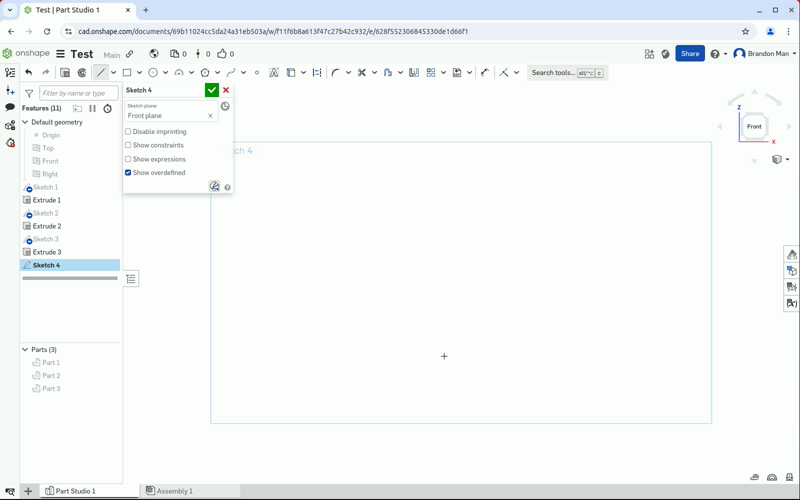
key_down(shift)
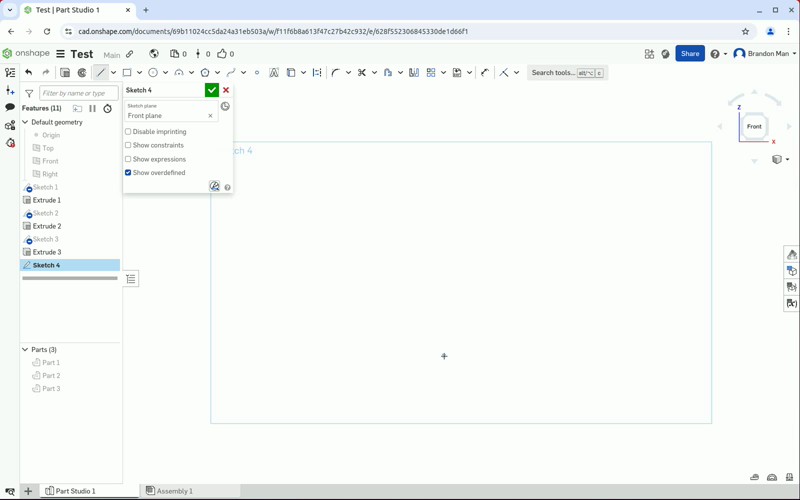
mouse_move(474, 355)
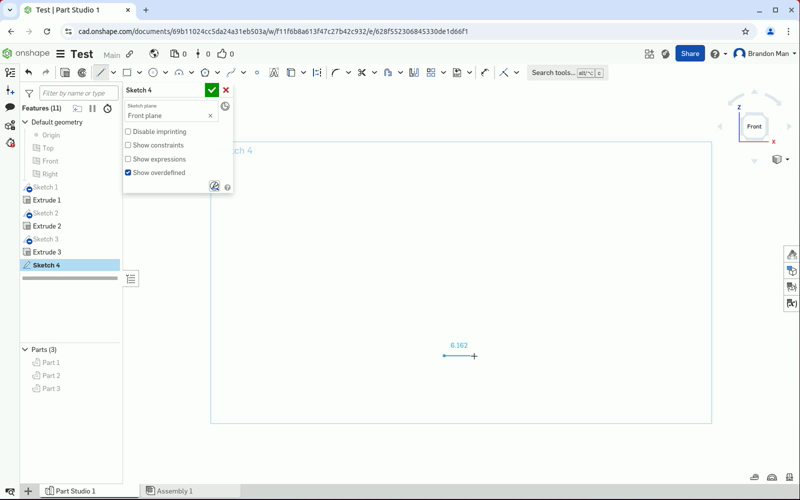
mouse_move(456, 392)
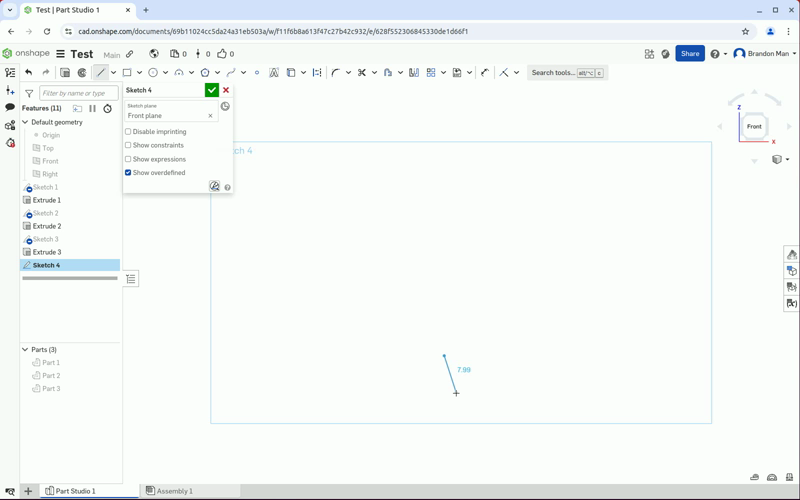
click(456, 392)
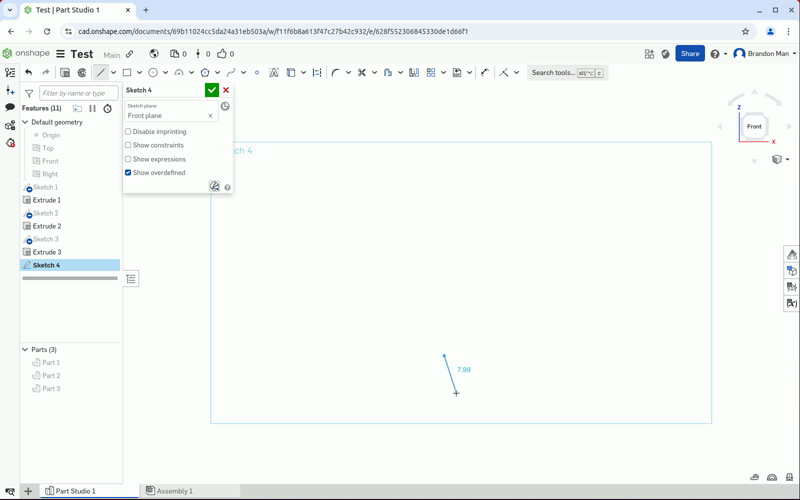
key_up(shift)
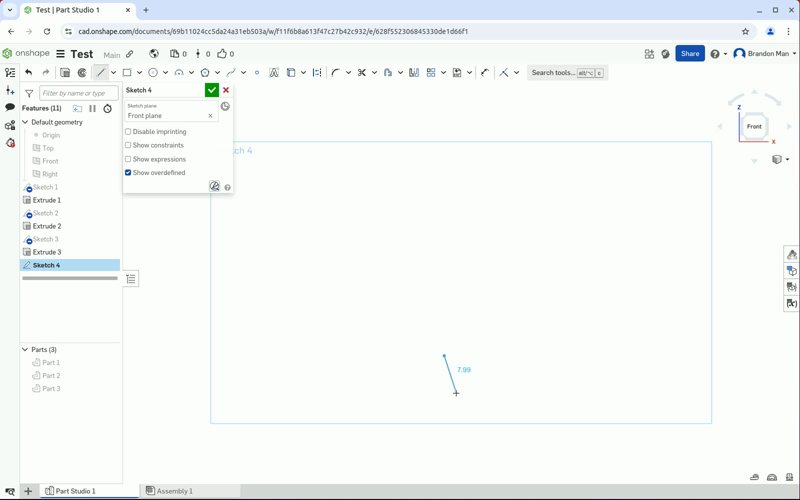
key(esc)
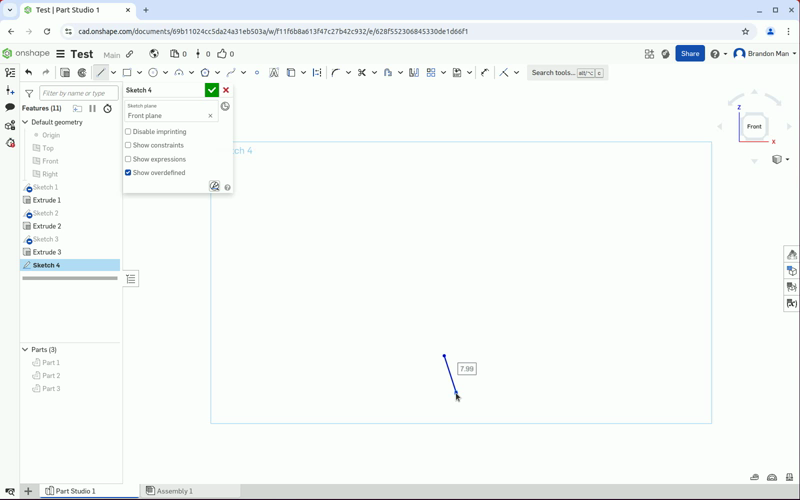
key(a)
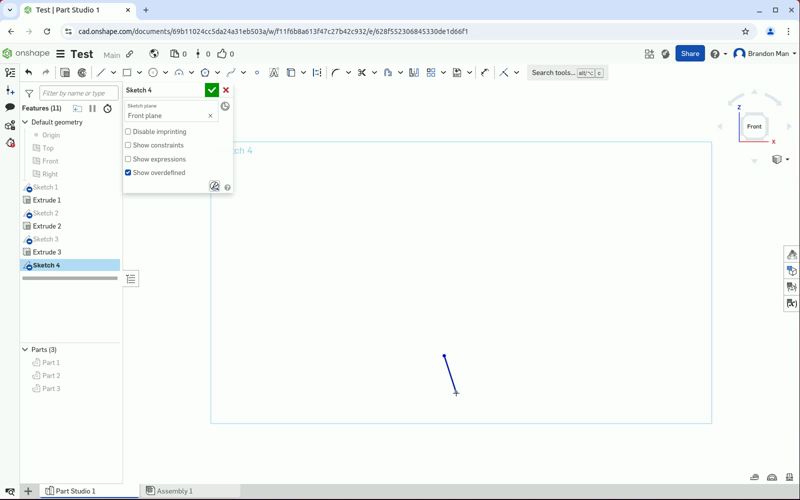
mouse_move(456, 392)
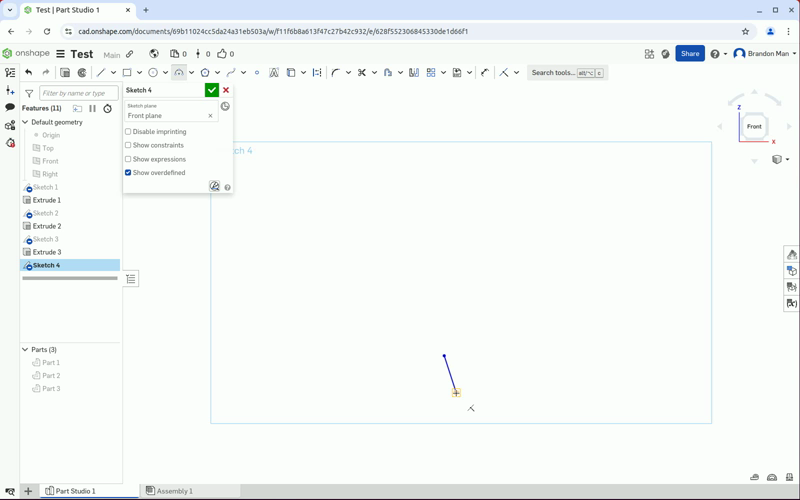
click(456, 392)
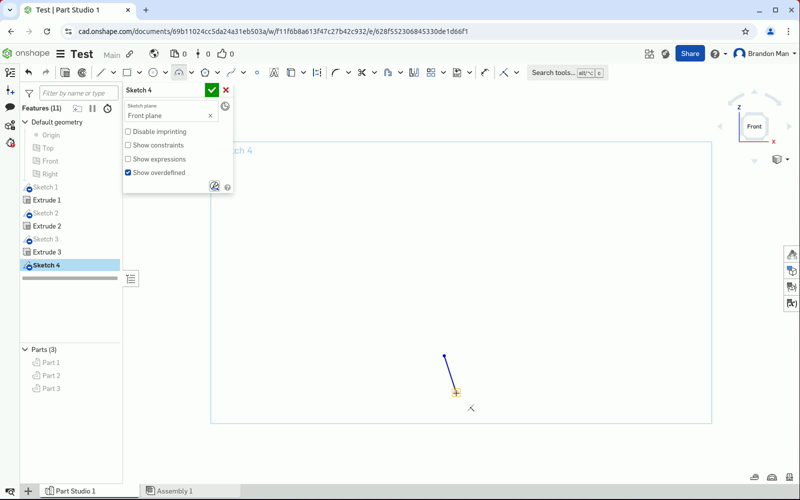
key_down(shift)
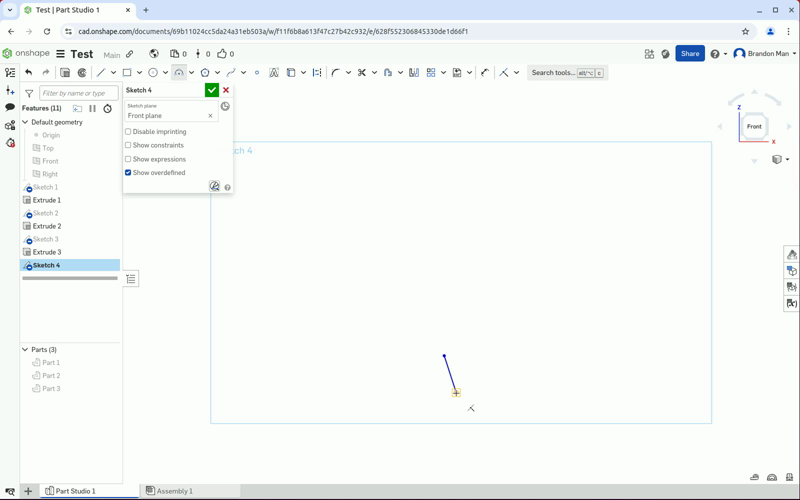
mouse_move(465, 392)
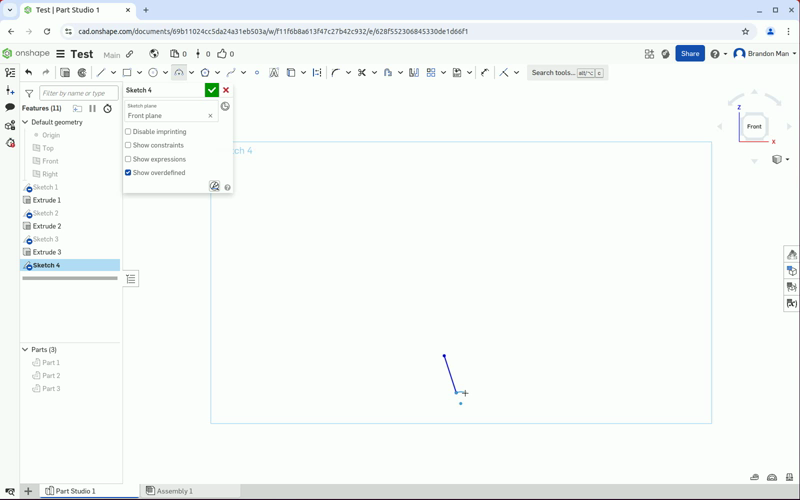
click(465, 392)
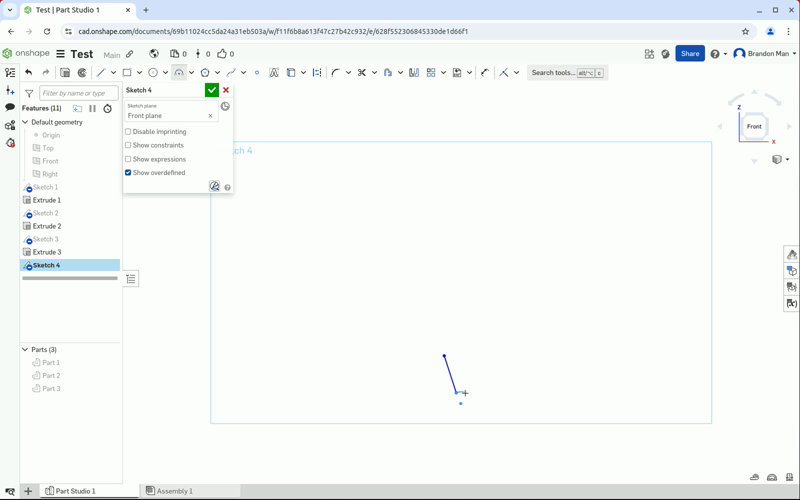
mouse_move(460, 386)
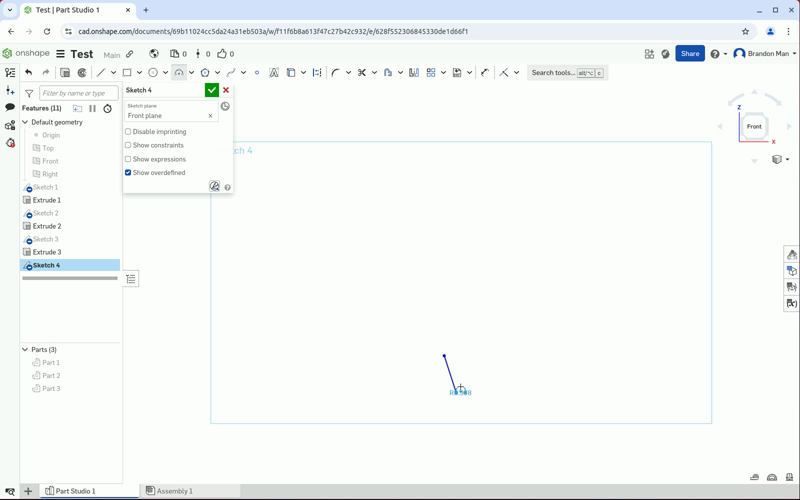
click(460, 386)
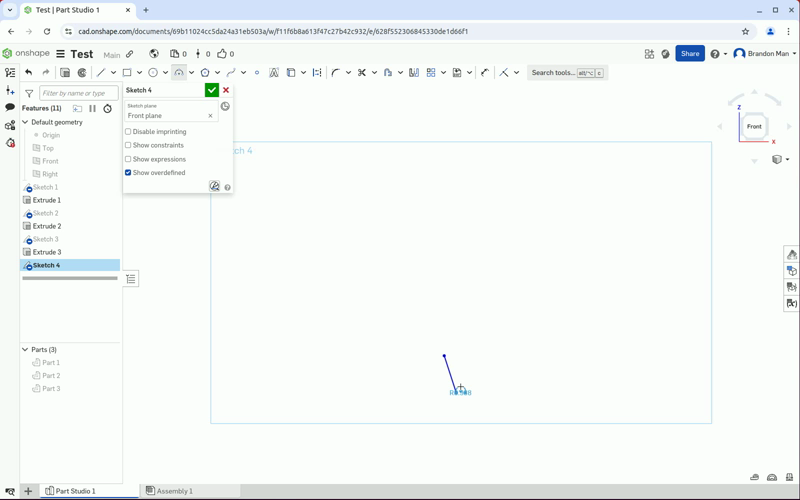
key_up(shift)
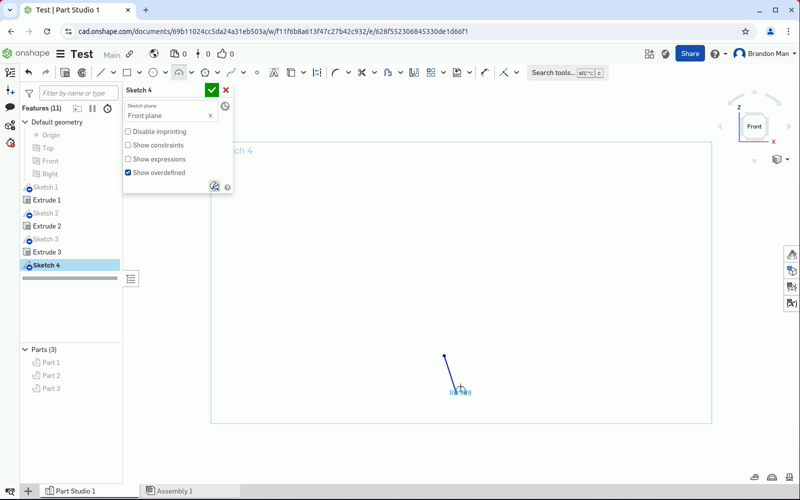
key(esc)
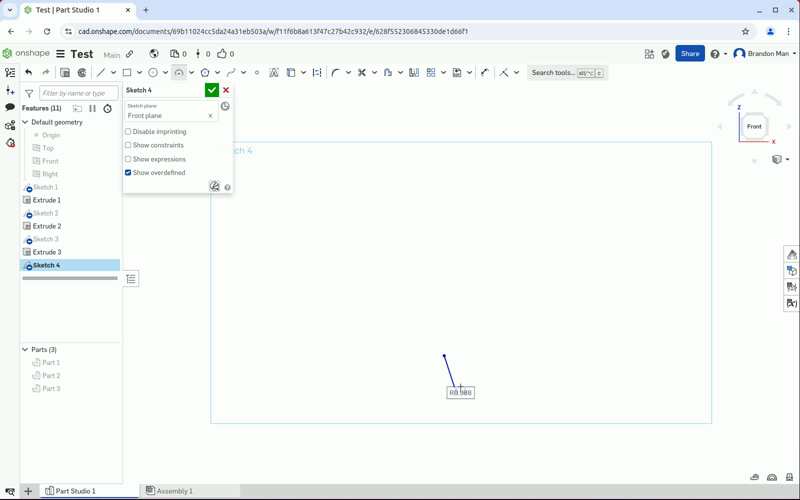
key(l)
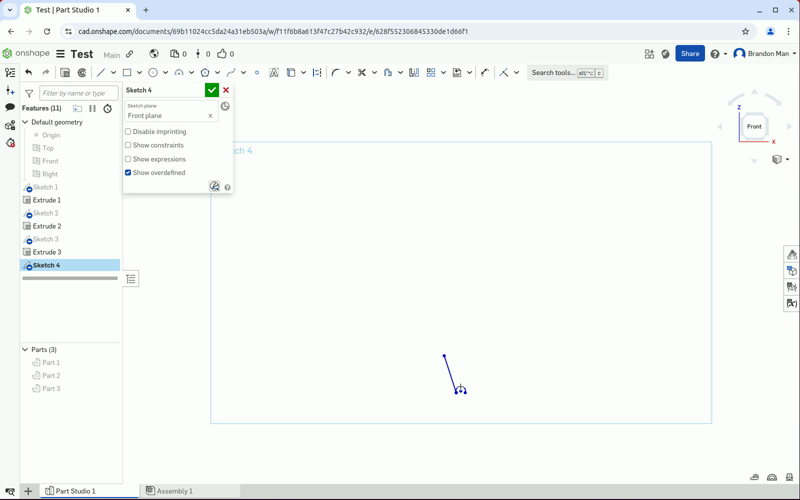
mouse_move(465, 392)
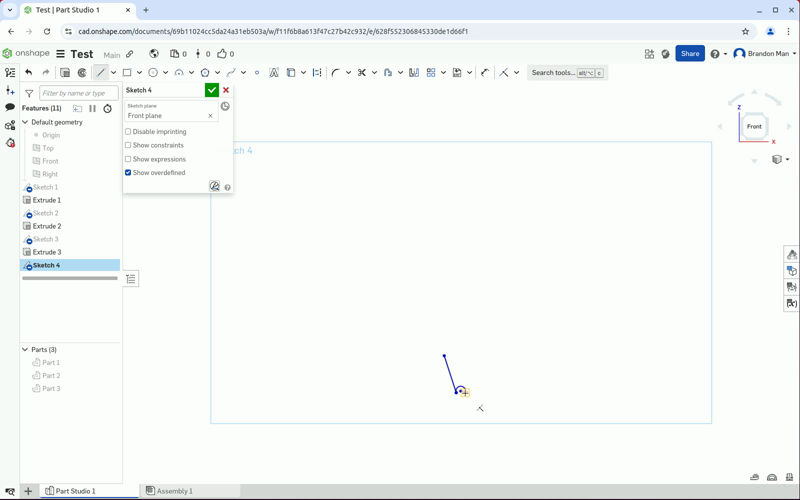
click(465, 392)
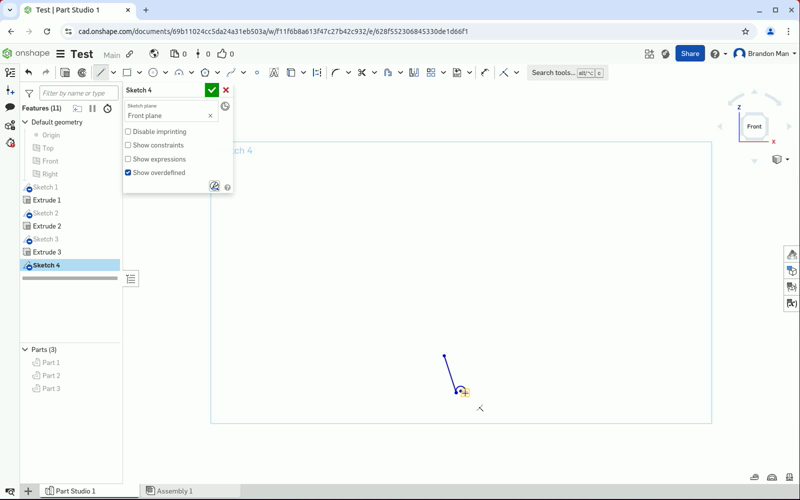
key_down(shift)
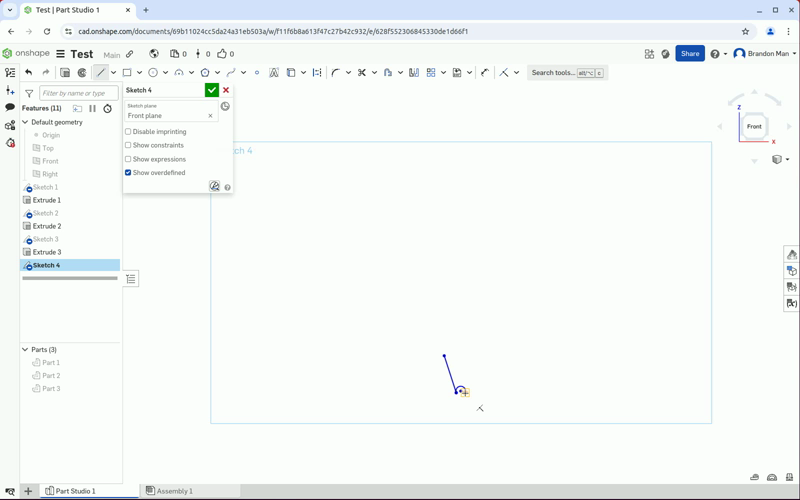
mouse_move(495, 392)
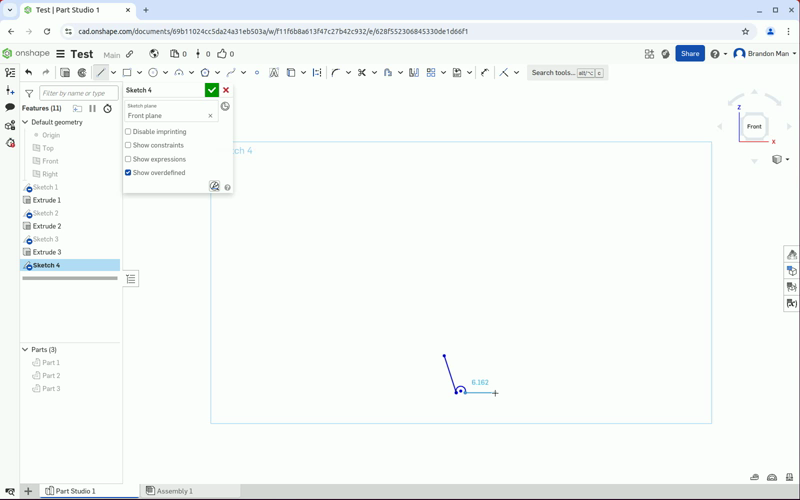
mouse_move(477, 355)
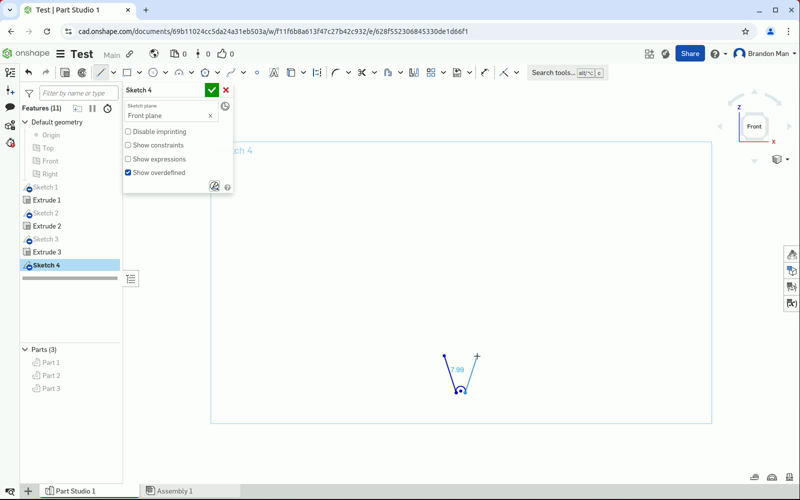
click(477, 355)
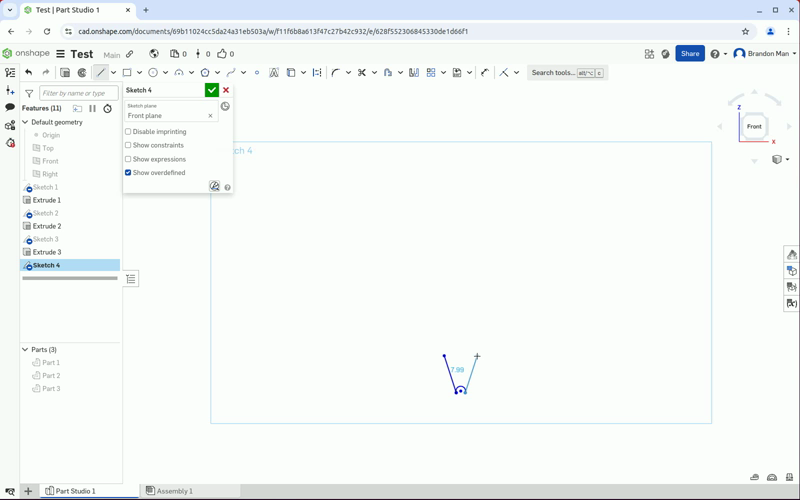
key_up(shift)
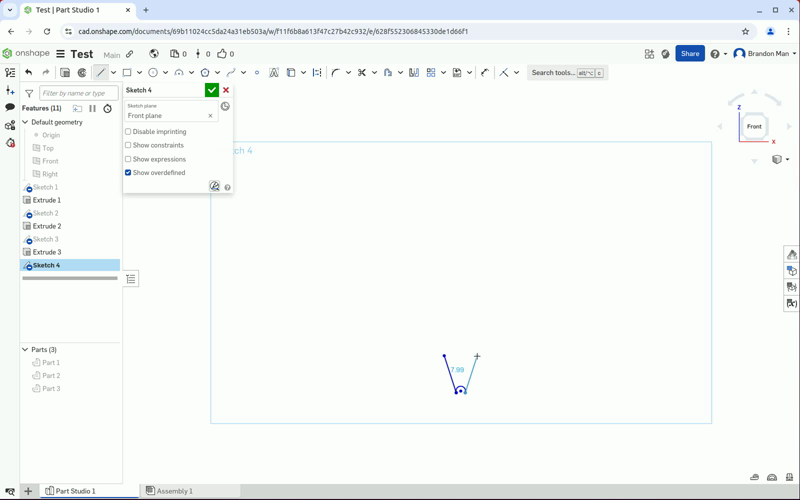
mouse_move(507, 355)
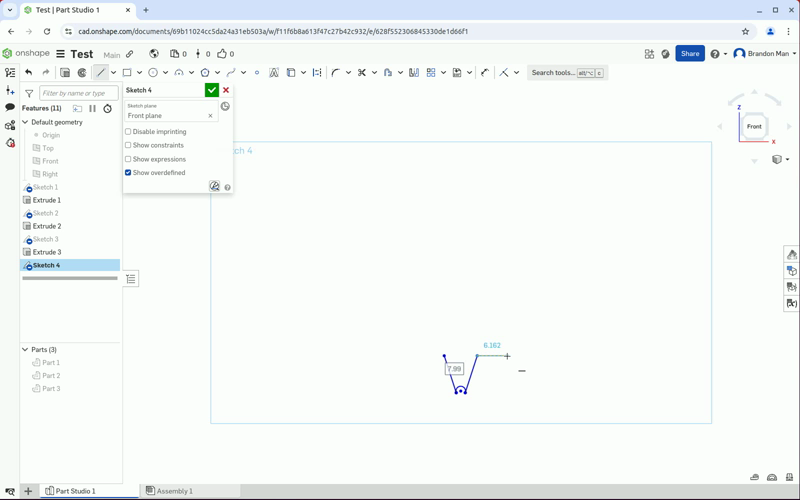
key_down(shift)
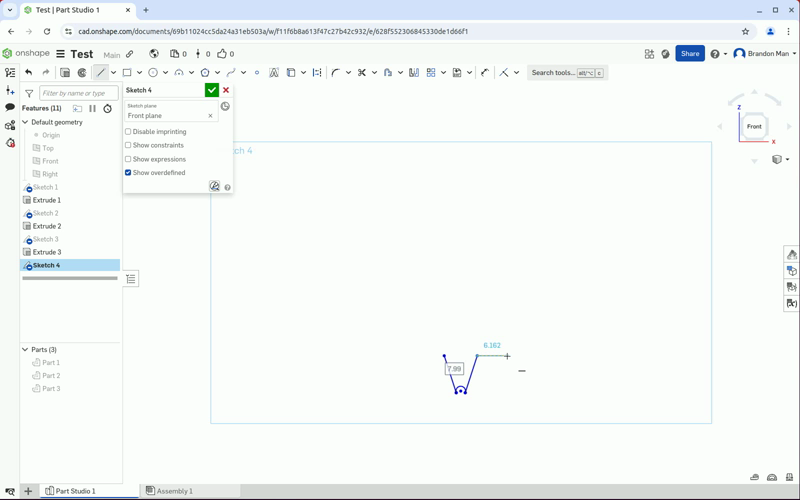
mouse_move(444, 355)
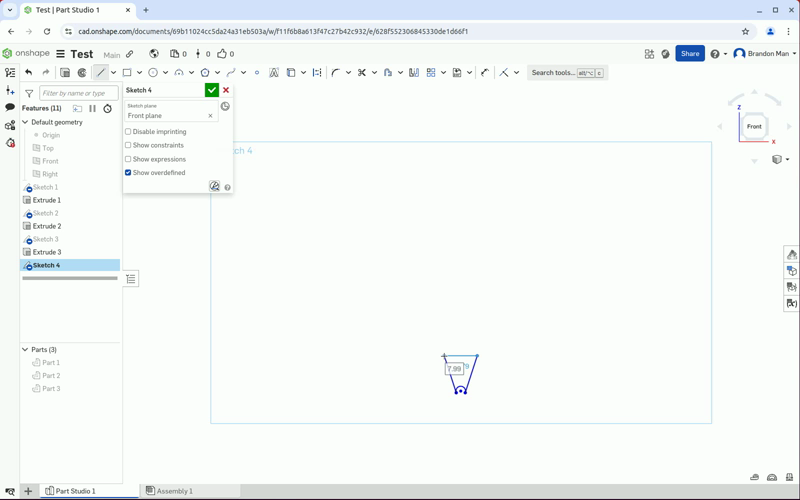
key_up(shift)
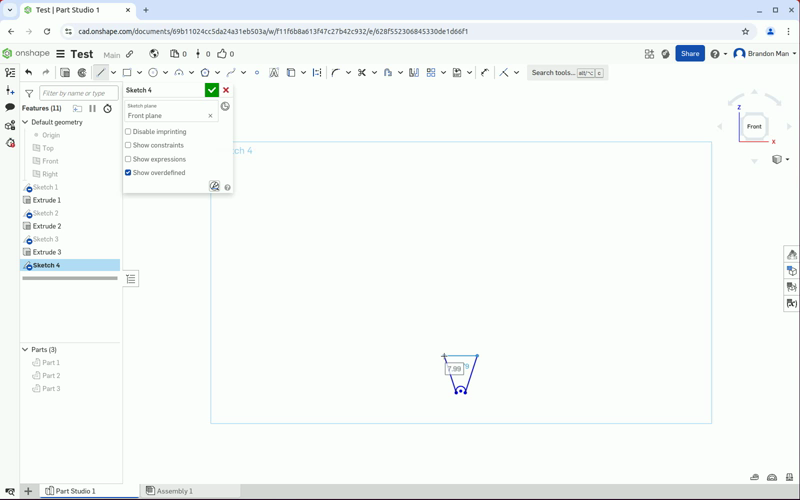
click(444, 355)
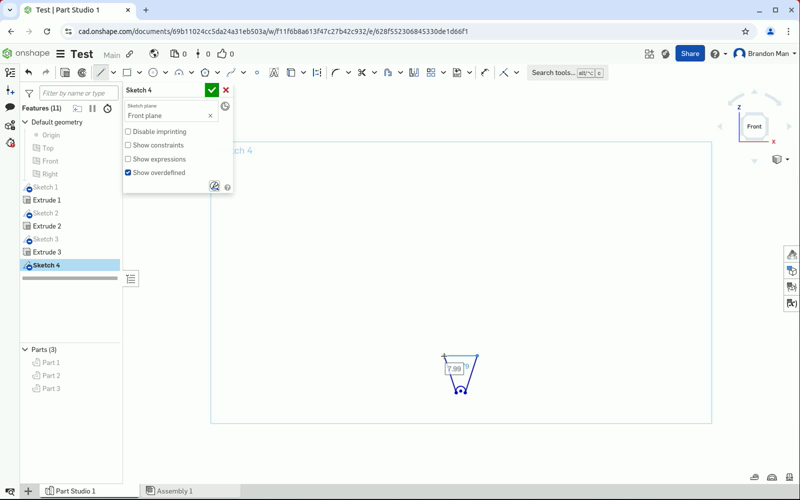
key(esc)
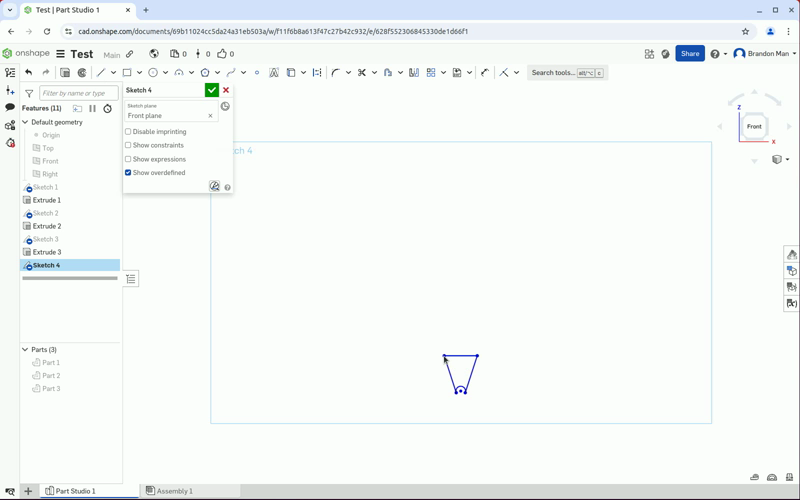
mouse_move(463, 375)
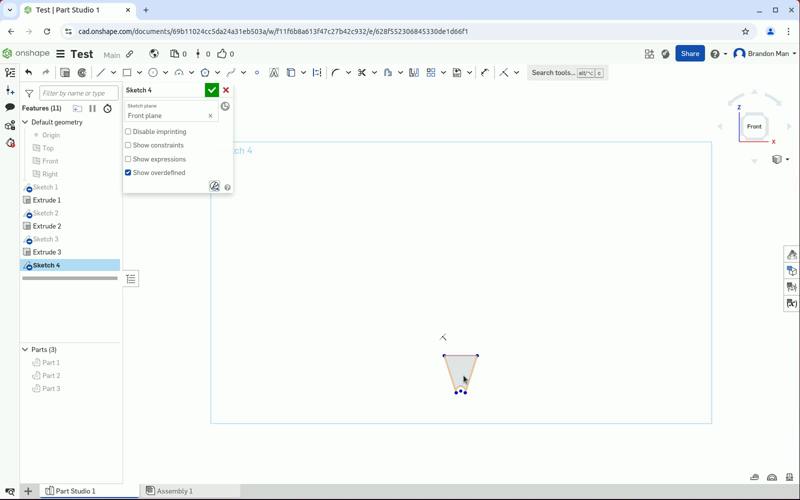
scroll(6)
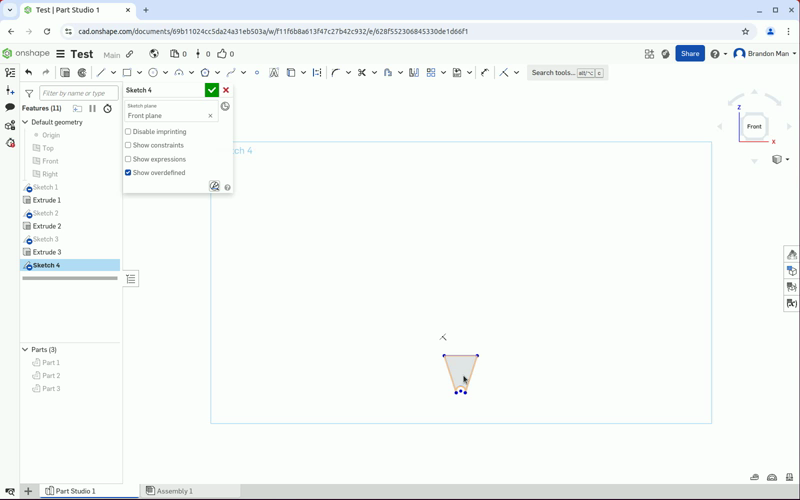
scroll(6)
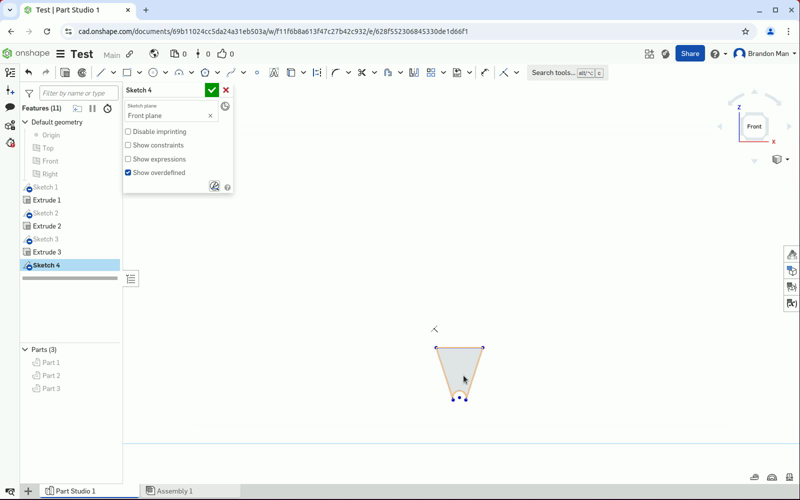
scroll(6)
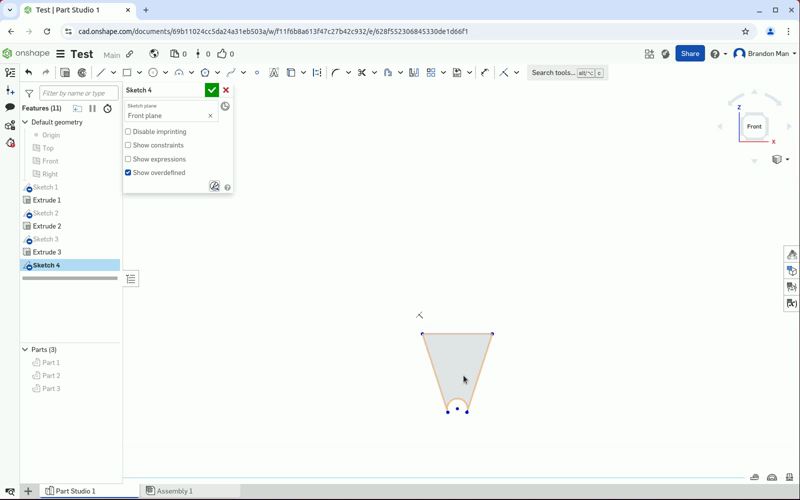
scroll(6)
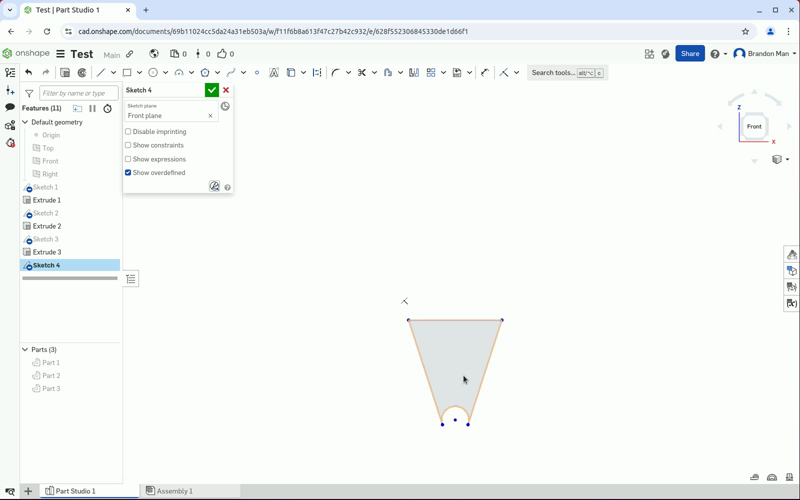
scroll(6)
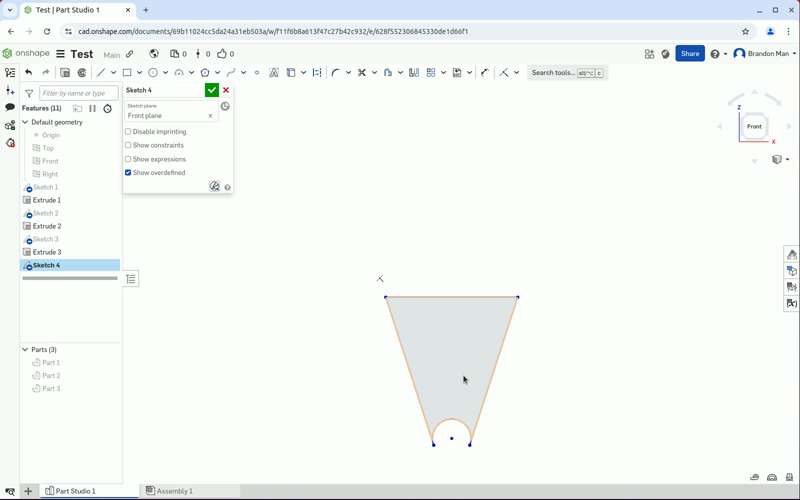
scroll(6)
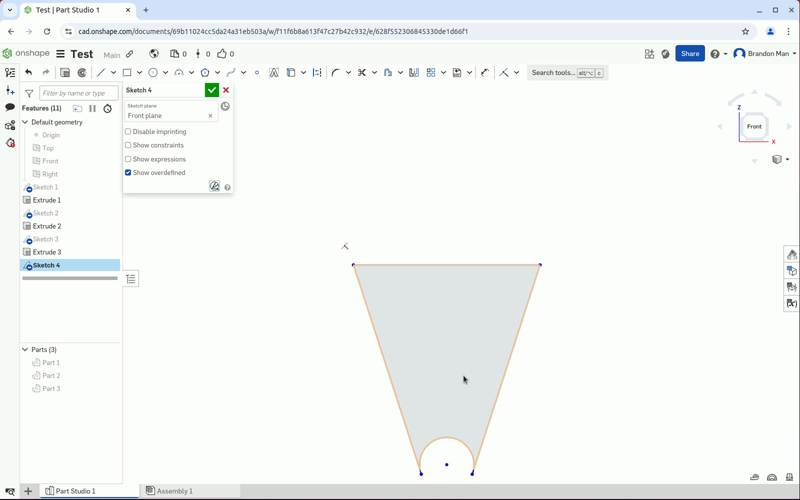
scroll(6)
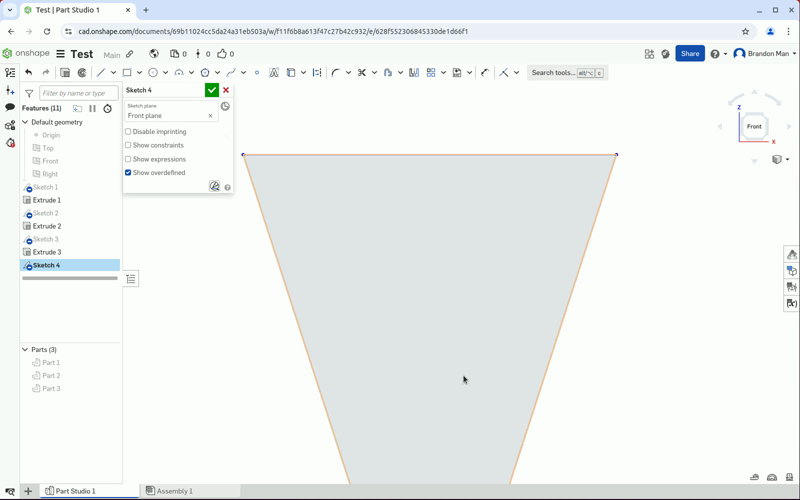
click(463, 375)
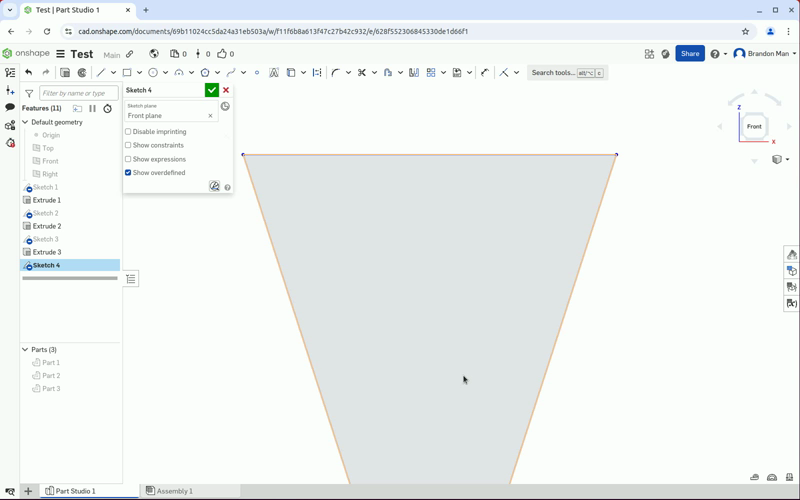
scroll(-6)
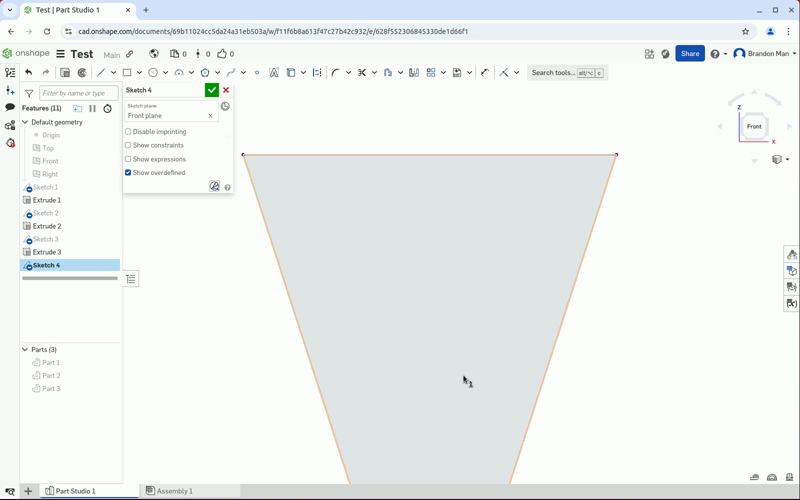
scroll(-6)
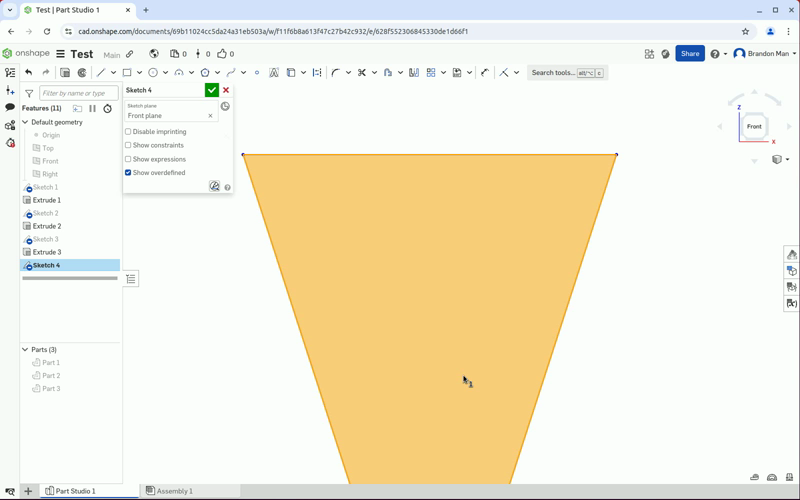
scroll(-6)
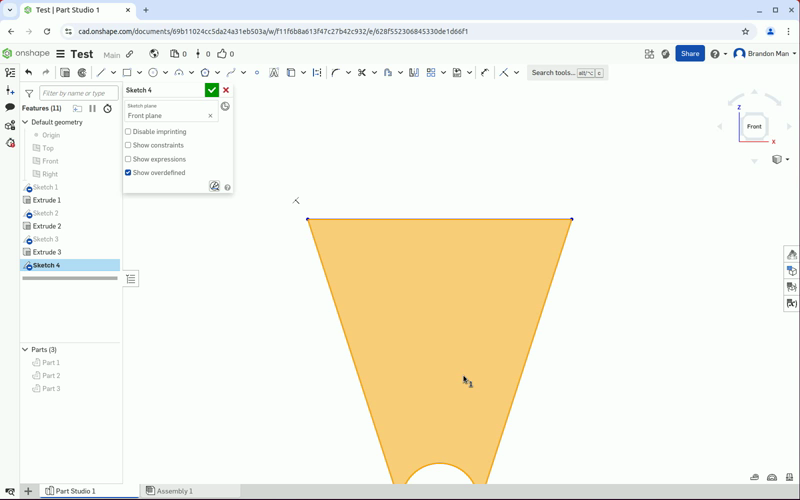
scroll(-6)
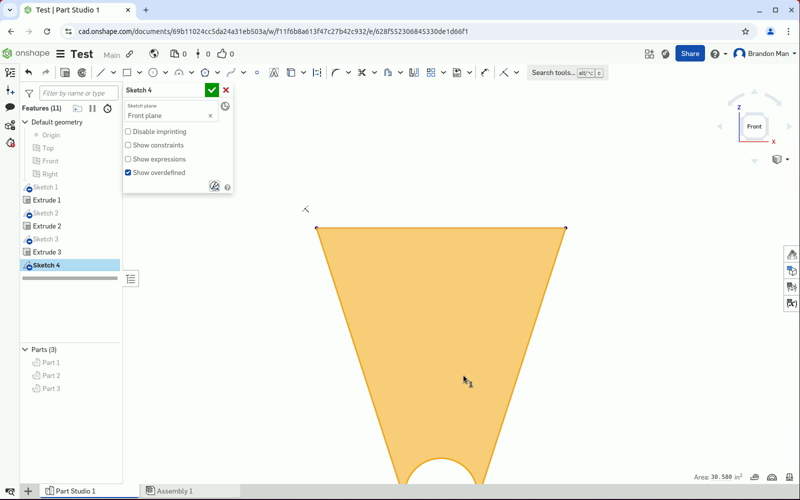
scroll(-6)
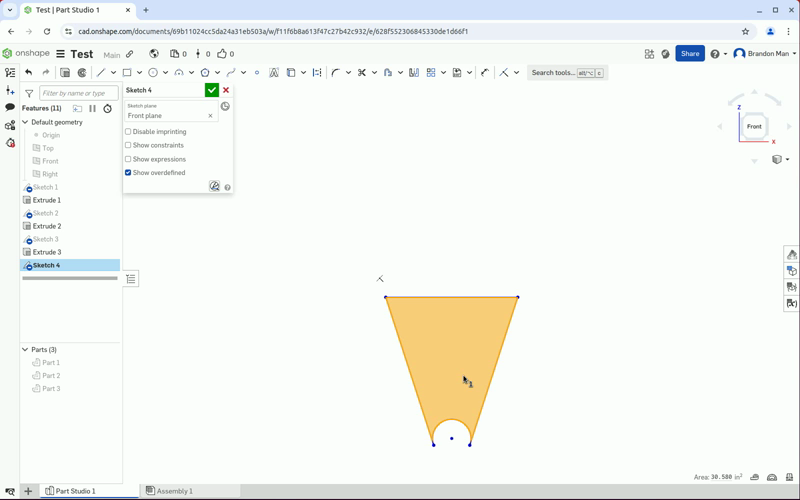
scroll(-6)
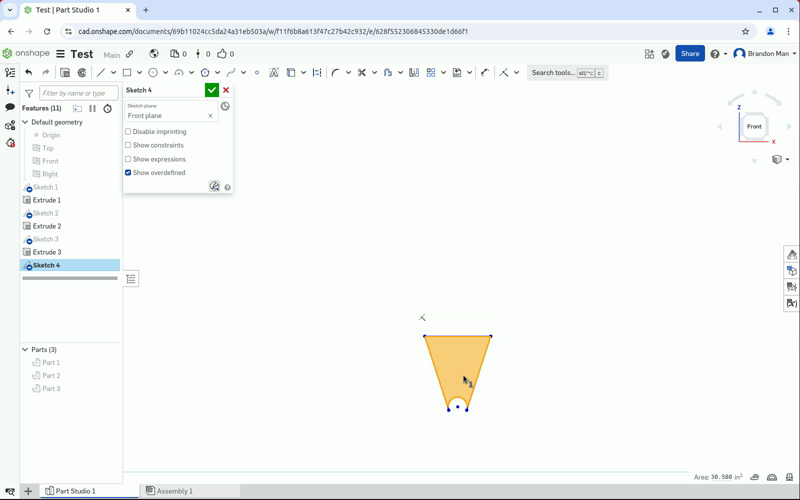
scroll(-6)
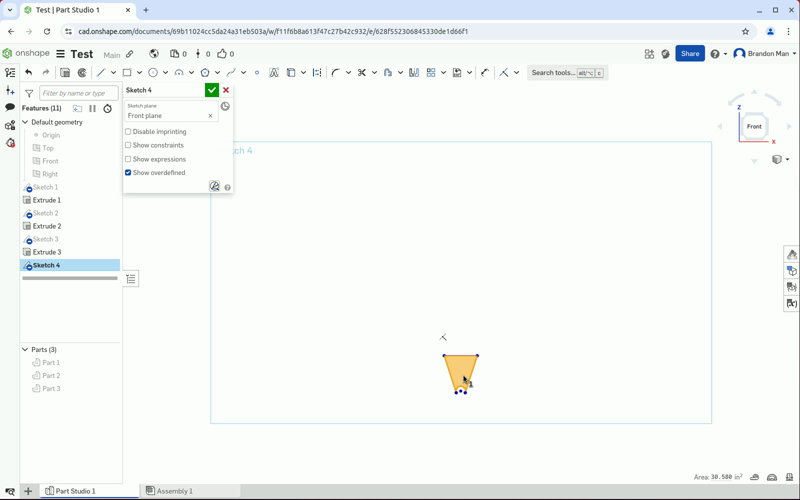
mouse_move(73, 352)
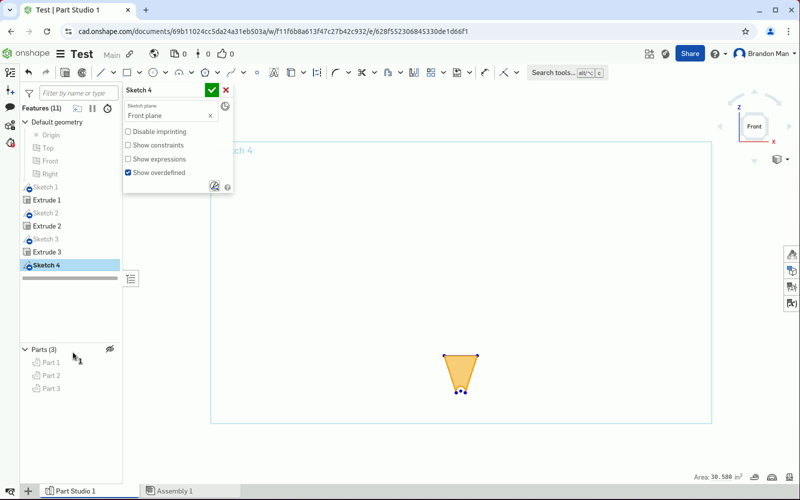
key(shift+y)
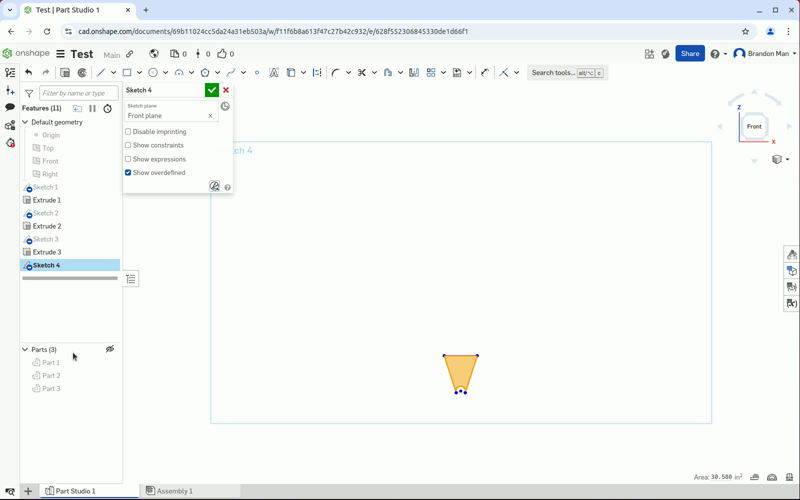
key(shift+e)
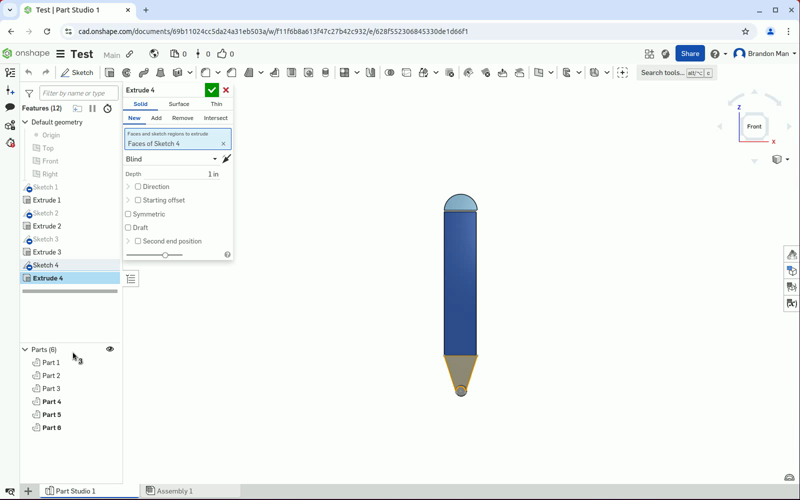
mouse_move(143, 106)
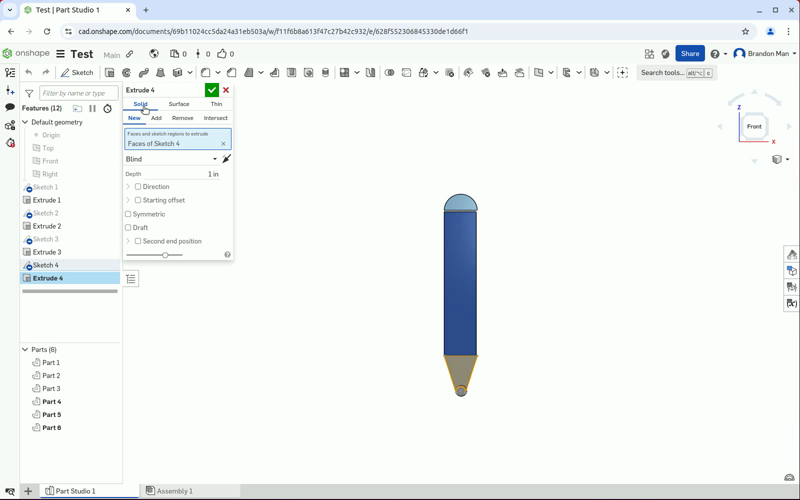
click(143, 106)
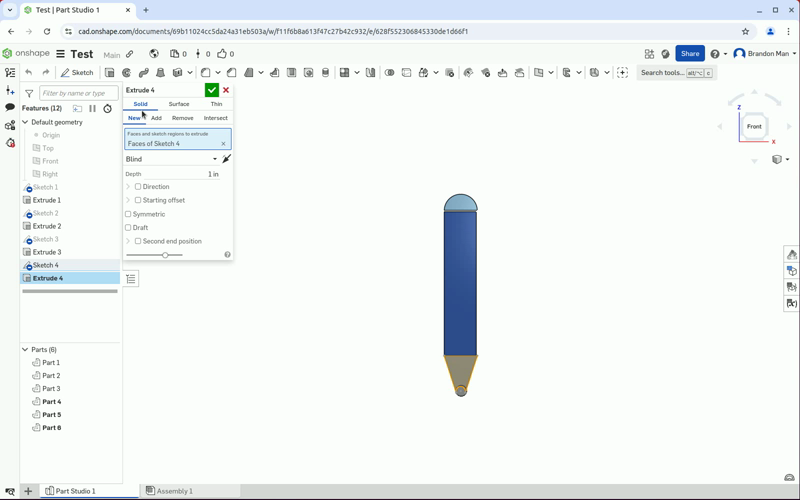
mouse_move(137, 120)
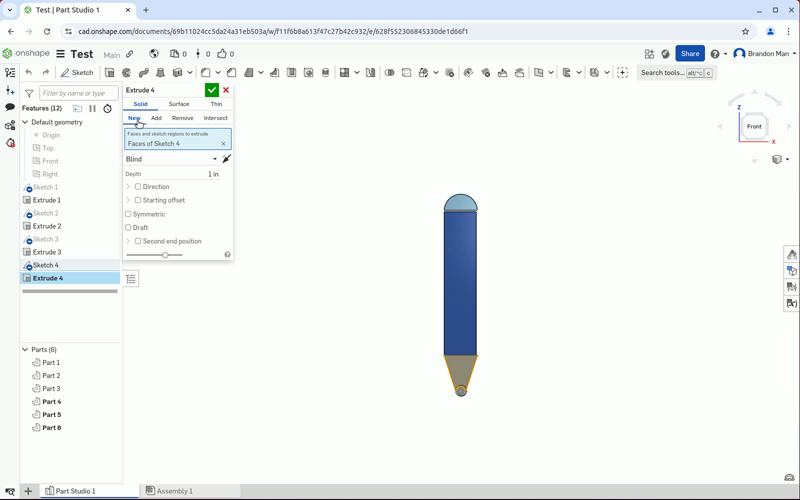
click(137, 120)
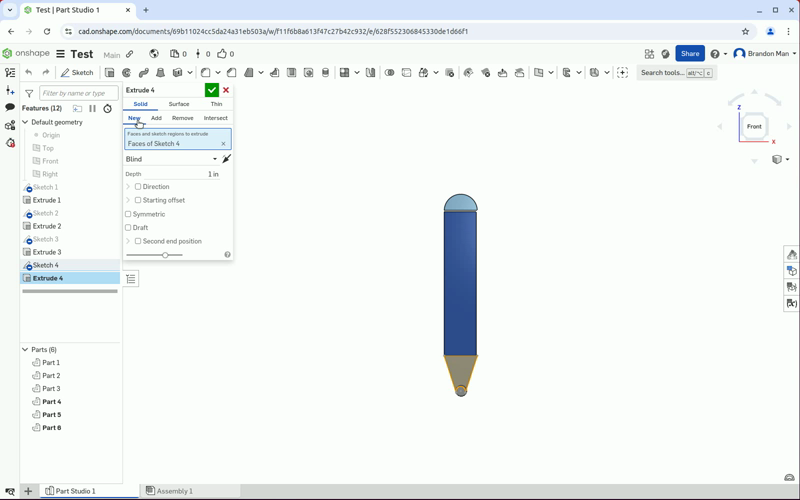
key(tab, 4)
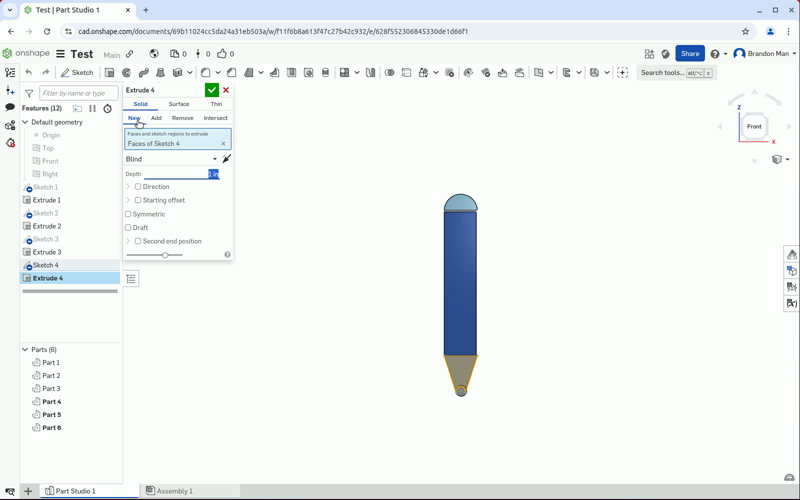
text(5.055)
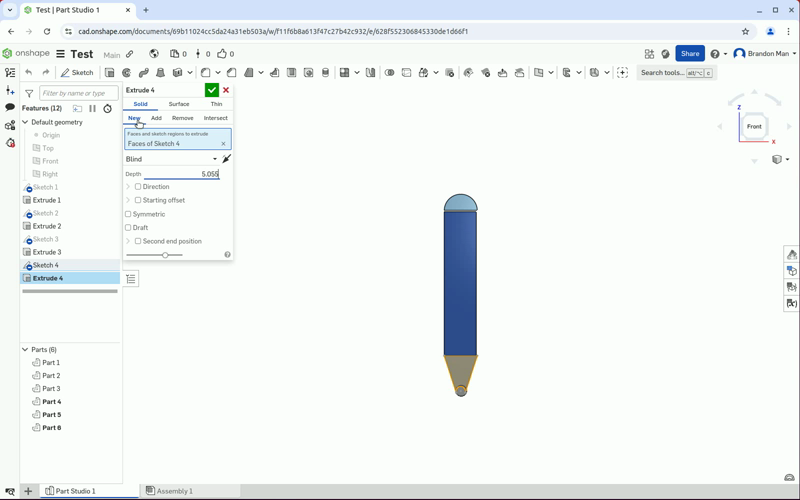
key(enter)
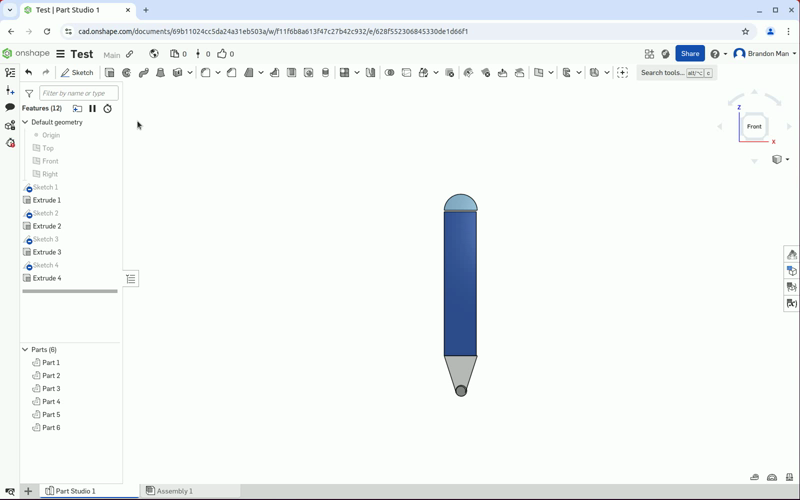
key(shift+h)
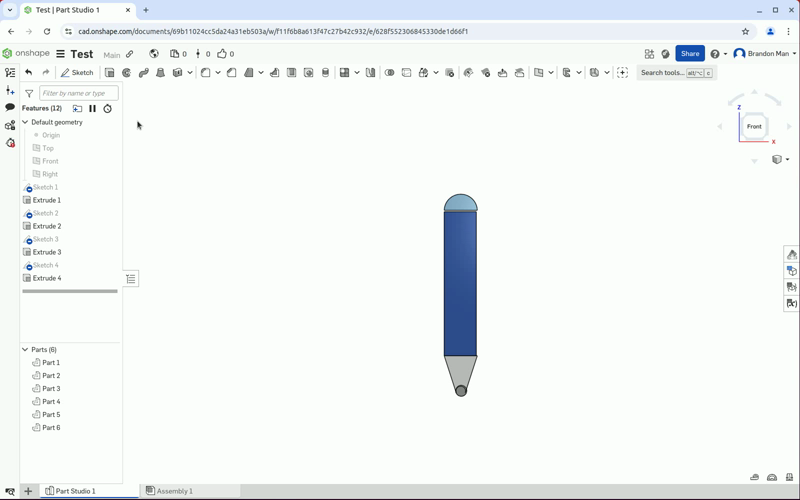
key(shift+h)
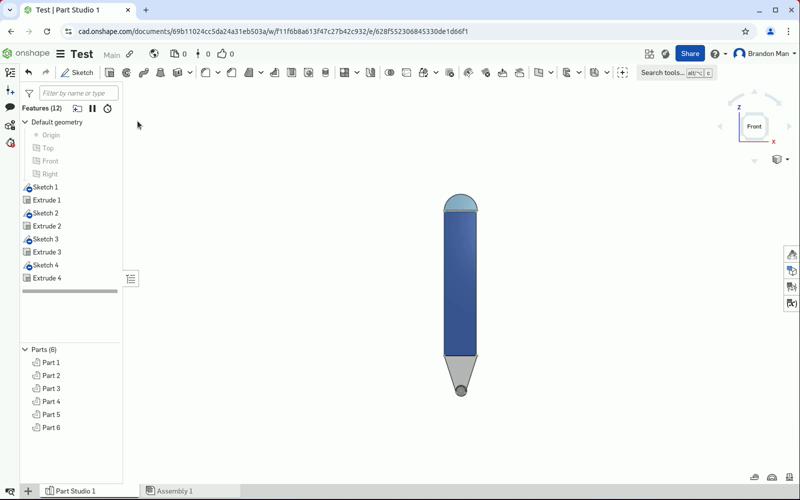
key(shift+7)
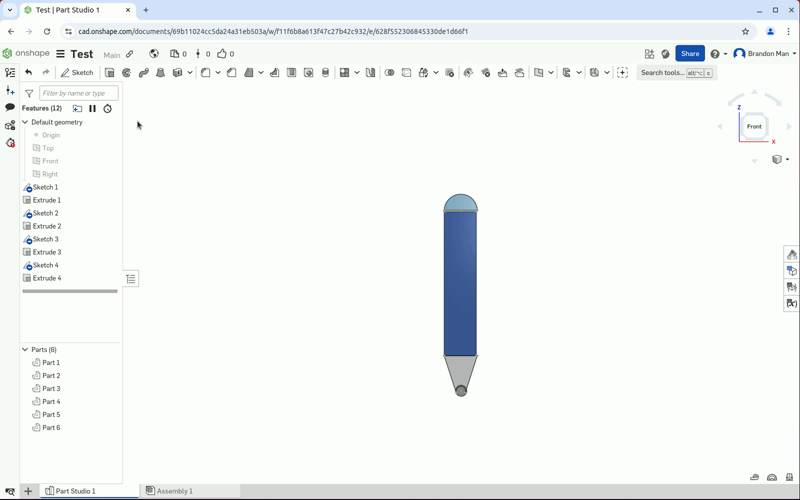
key(left, 2)
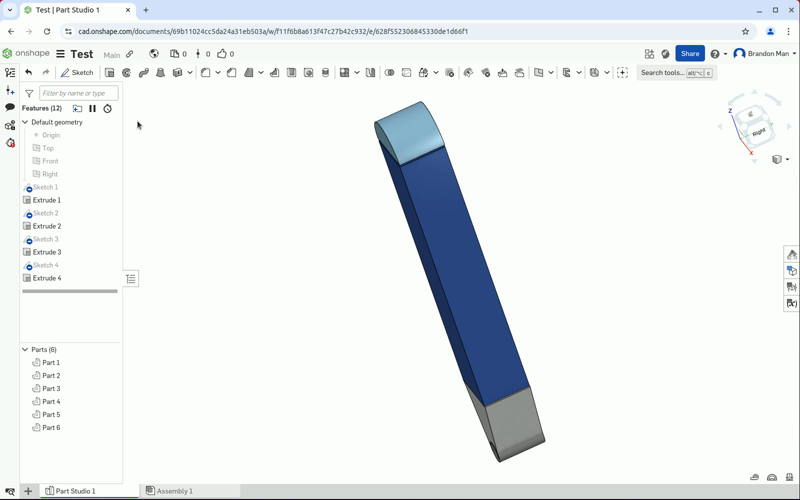
key(down, 2)
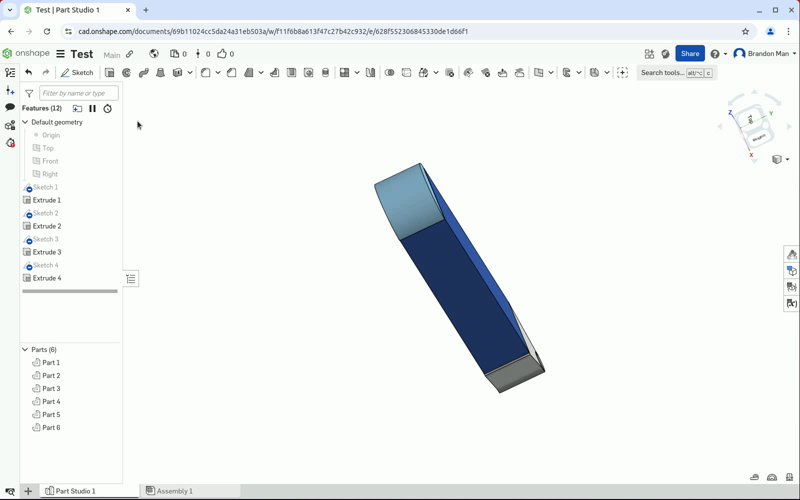
key(up, 2)
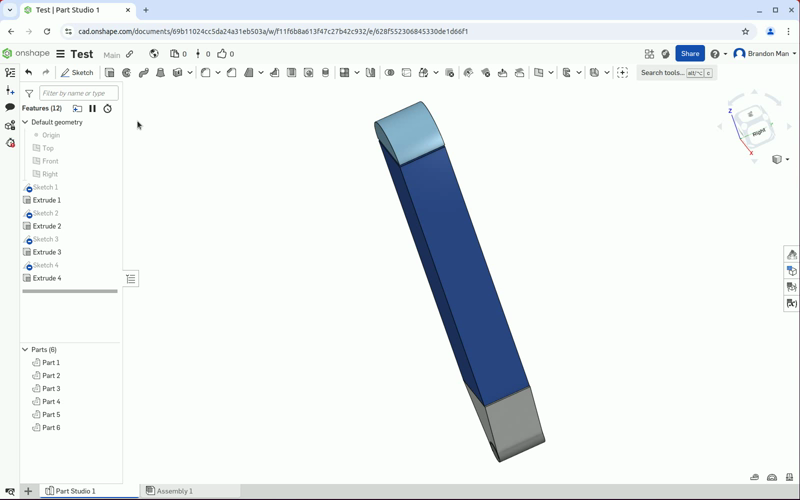
key(right, 2)
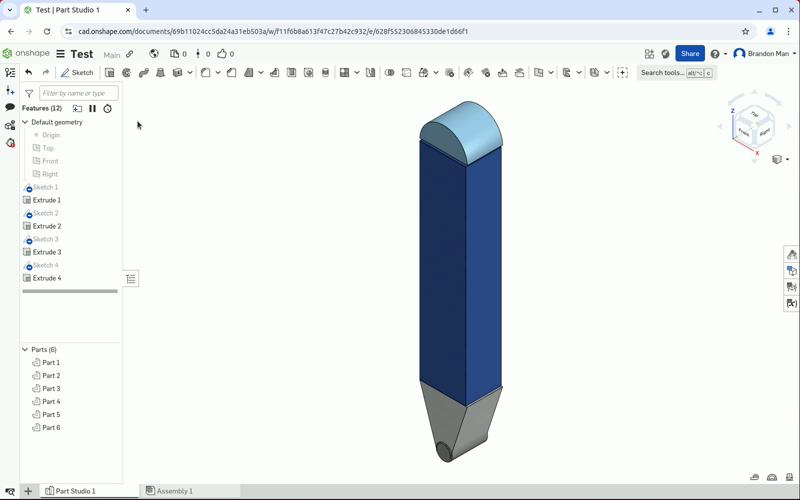
mouse_move(73, 189)
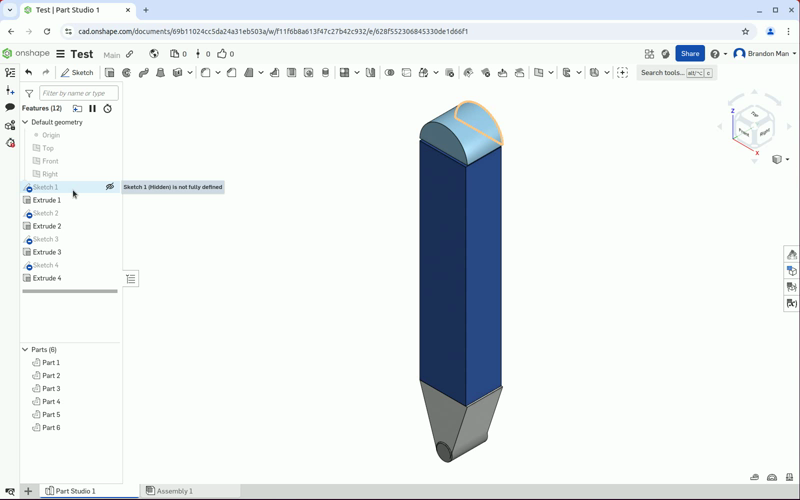
click(73, 189)